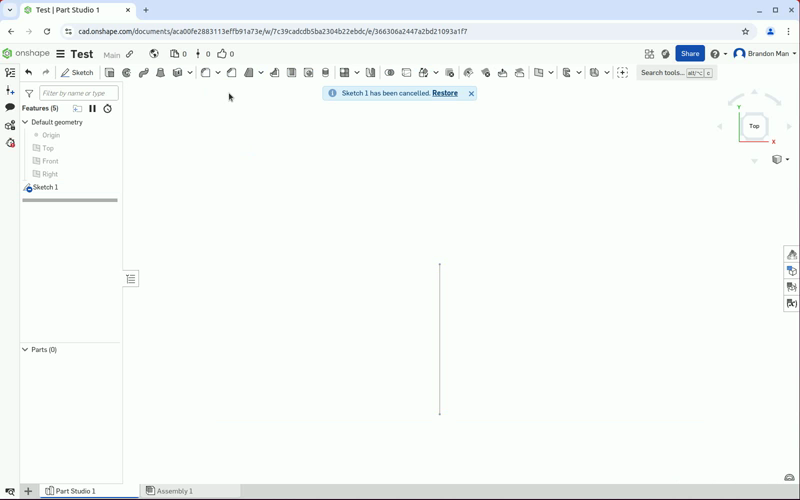
key(shift+h)
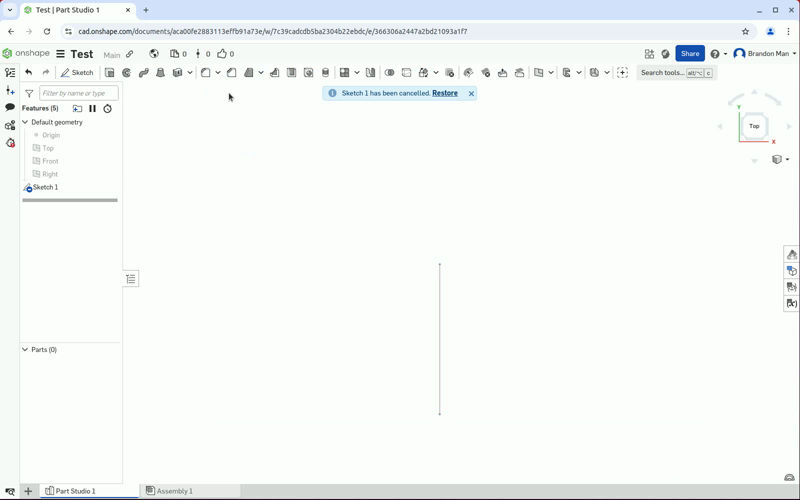
key(shift+s)
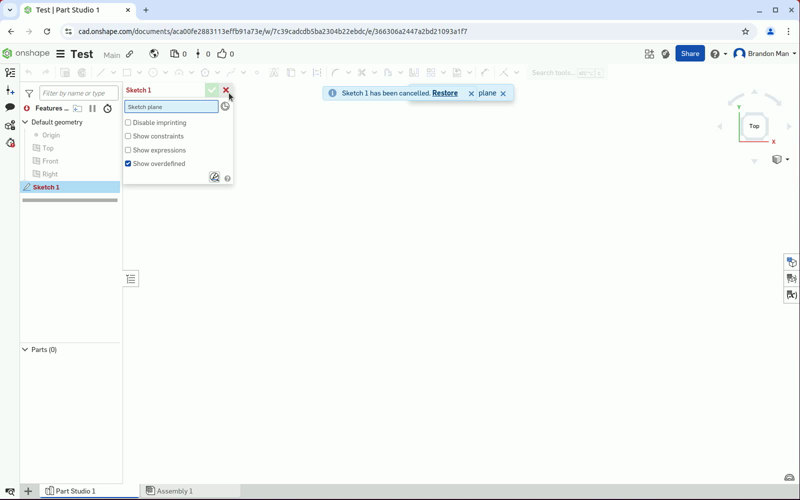
mouse_move(73, 150)
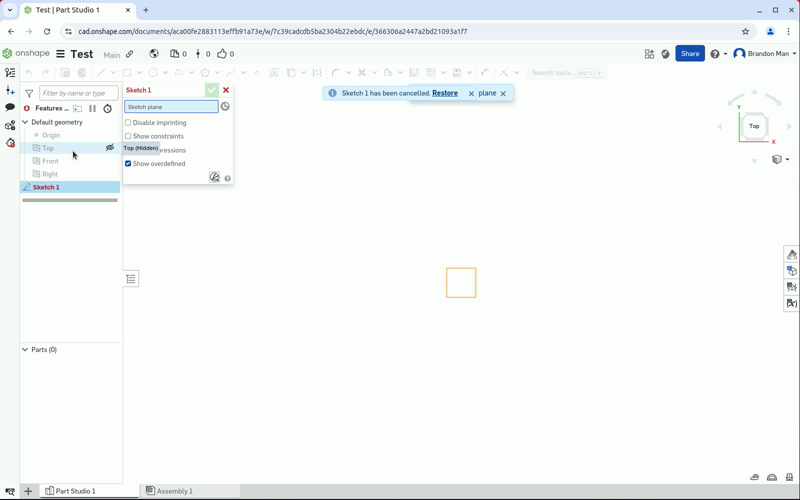
click(73, 150)
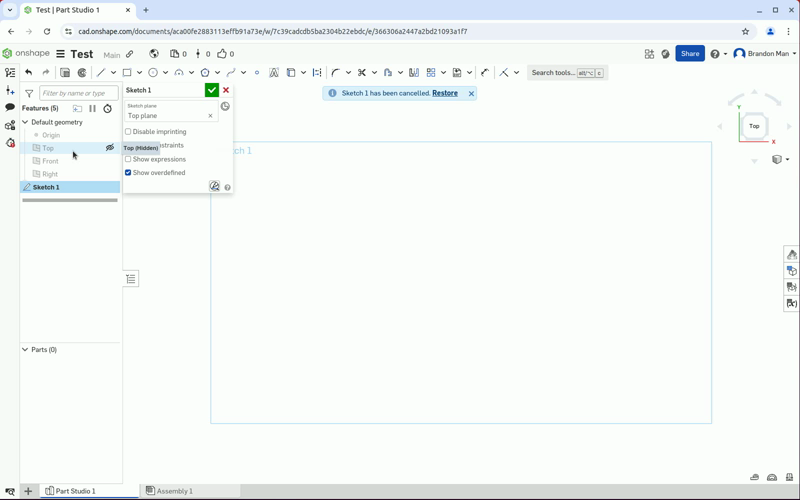
mouse_move(73, 352)
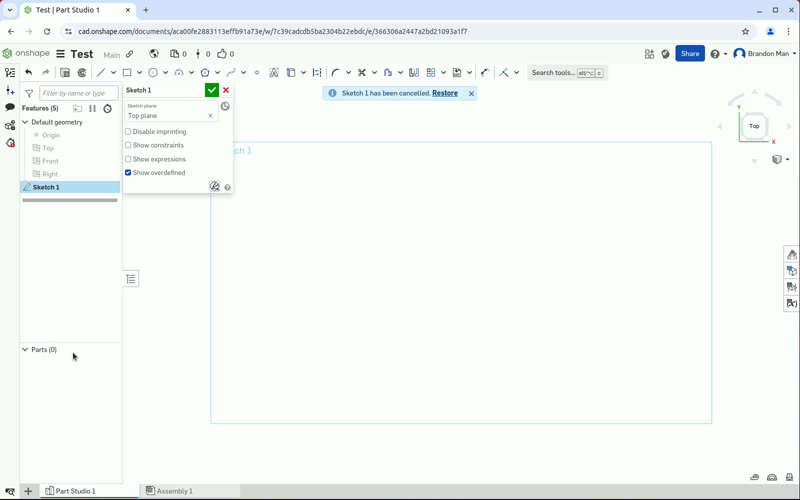
key(y)
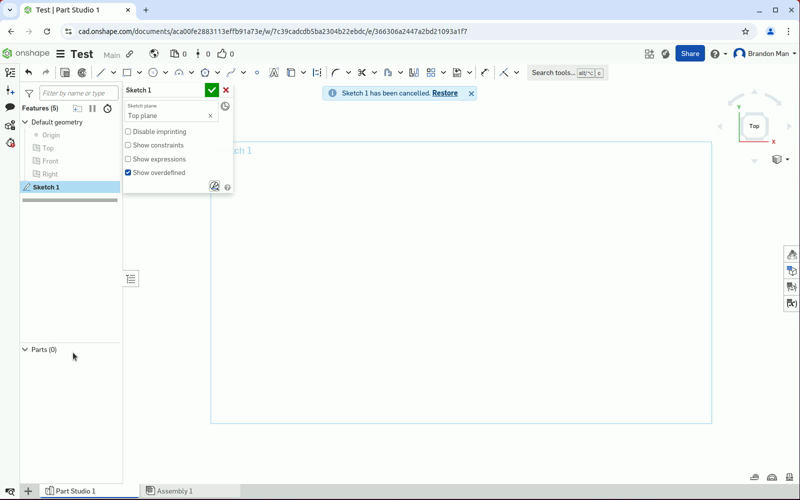
key(l)
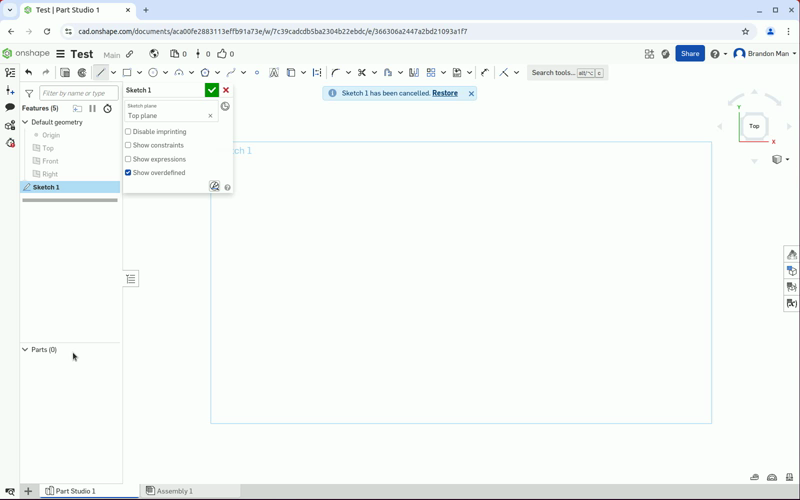
key_down(shift)
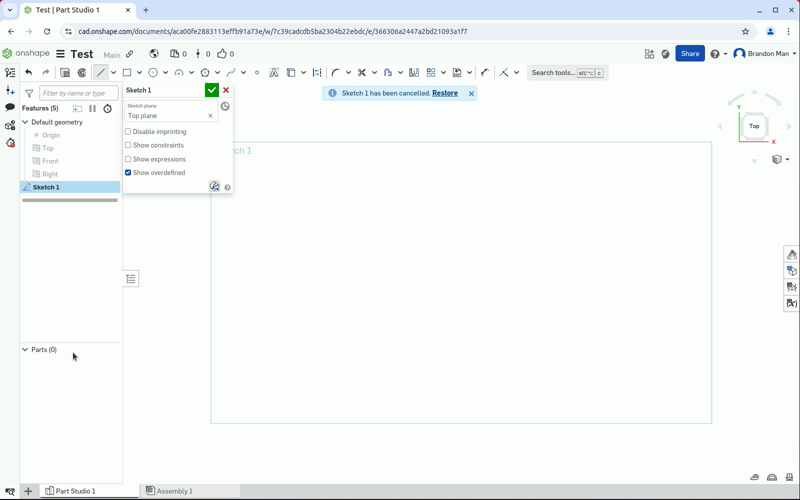
mouse_move(348, 395)
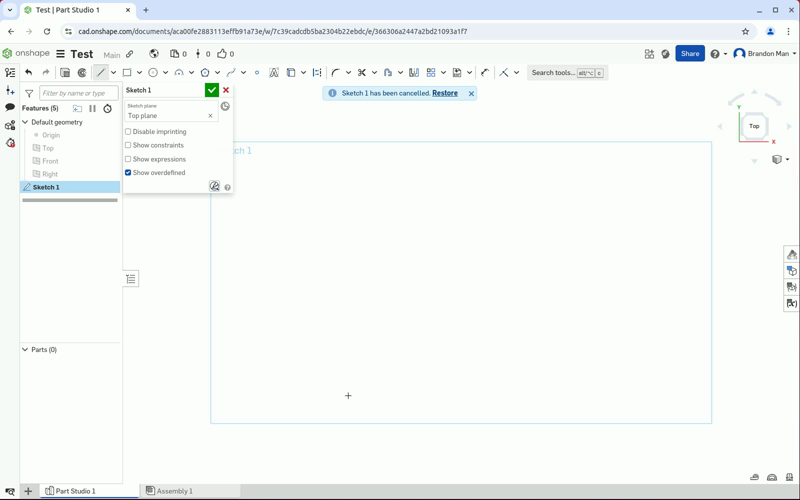
click(348, 395)
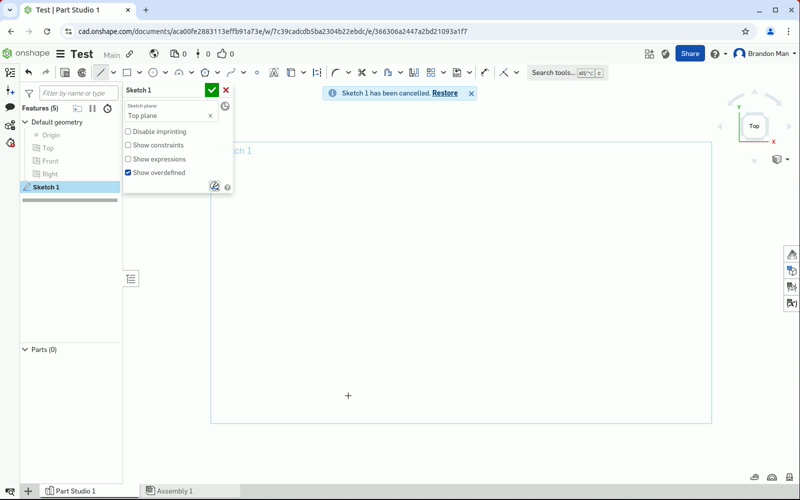
key_up(shift)
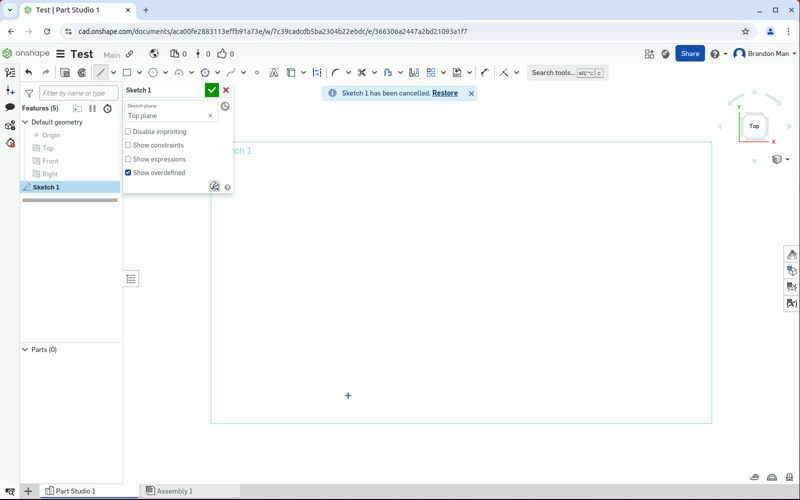
key_down(shift)
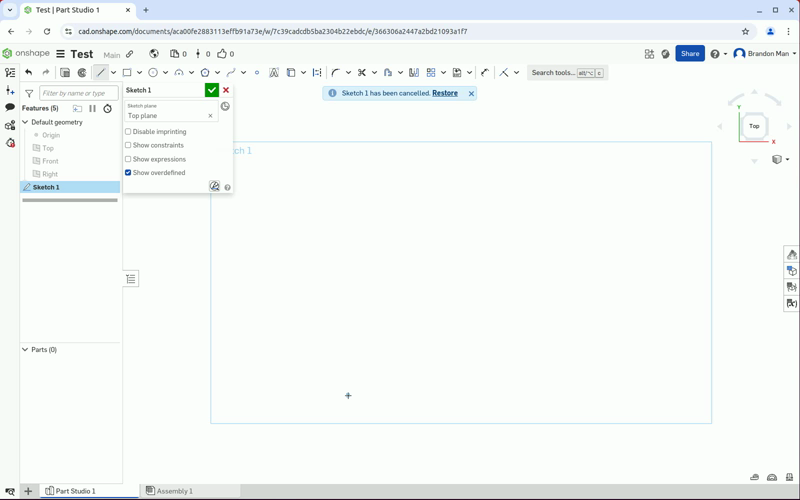
mouse_move(572, 395)
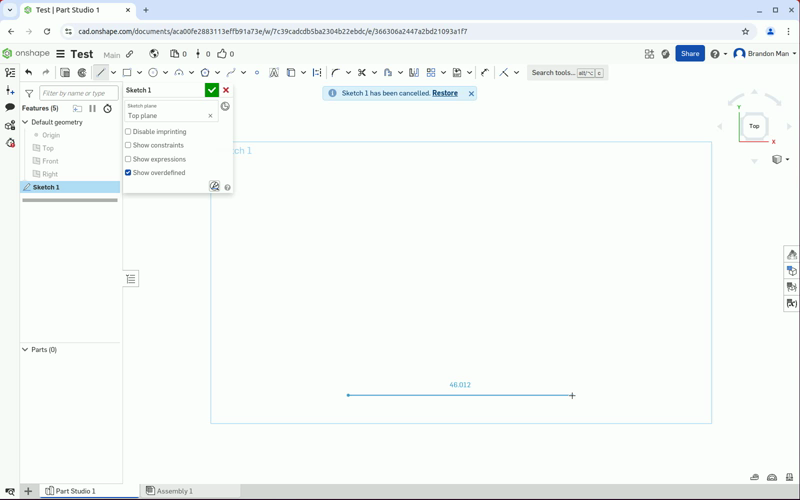
click(572, 395)
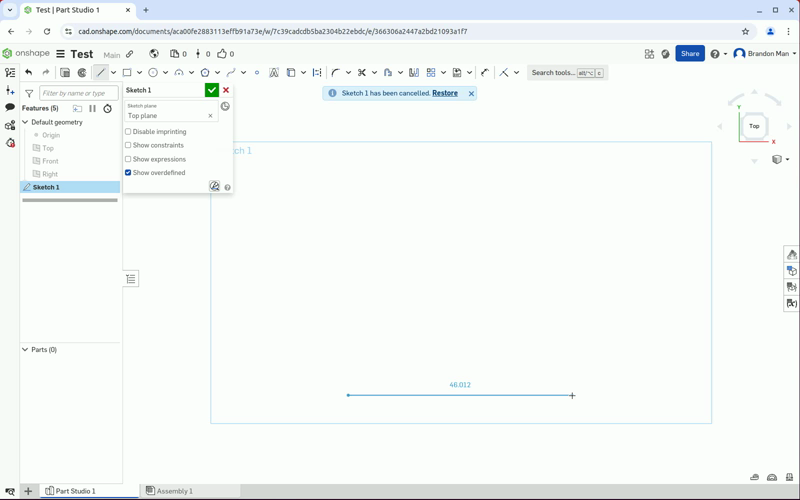
key_up(shift)
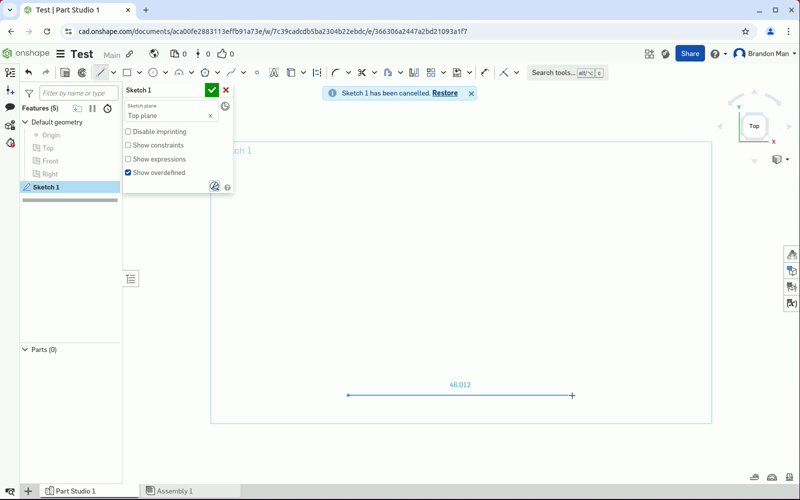
key_down(shift)
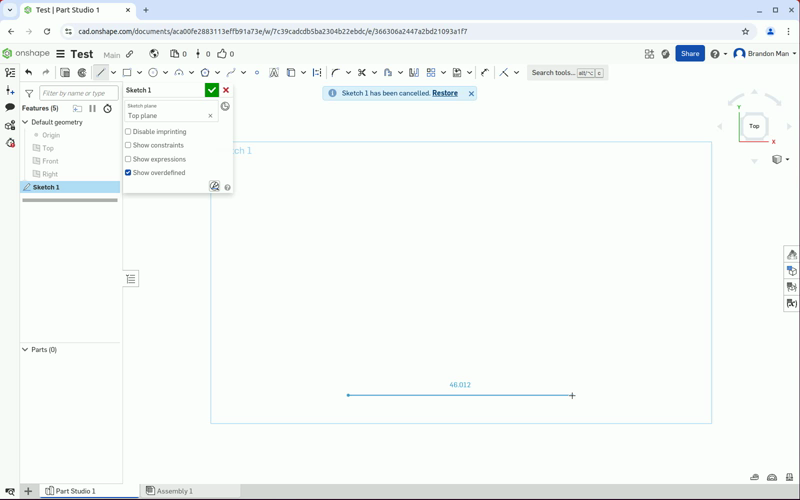
mouse_move(572, 171)
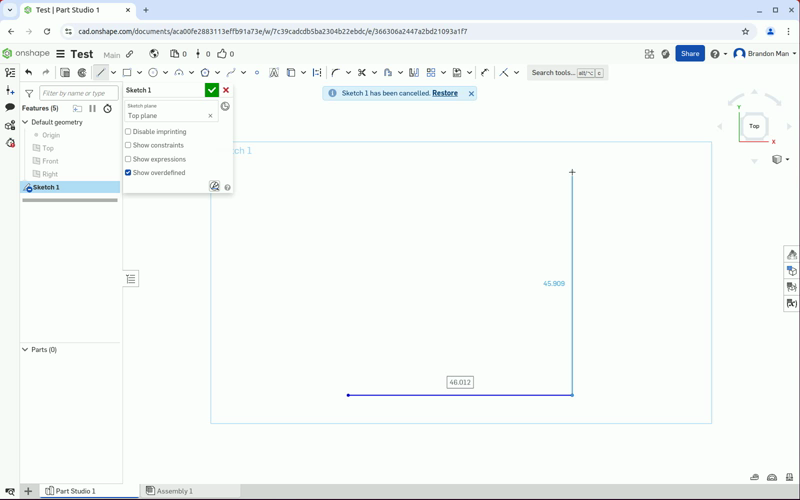
click(572, 171)
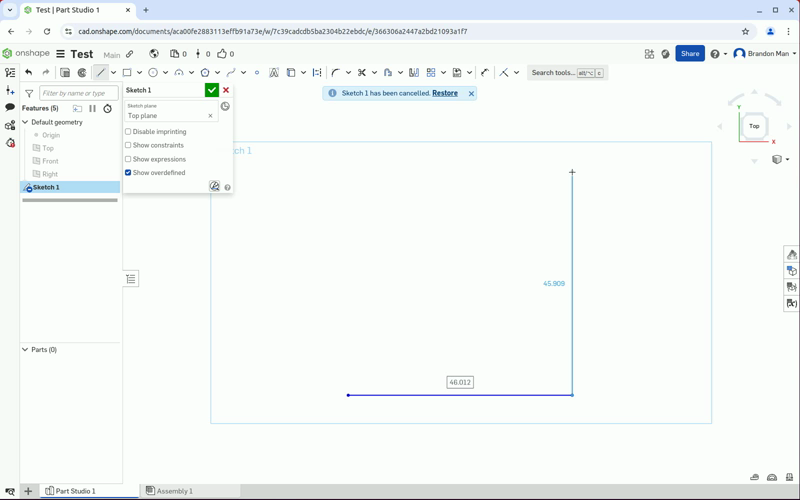
key_up(shift)
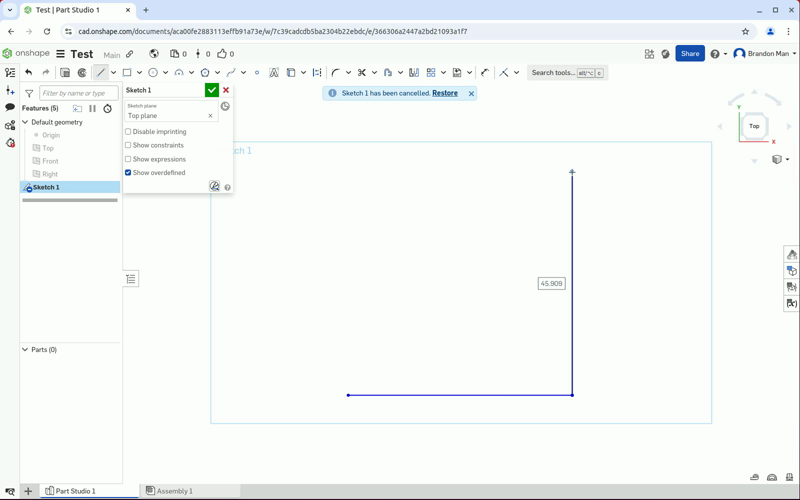
key_down(shift)
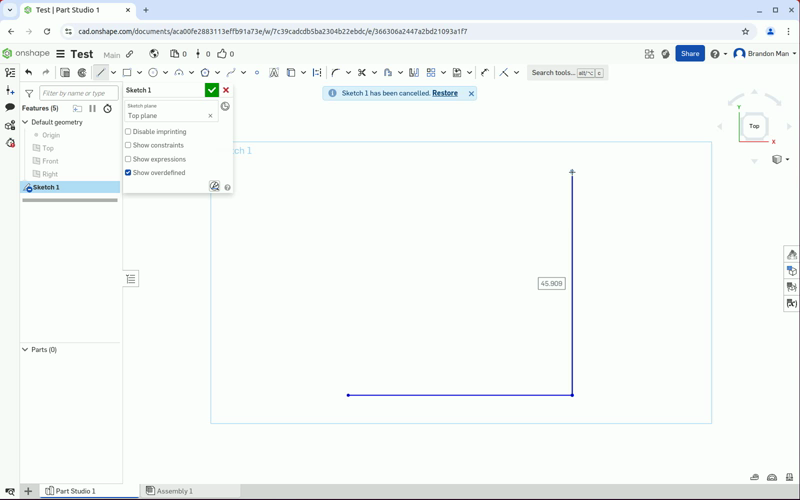
mouse_move(348, 171)
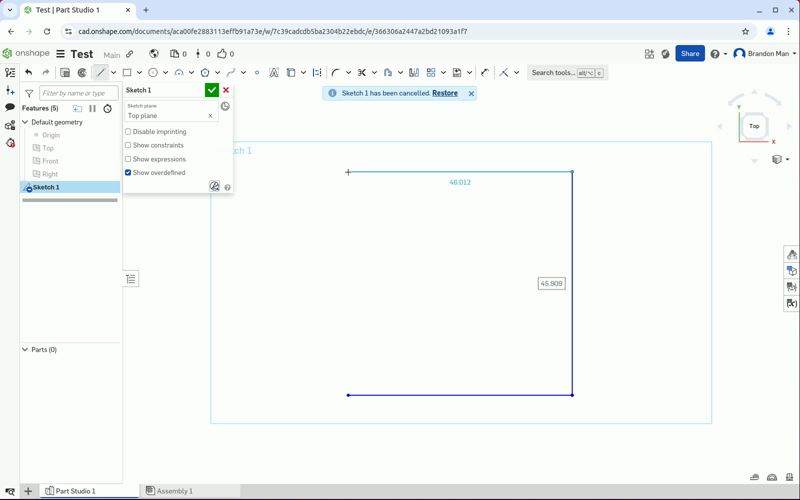
click(348, 171)
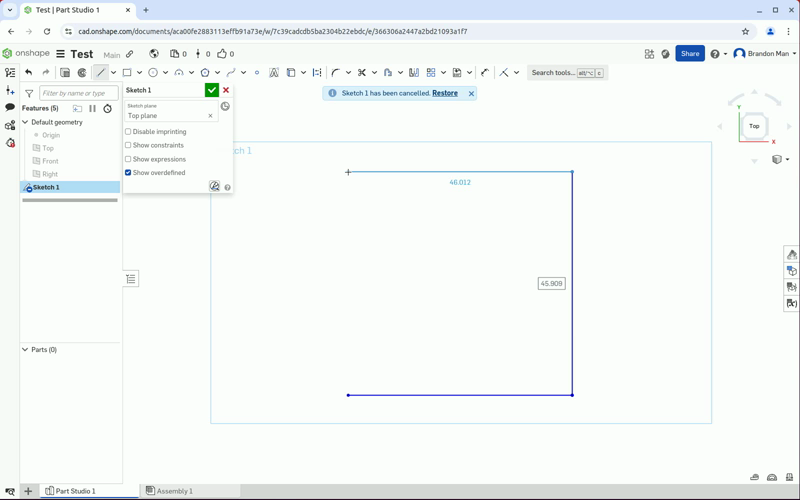
key_up(shift)
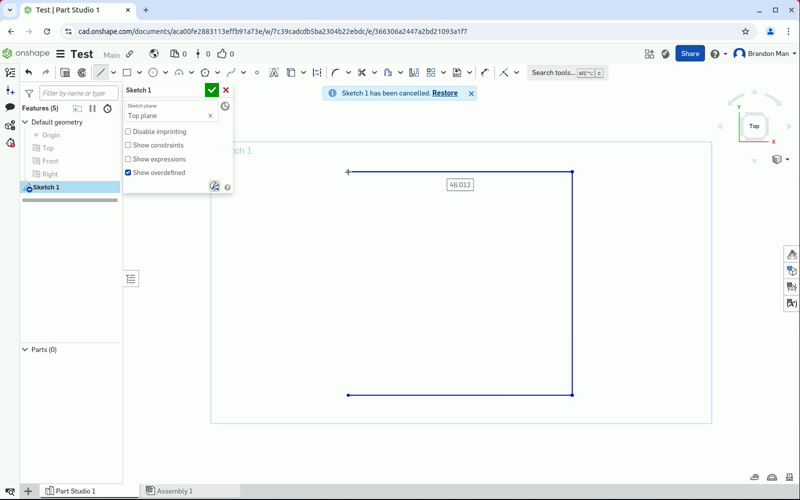
key_down(shift)
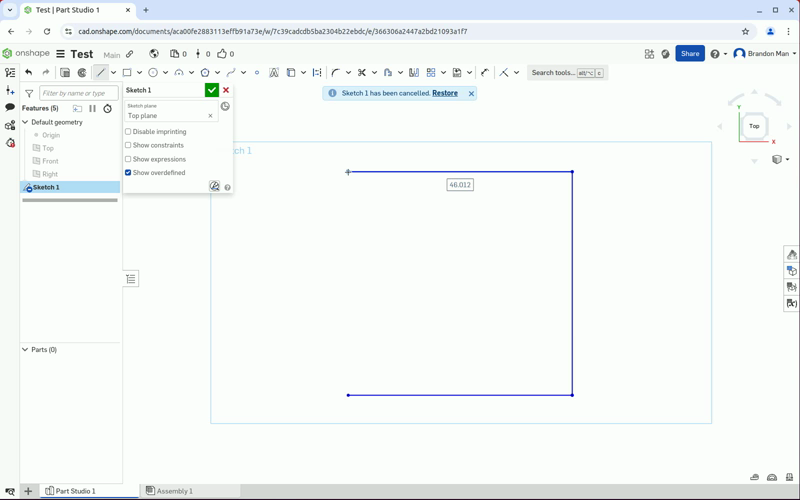
mouse_move(348, 395)
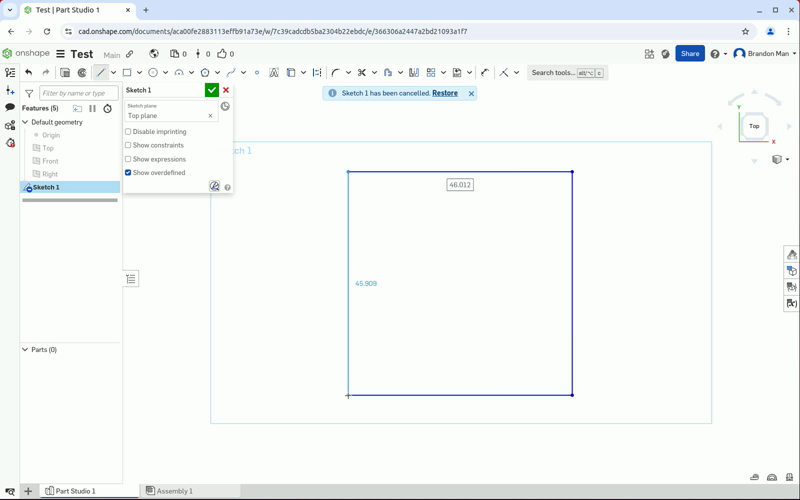
key_up(shift)
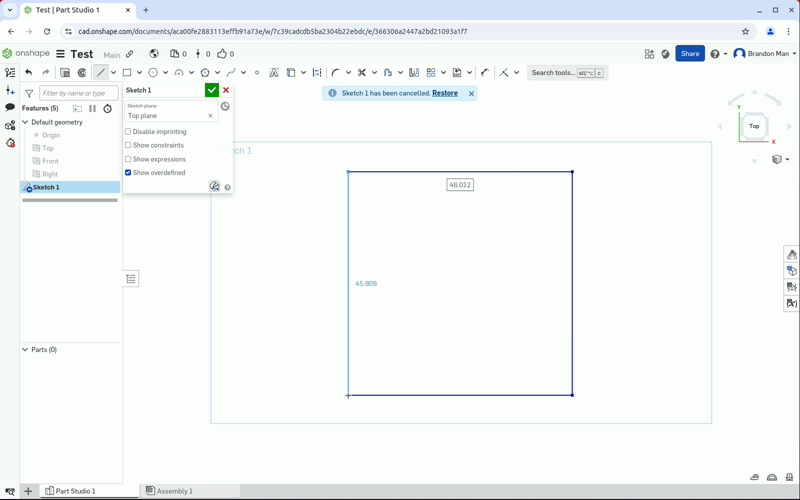
click(348, 395)
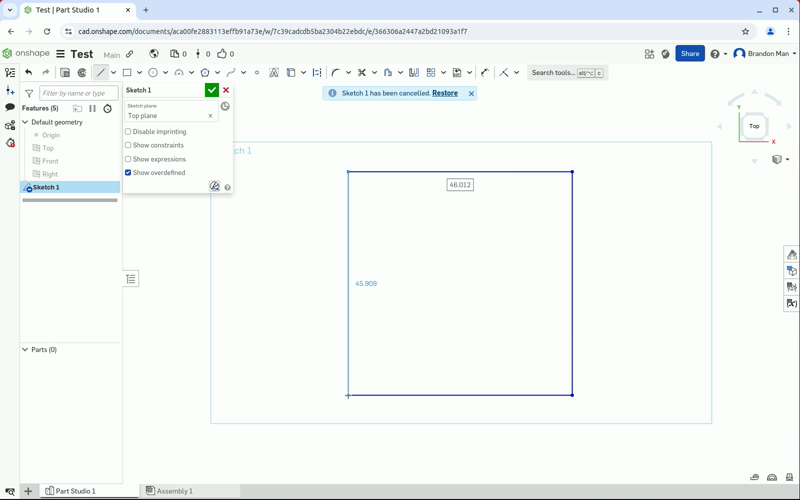
key(esc)
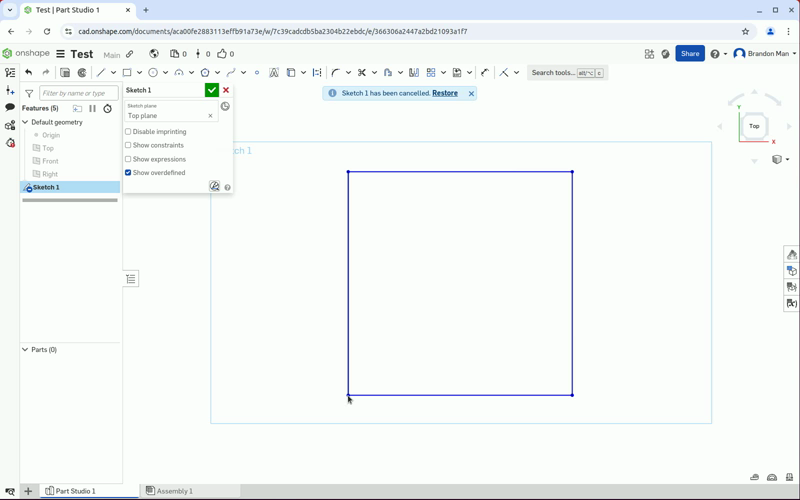
mouse_move(477, 305)
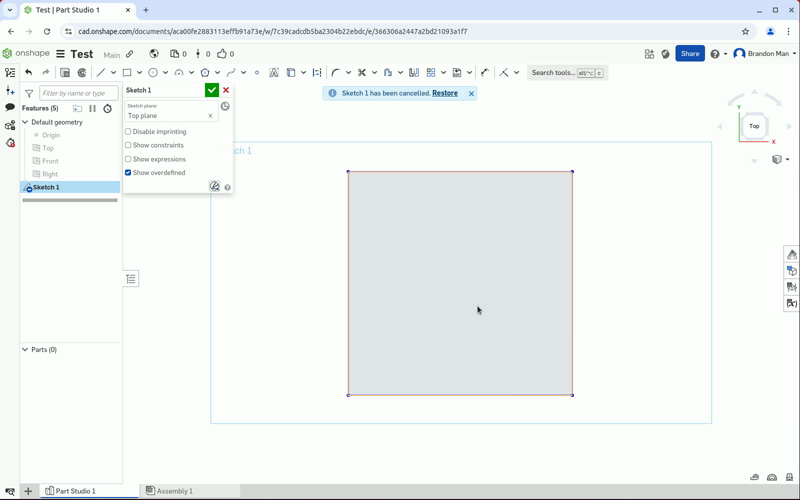
click(477, 305)
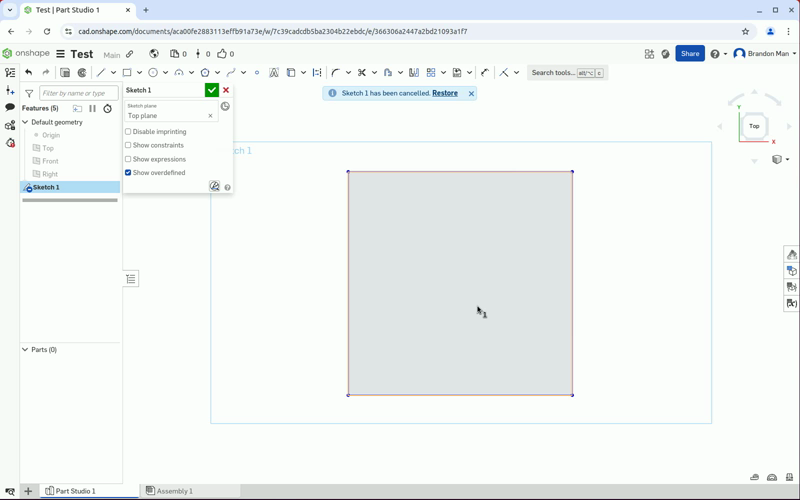
mouse_move(73, 352)
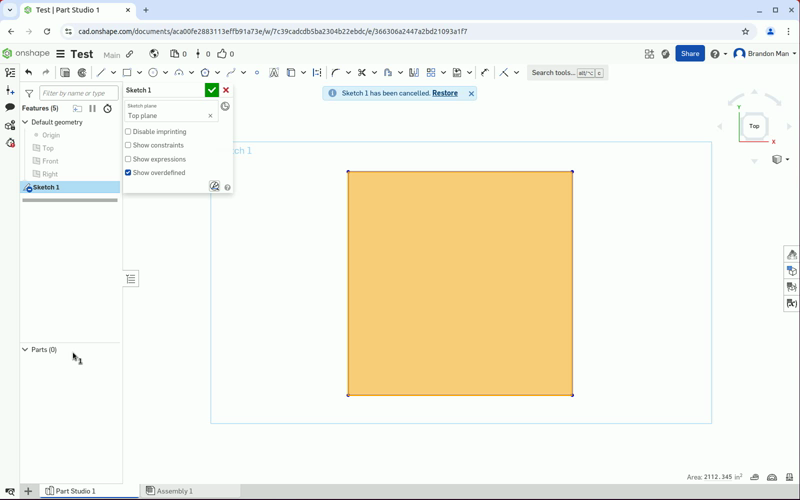
key(shift+y)
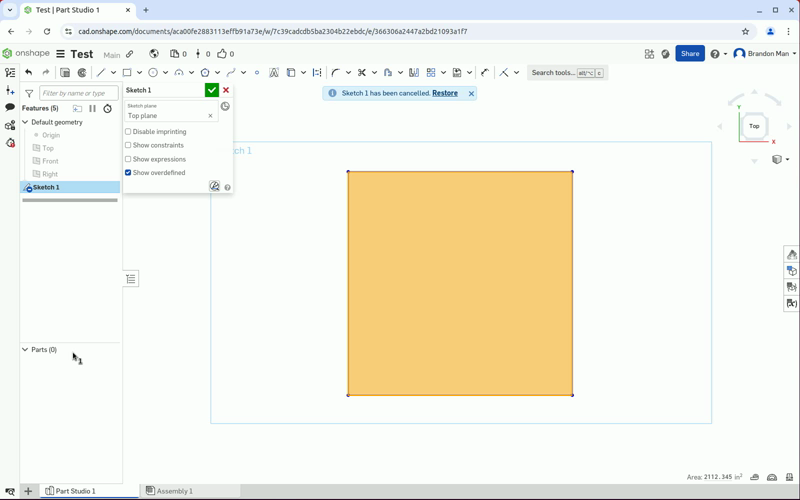
key(shift+e)
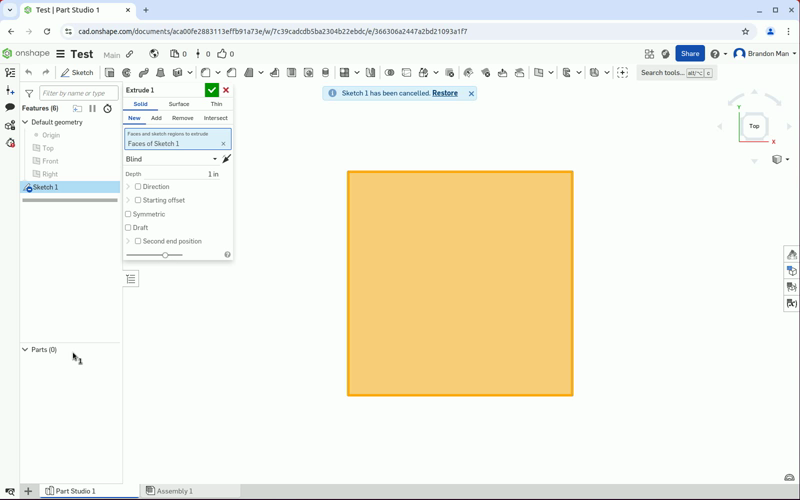
mouse_move(143, 106)
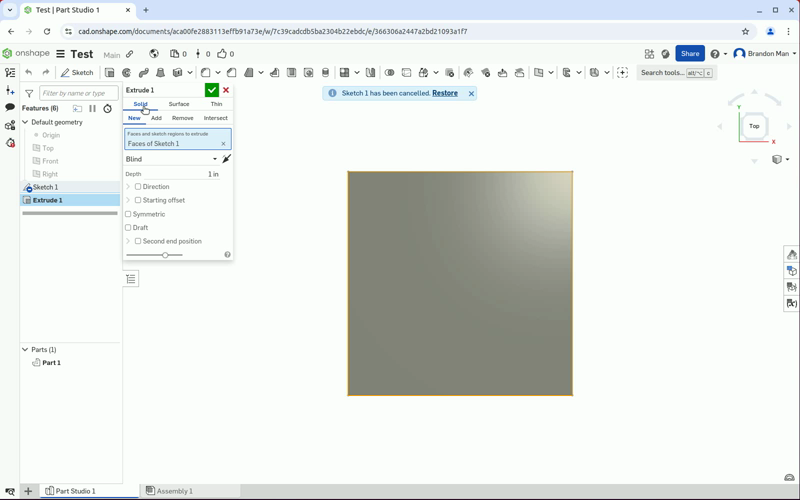
click(143, 106)
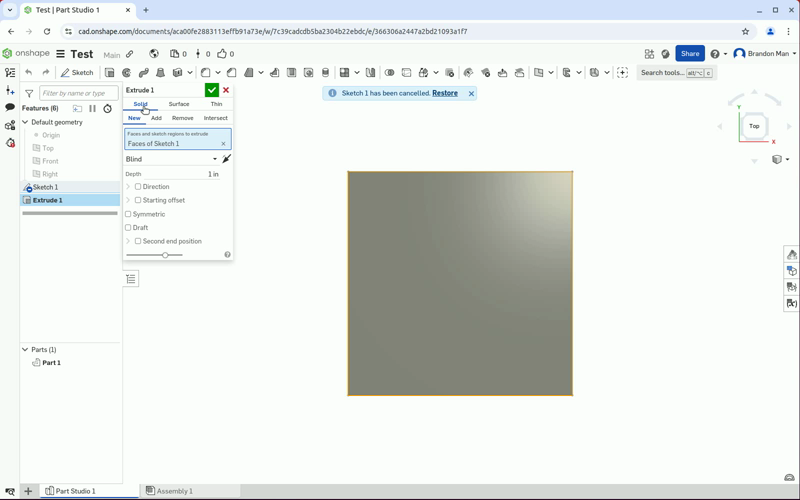
mouse_move(137, 120)
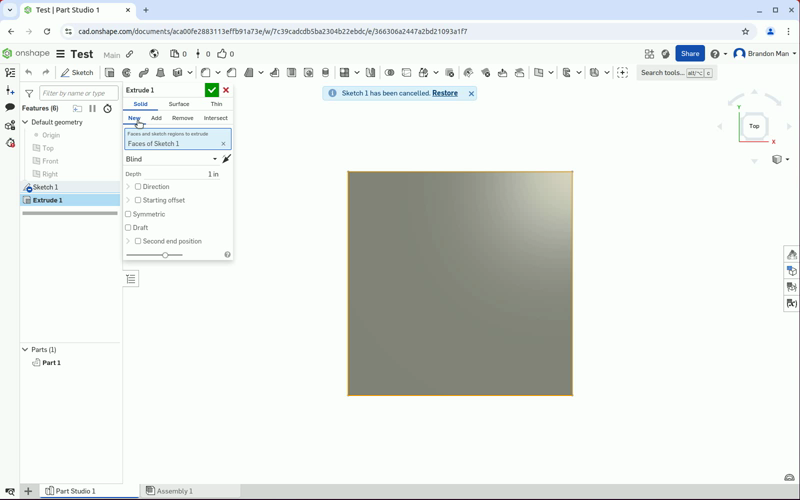
click(137, 120)
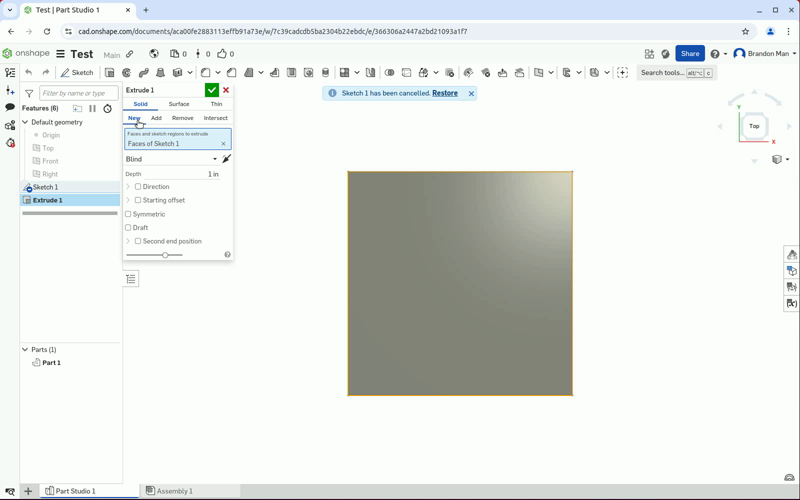
key(tab, 4)
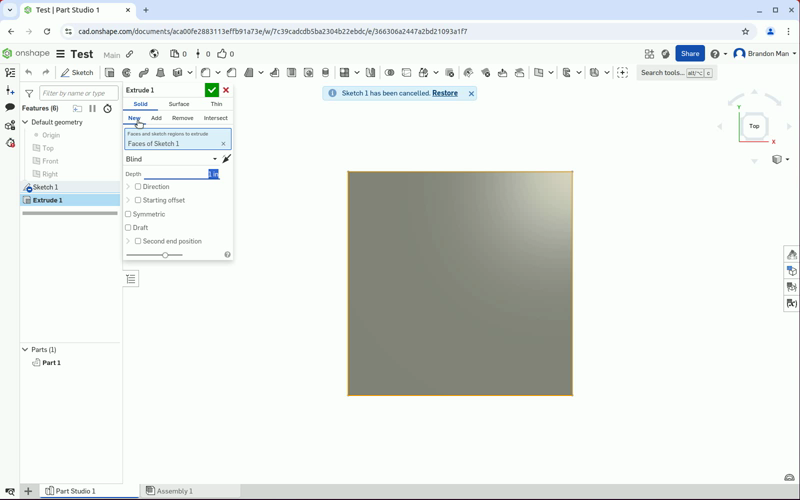
text(15.405)
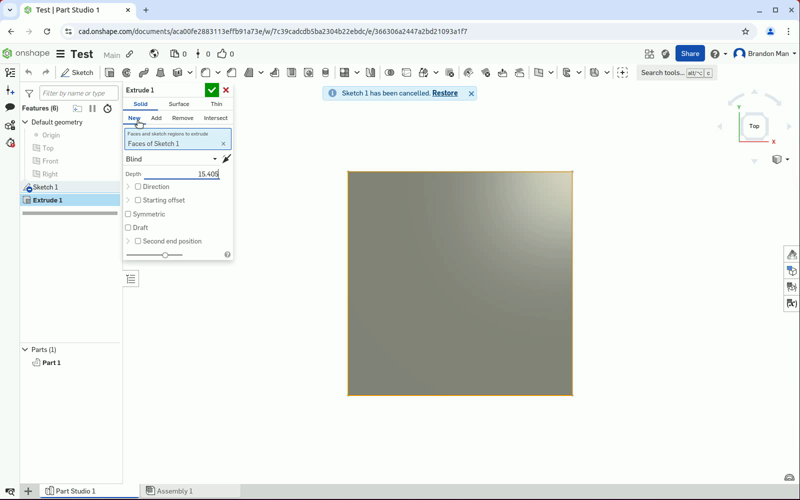
key(enter)
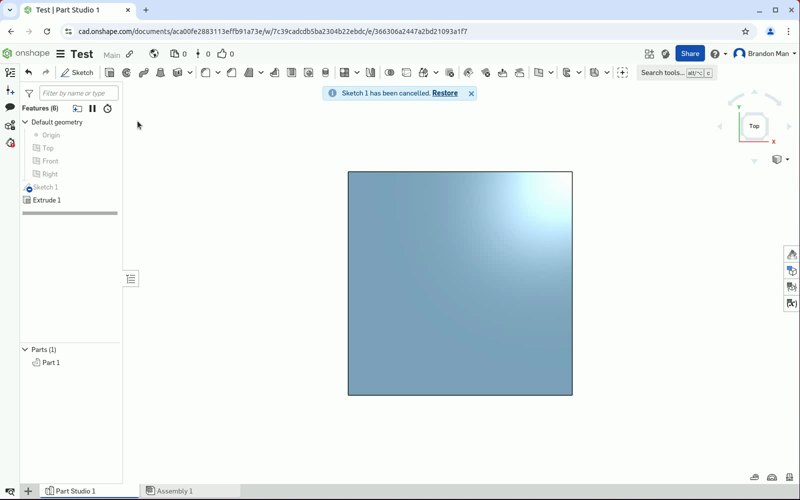
key(shift+h)
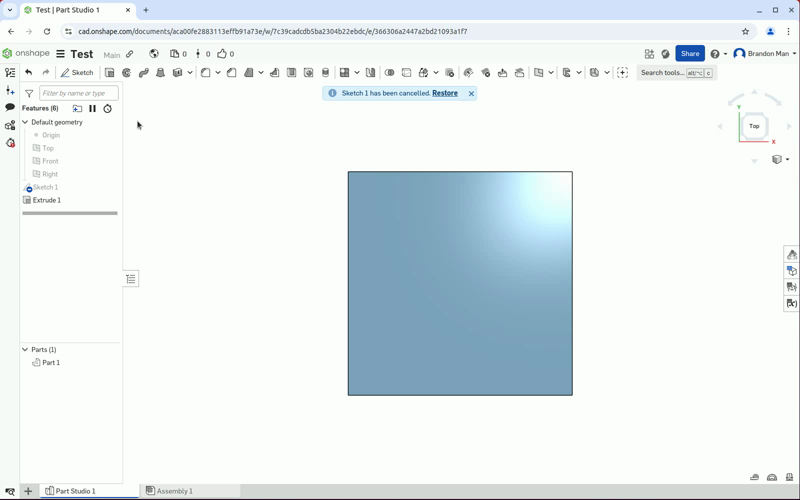
key(shift+h)
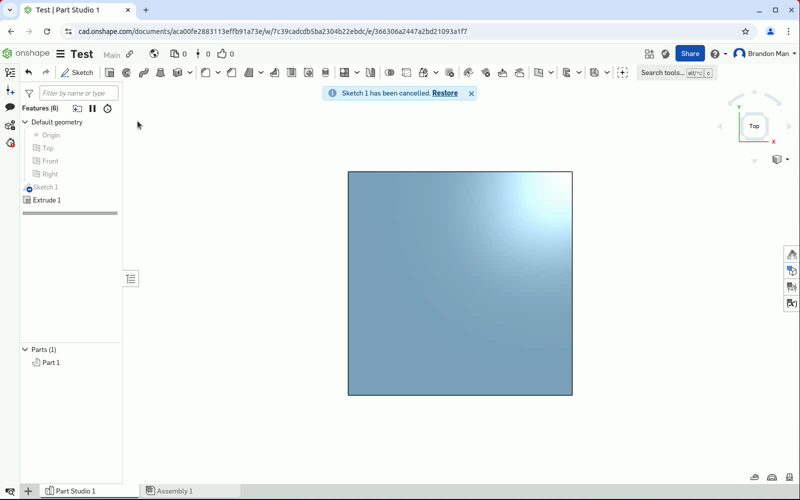
mouse_move(73, 189)
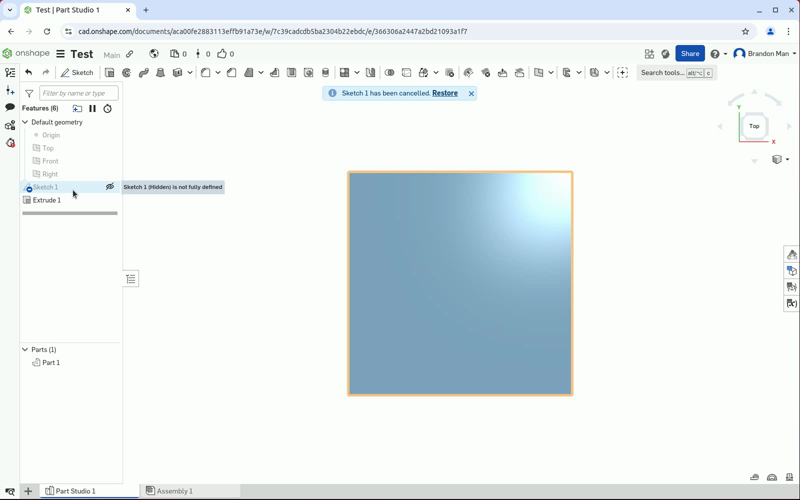
click(73, 189)
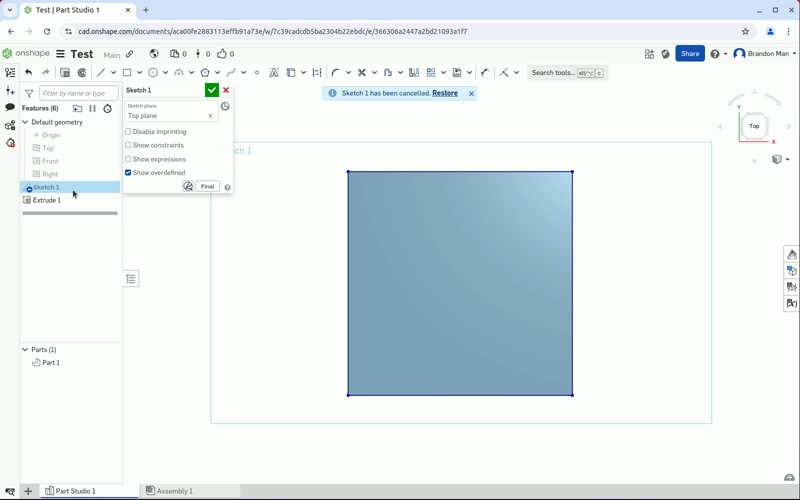
mouse_move(229, 92)
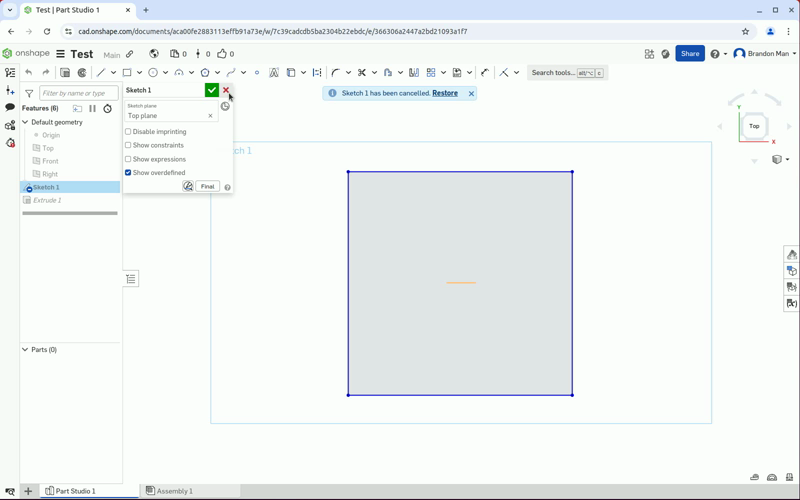
click(229, 92)
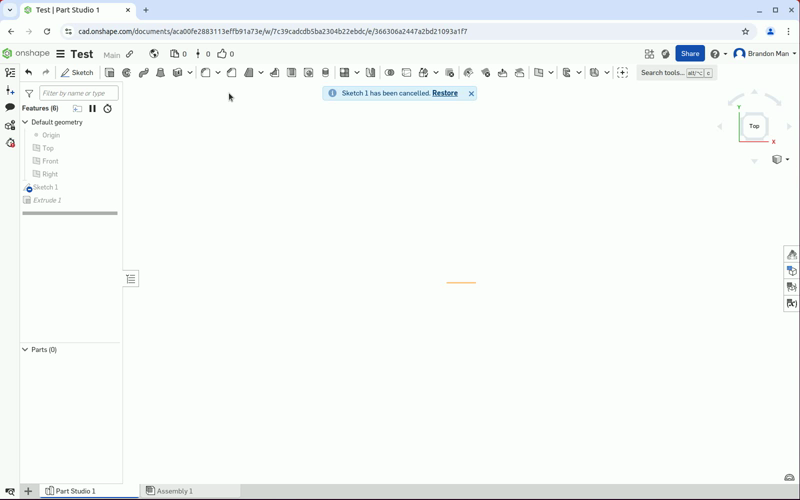
mouse_move(541, 75)
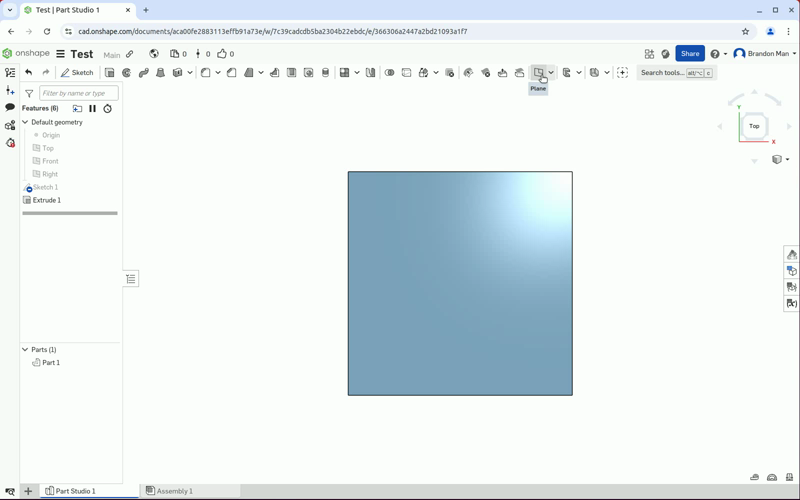
click(541, 75)
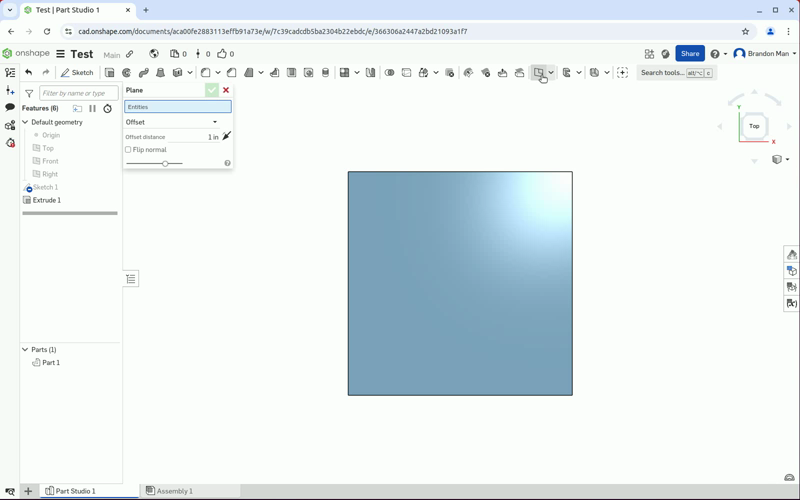
mouse_move(73, 150)
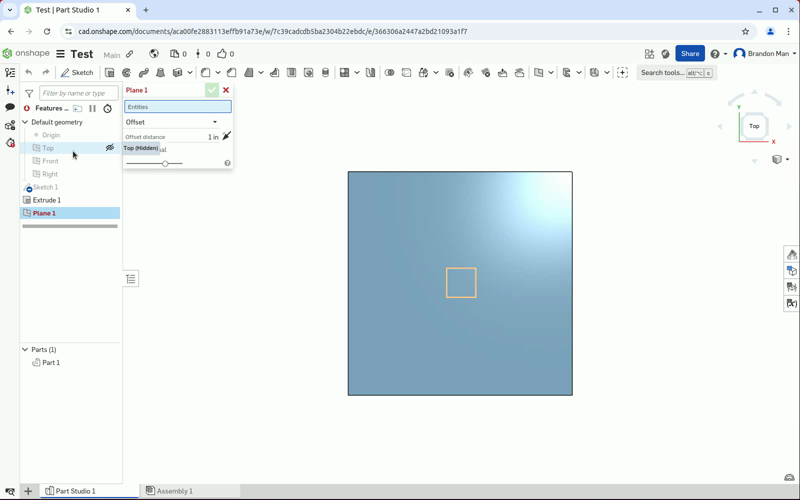
click(73, 150)
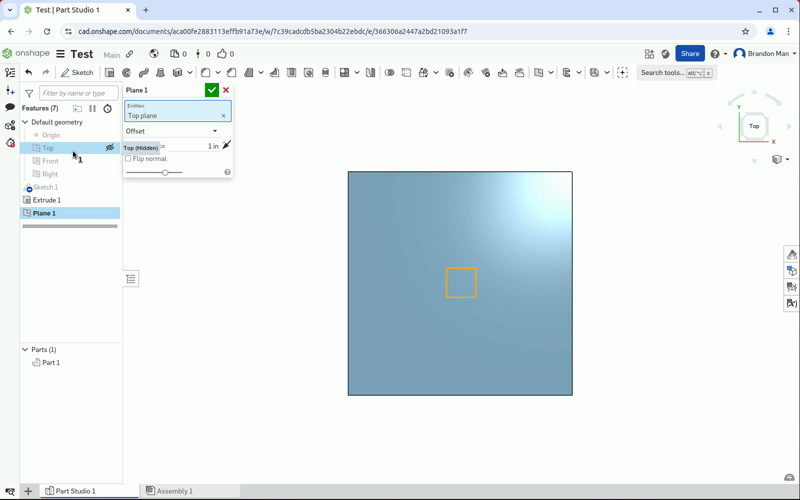
key(tab, 2)
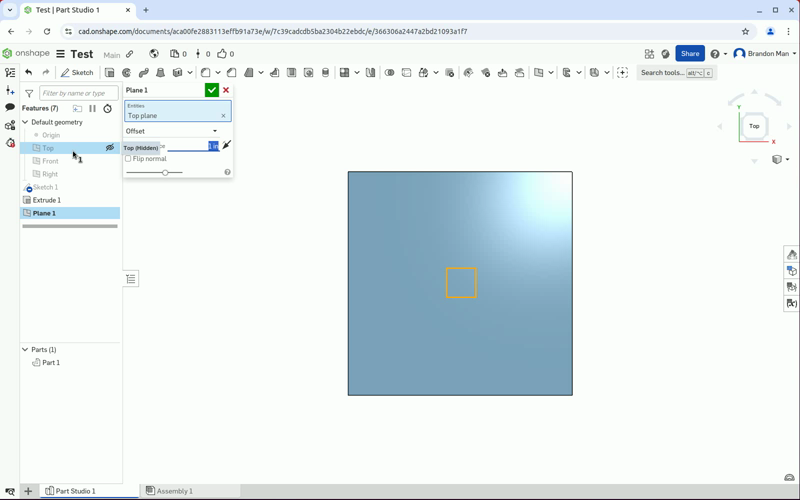
text(15.405)
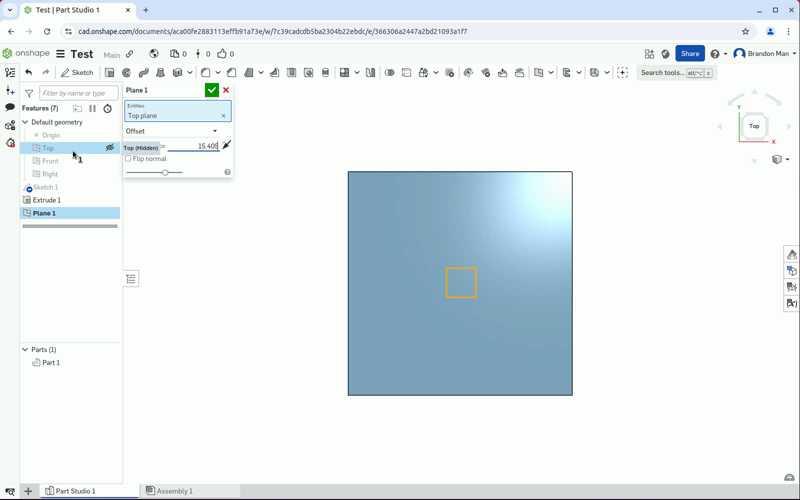
key(enter, 2)
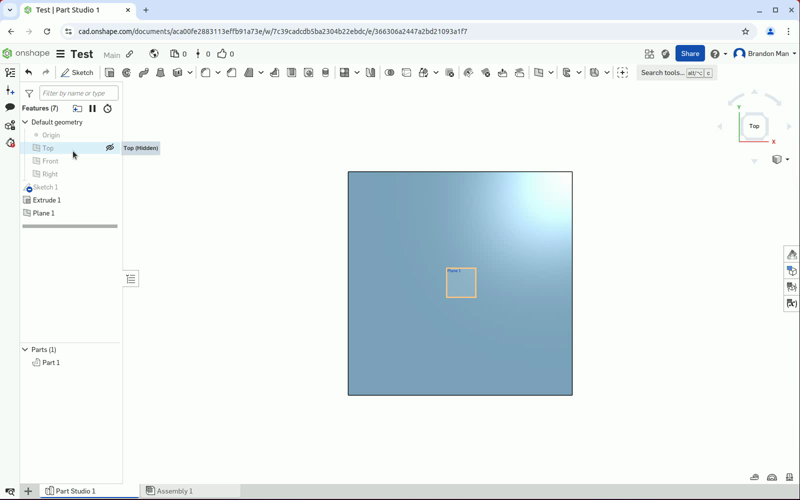
key(shift+s)
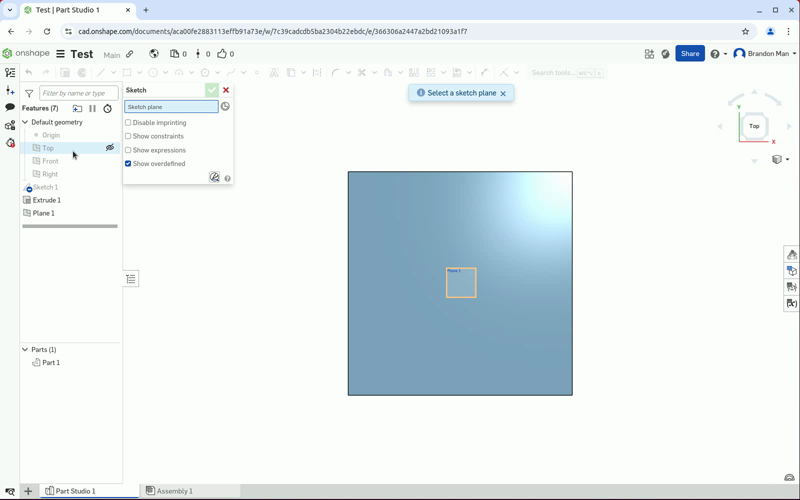
mouse_move(73, 215)
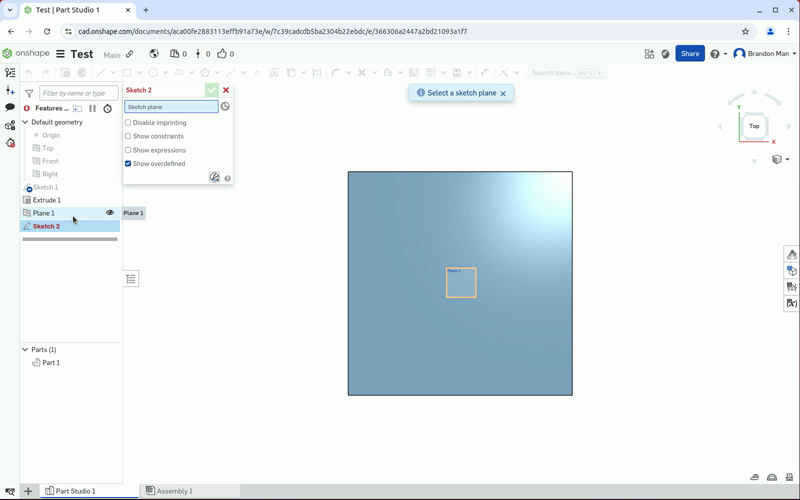
click(73, 215)
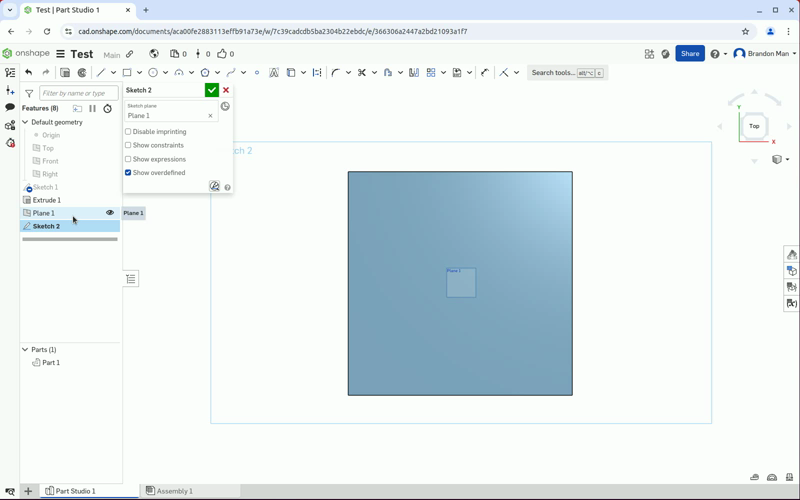
mouse_move(73, 352)
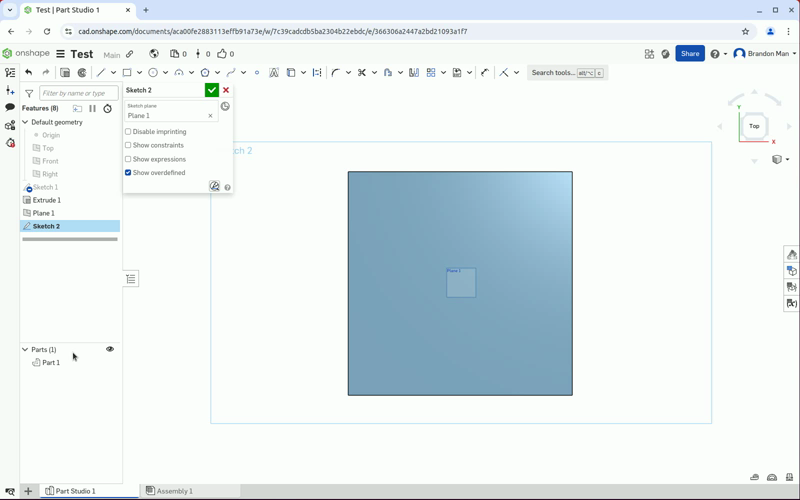
key(y)
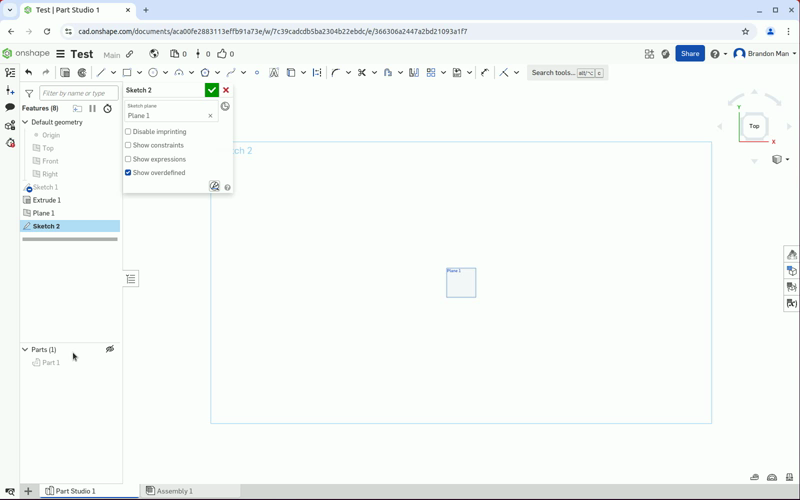
key(l)
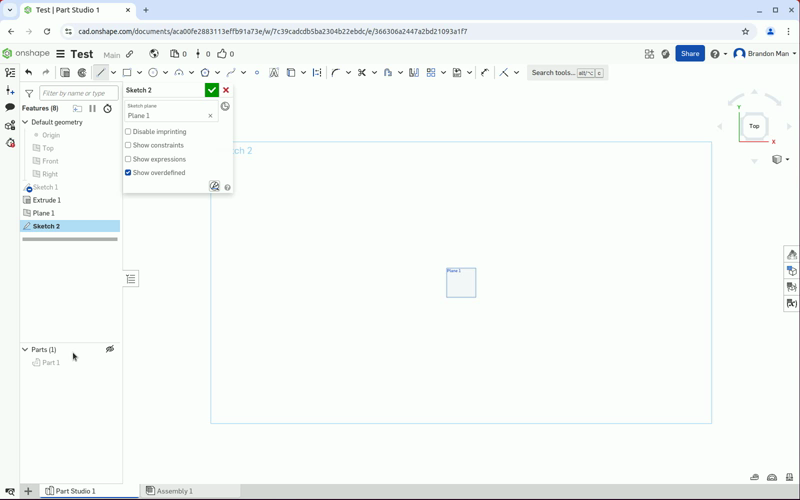
key_down(shift)
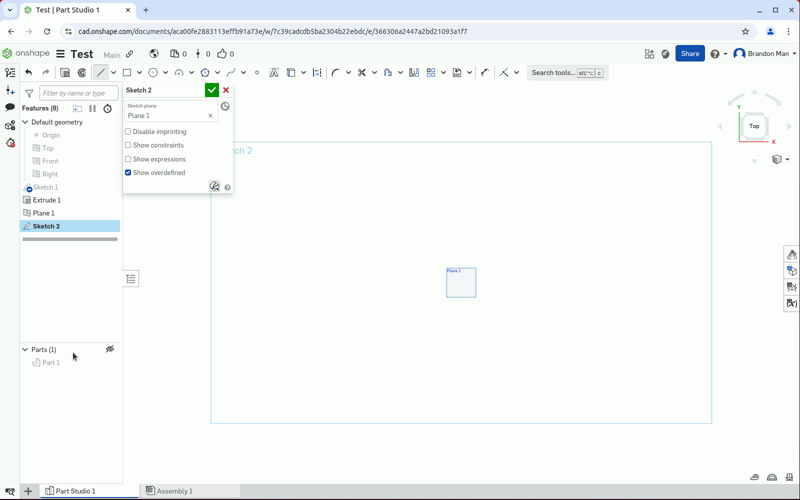
mouse_move(385, 414)
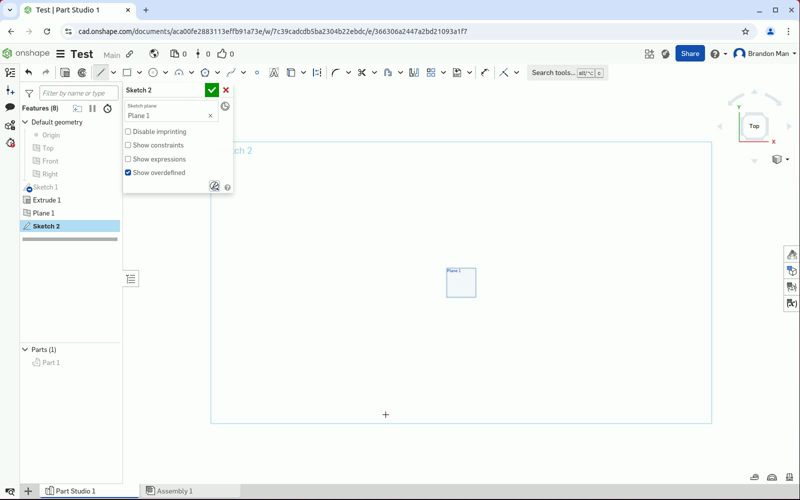
click(385, 414)
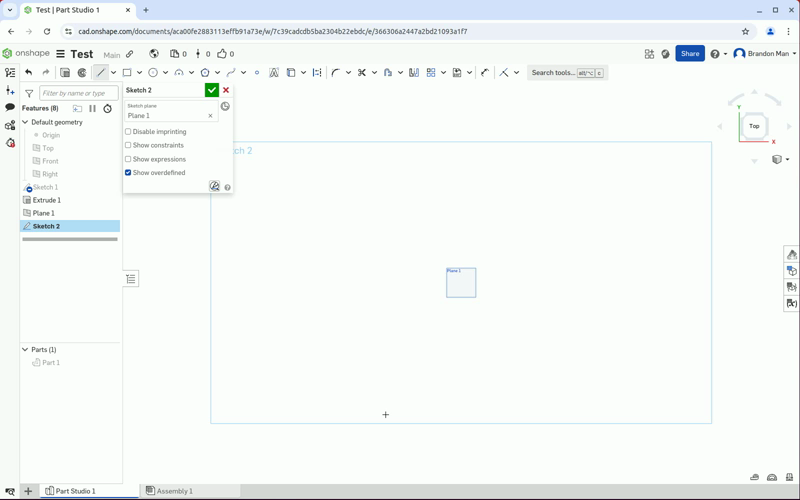
key_up(shift)
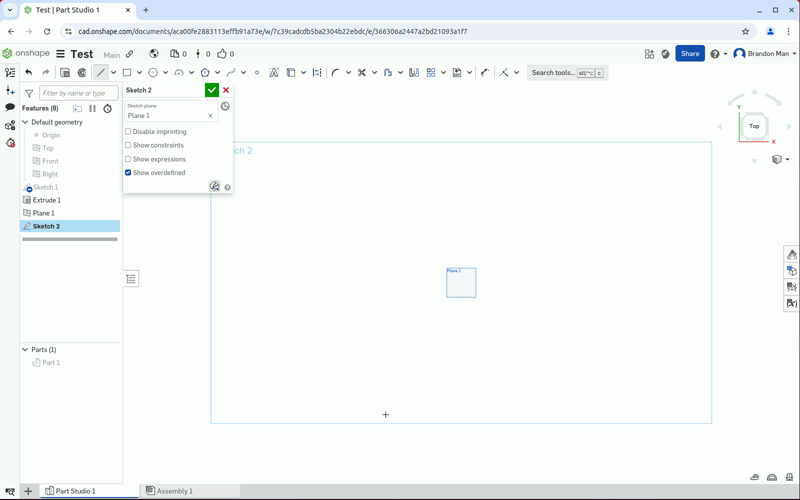
key_down(shift)
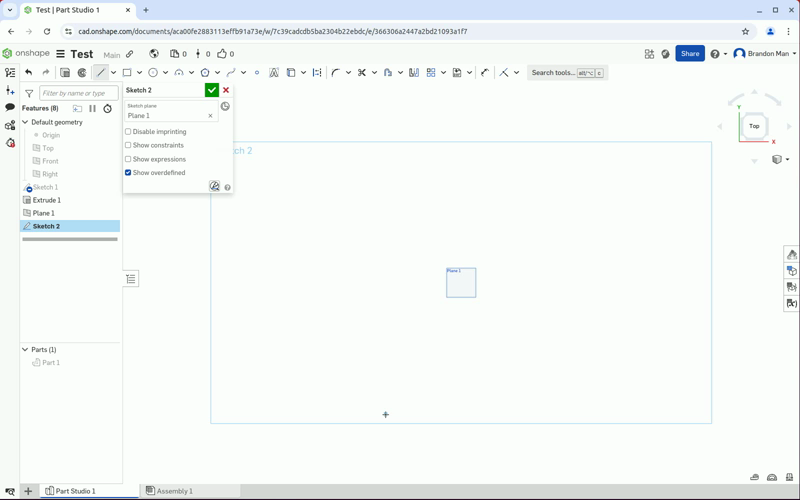
mouse_move(461, 414)
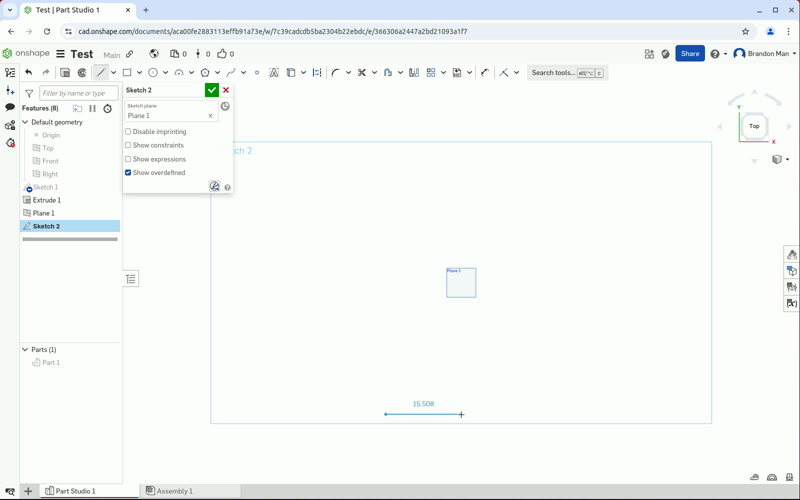
click(461, 414)
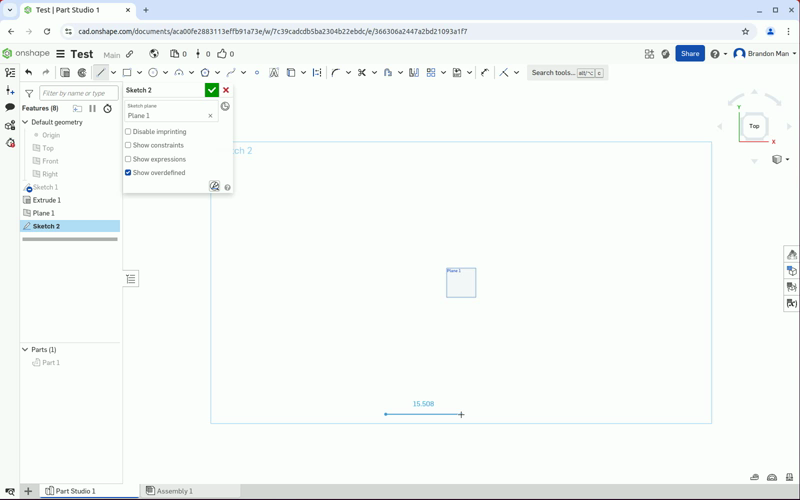
key_up(shift)
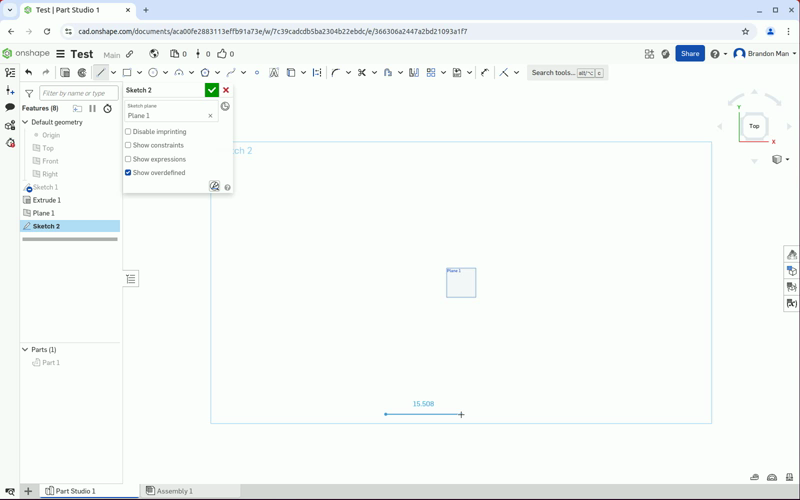
key_down(shift)
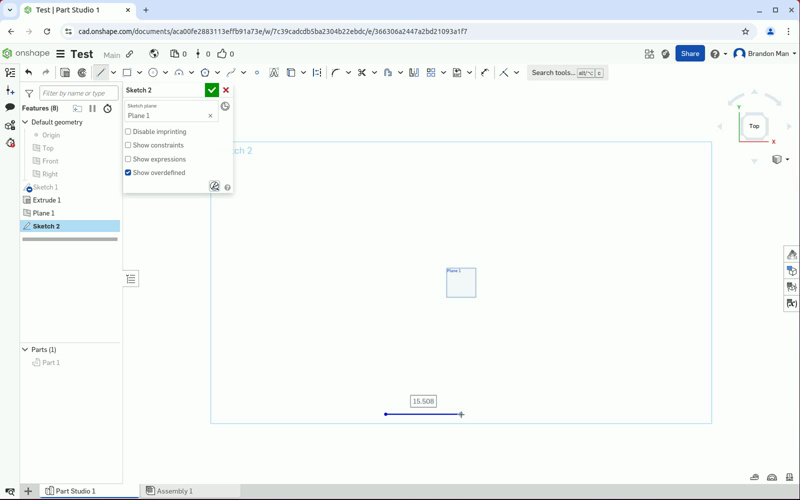
mouse_move(491, 414)
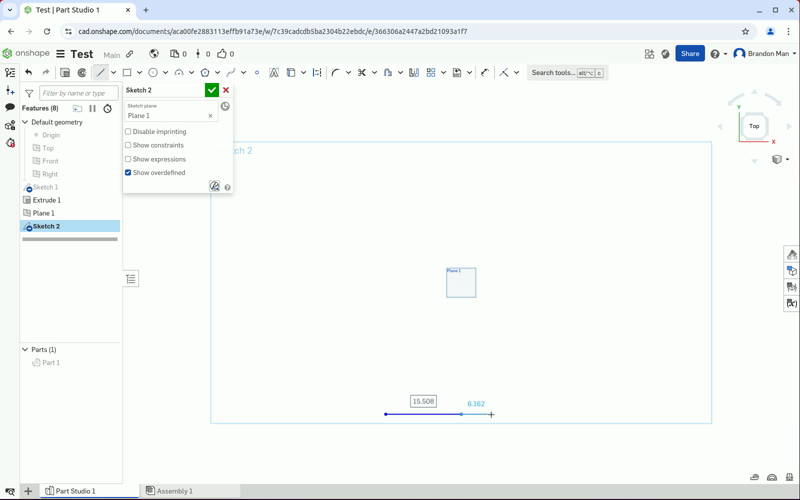
mouse_move(461, 395)
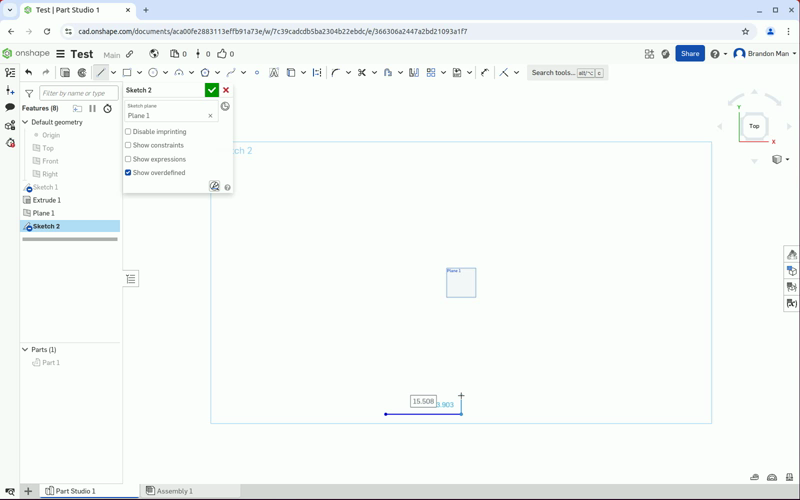
click(461, 395)
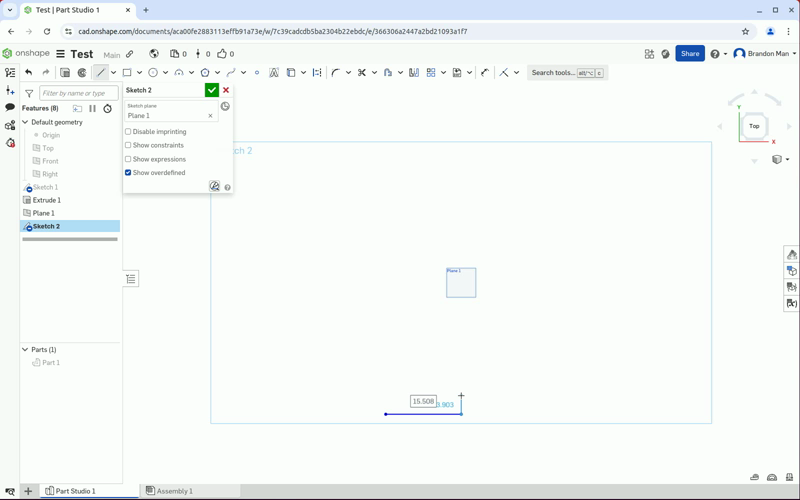
key_up(shift)
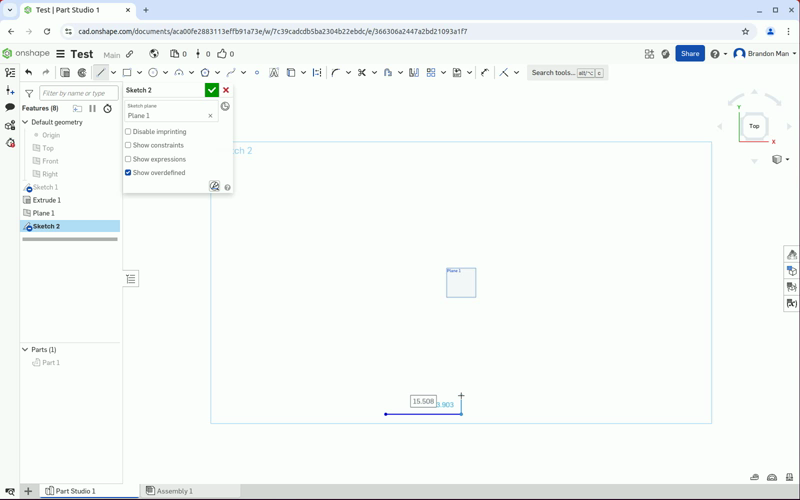
key_down(shift)
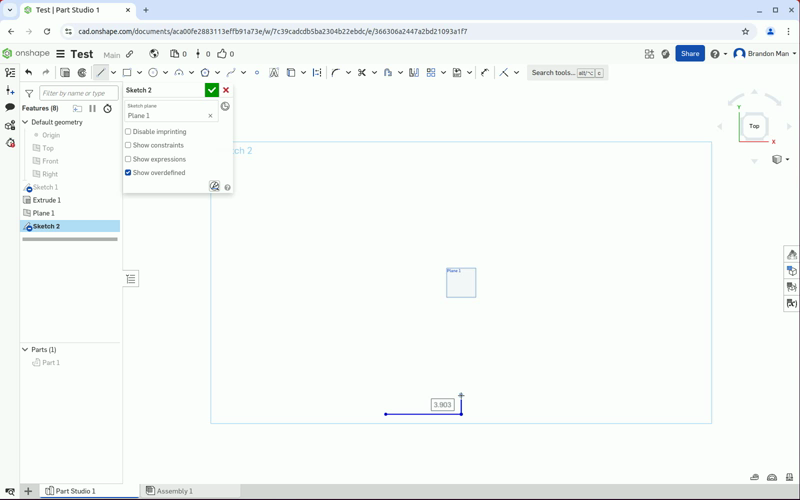
mouse_move(385, 395)
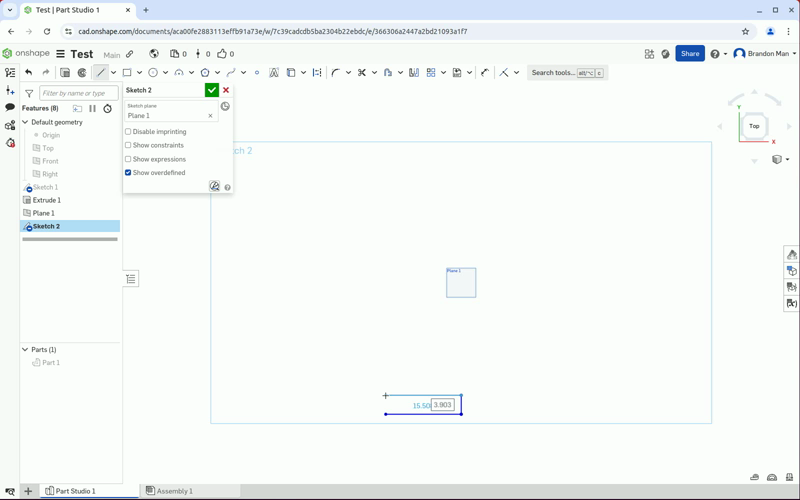
click(385, 395)
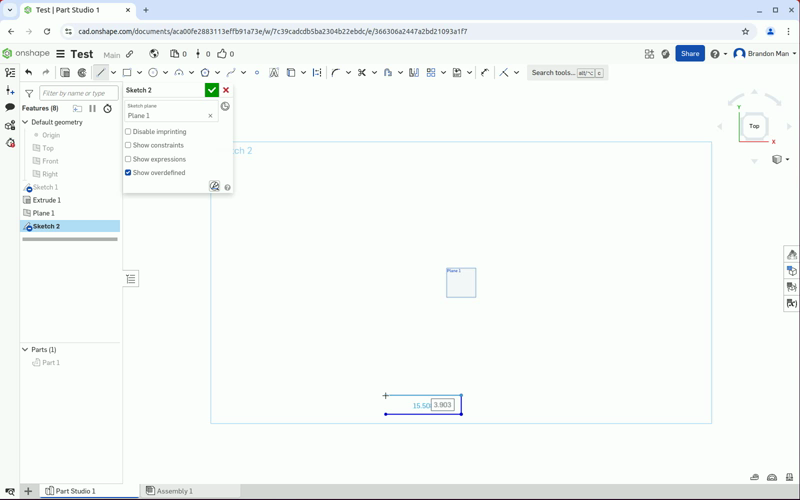
key_up(shift)
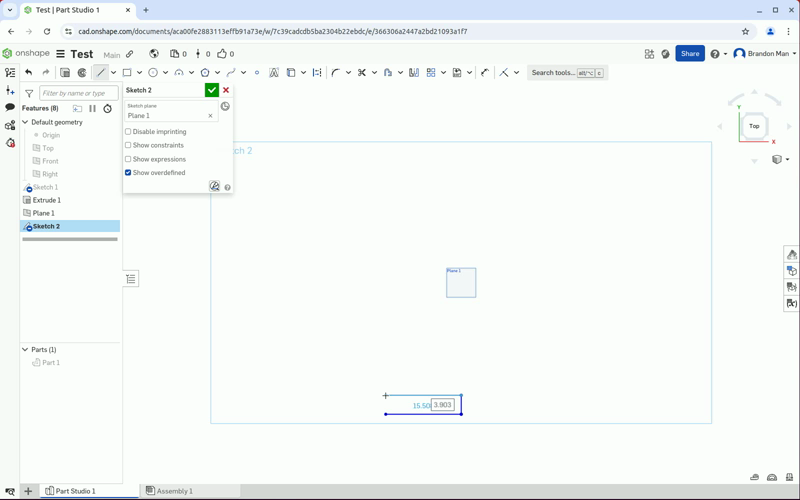
mouse_move(415, 395)
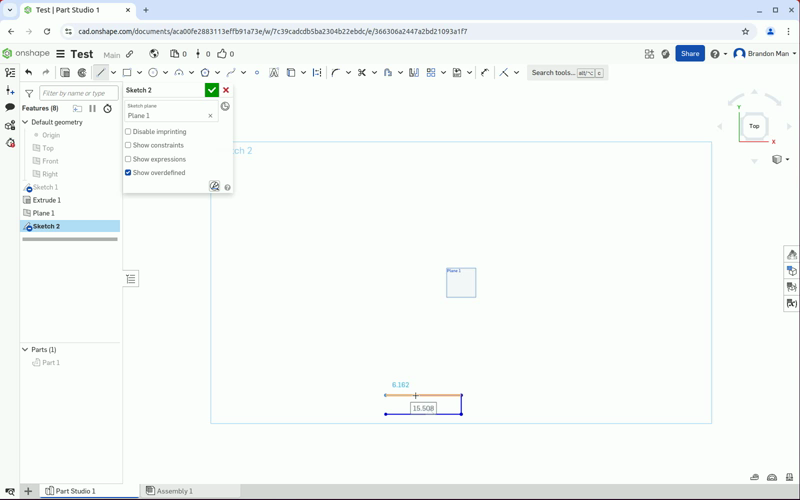
key_down(shift)
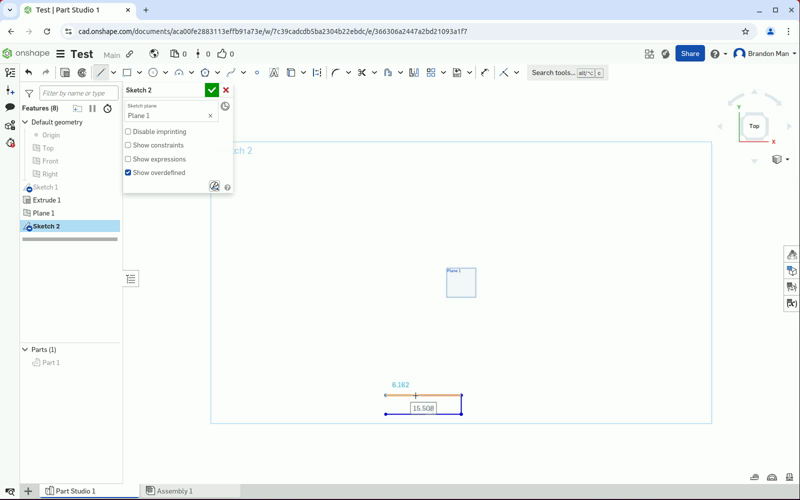
mouse_move(385, 414)
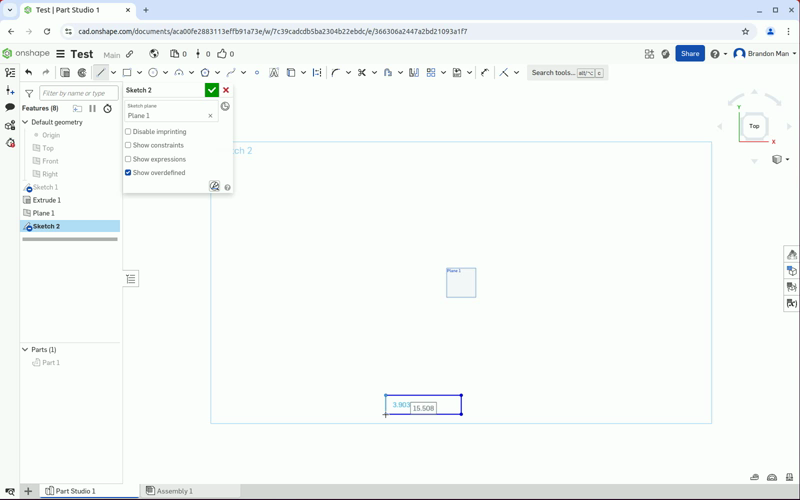
key_up(shift)
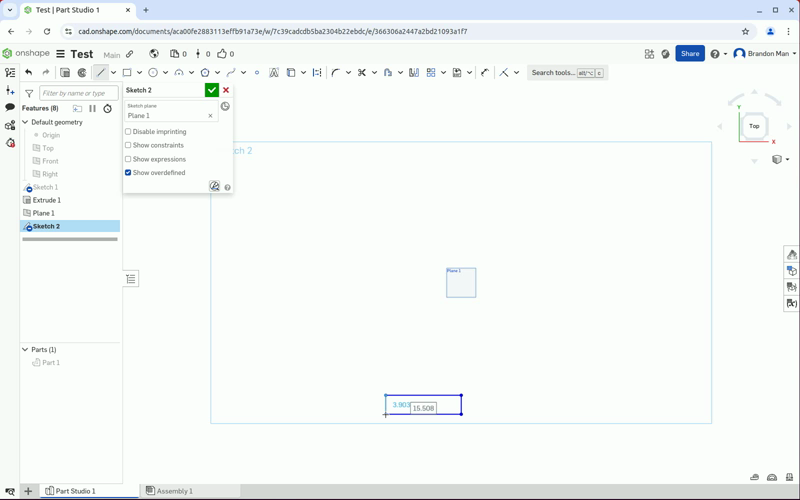
click(385, 414)
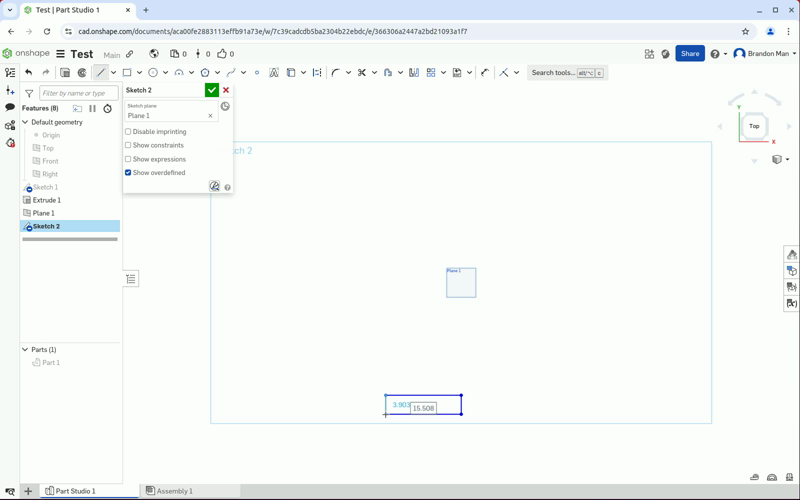
key(esc)
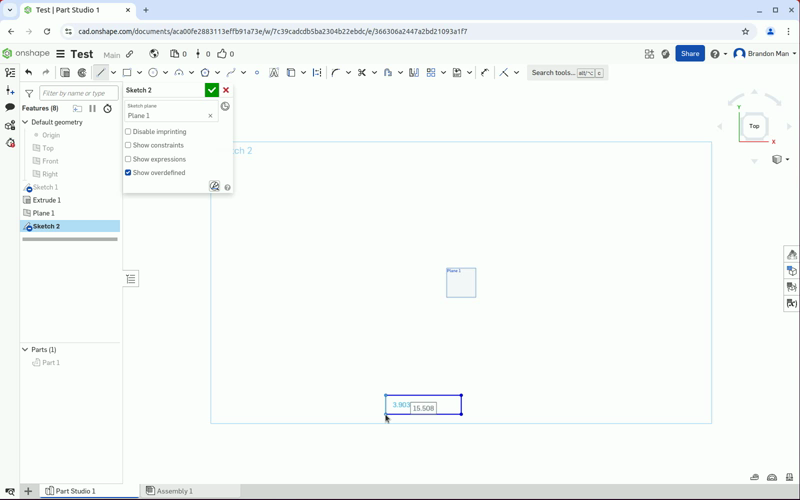
mouse_move(419, 402)
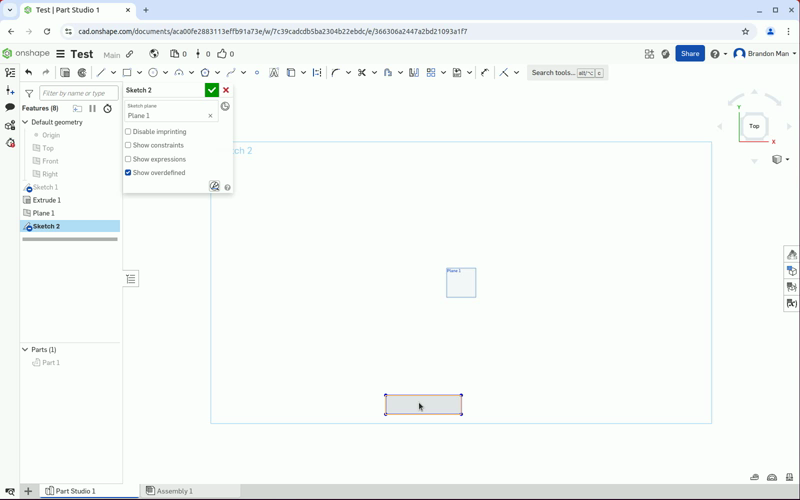
scroll(6)
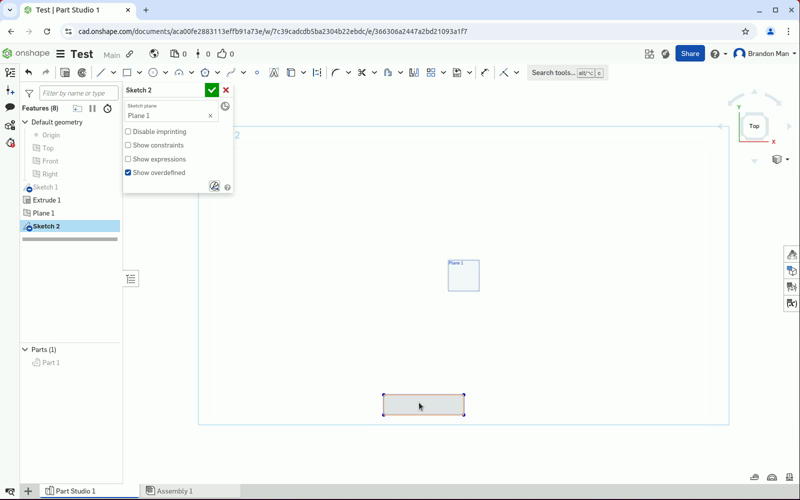
scroll(6)
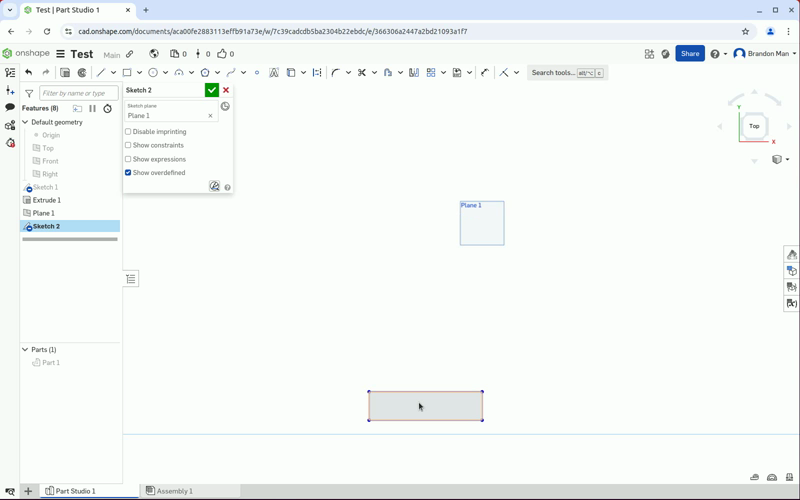
scroll(6)
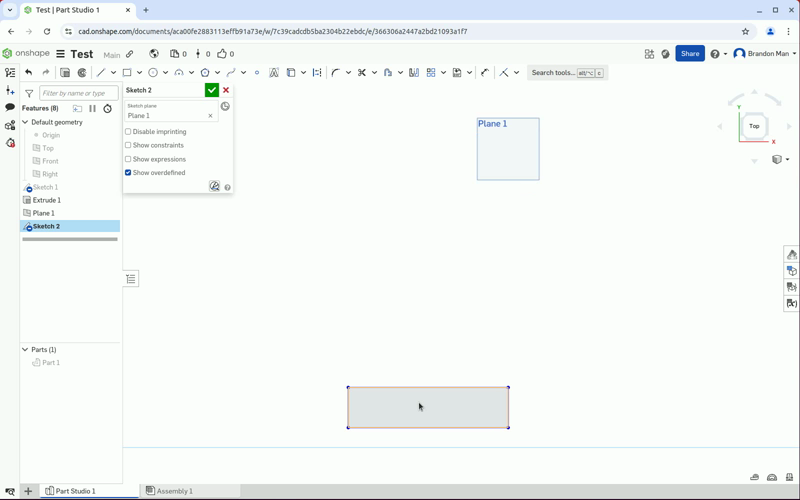
scroll(6)
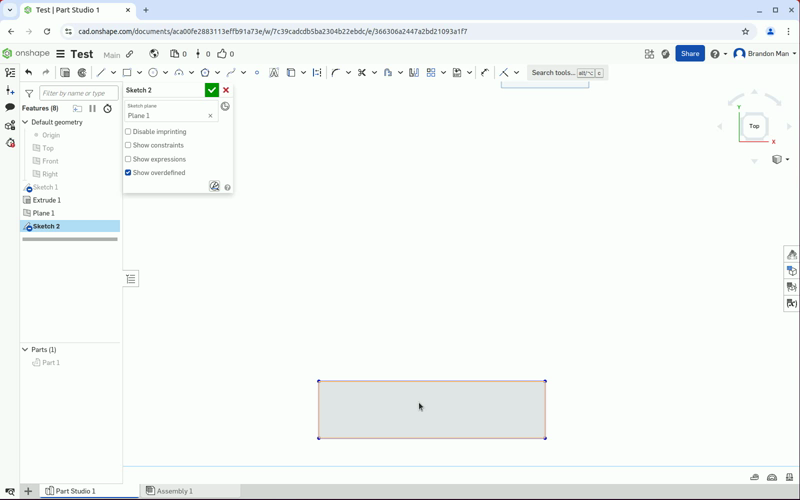
scroll(6)
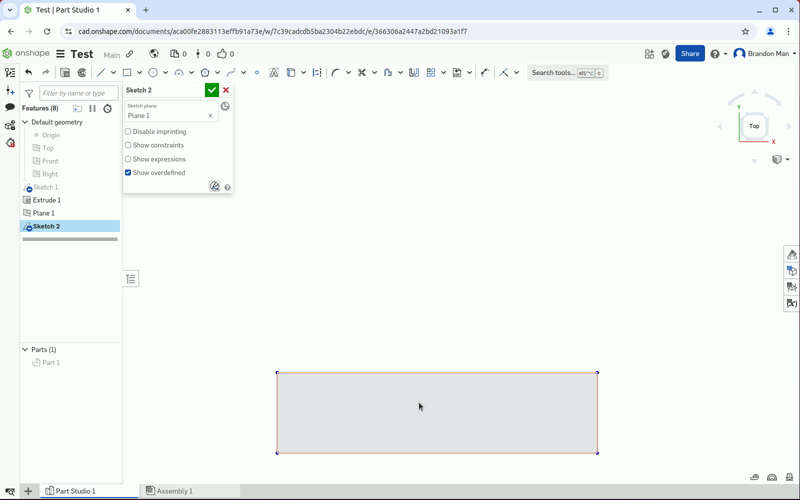
scroll(6)
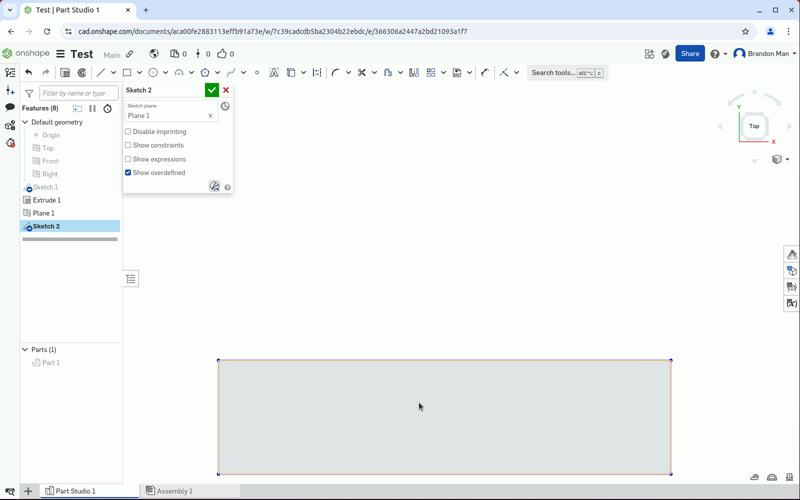
scroll(6)
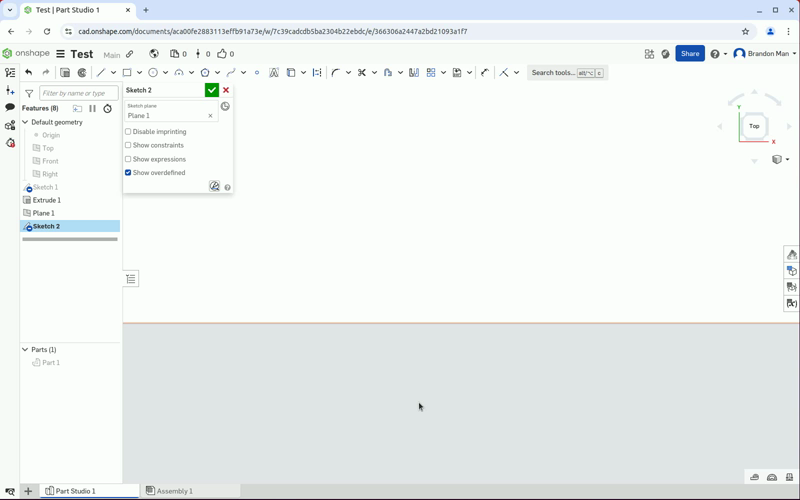
click(419, 402)
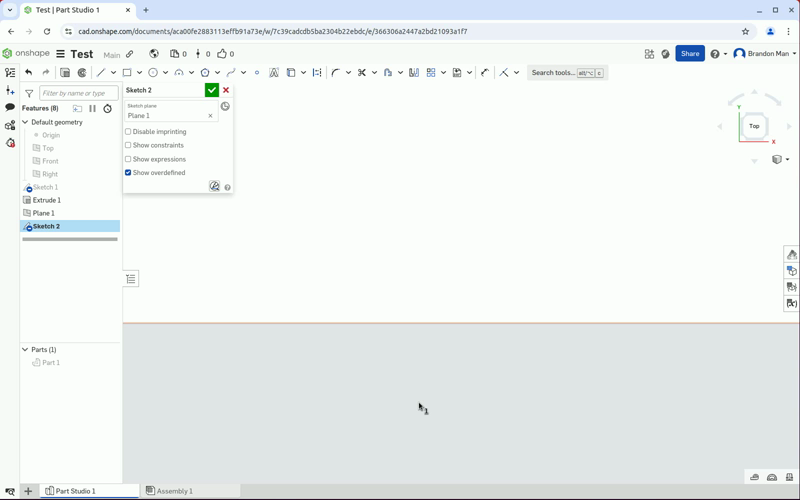
scroll(-6)
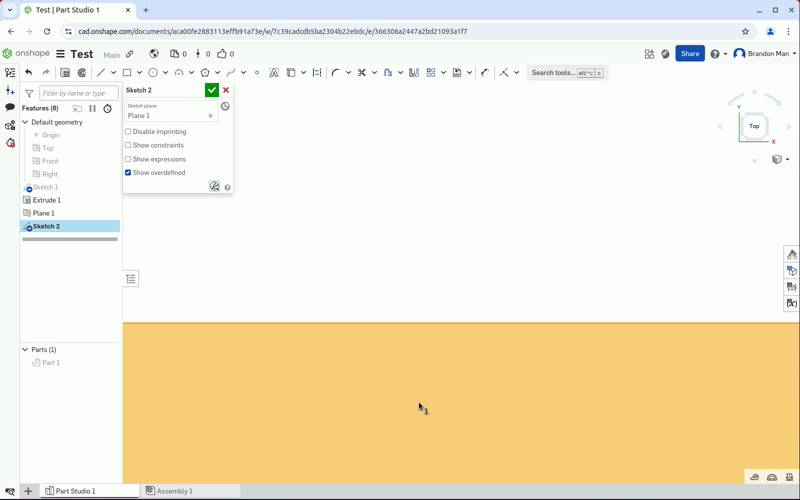
scroll(-6)
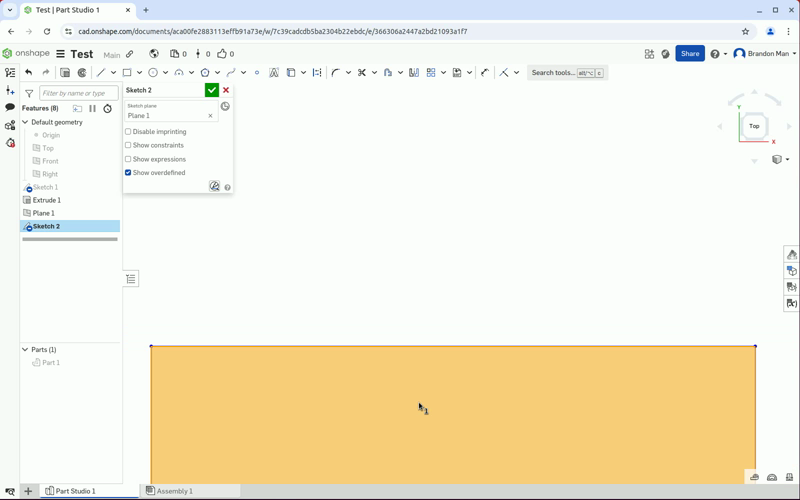
scroll(-6)
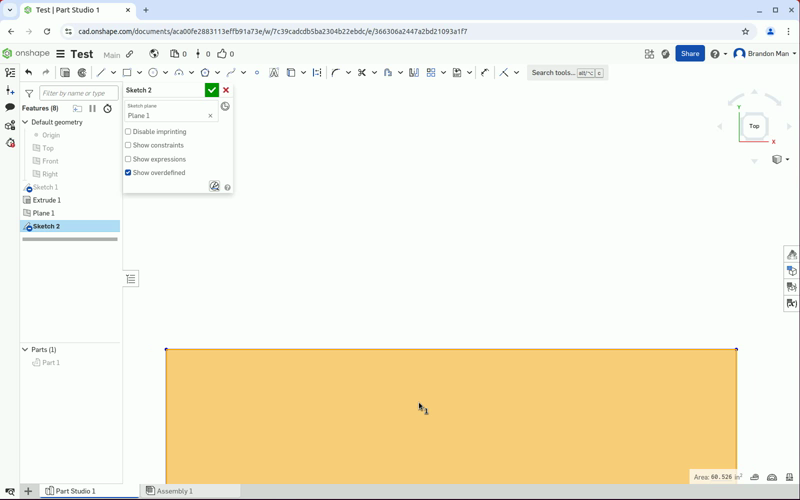
scroll(-6)
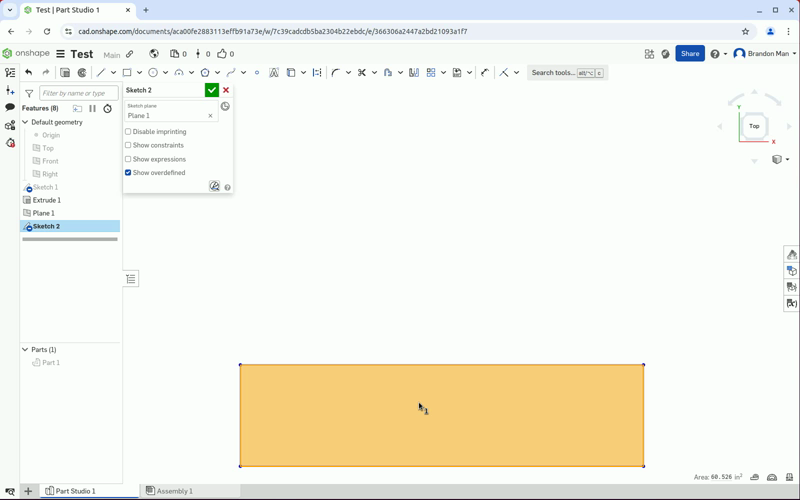
scroll(-6)
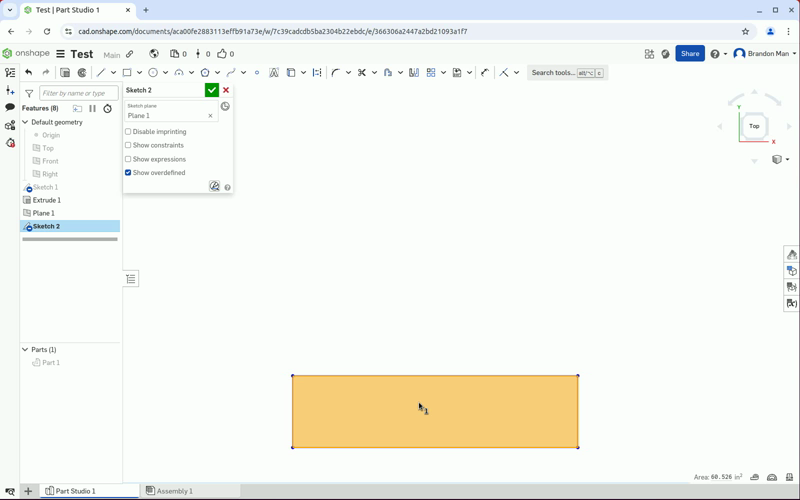
scroll(-6)
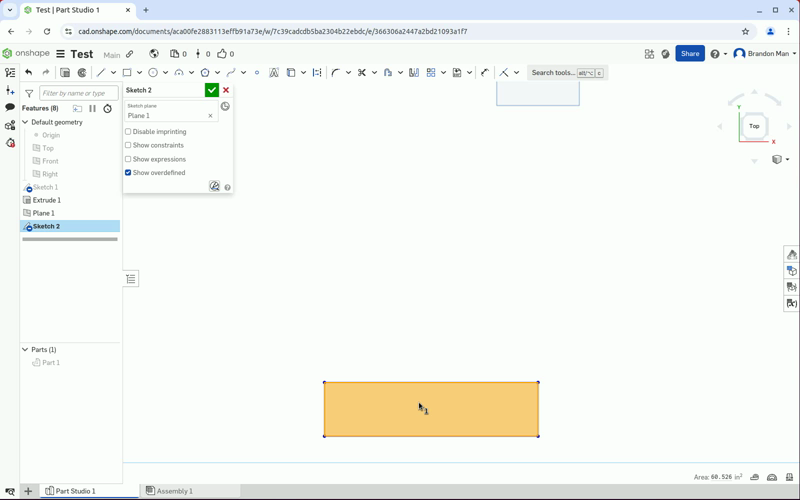
scroll(-6)
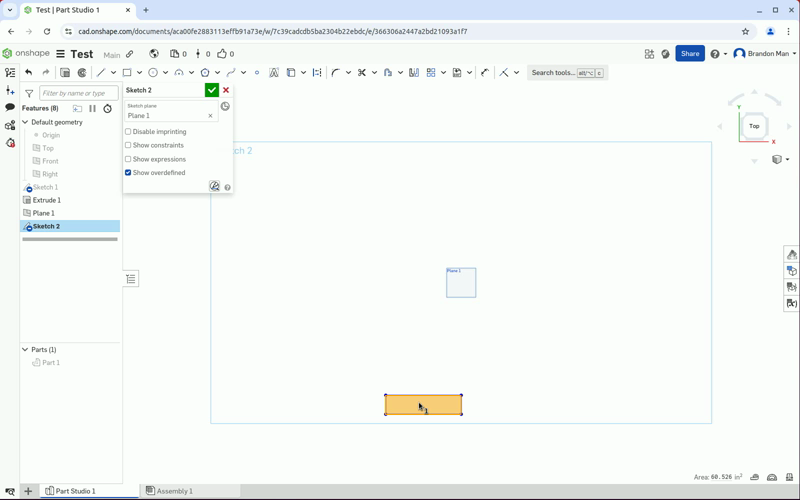
mouse_move(73, 352)
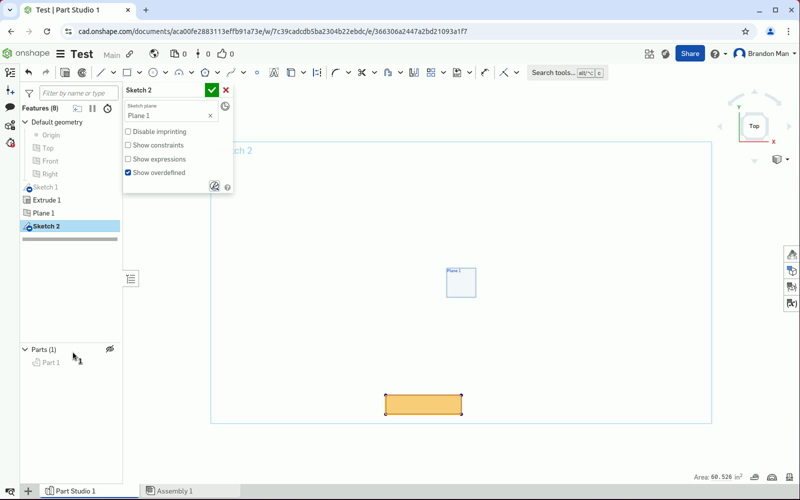
key(shift+y)
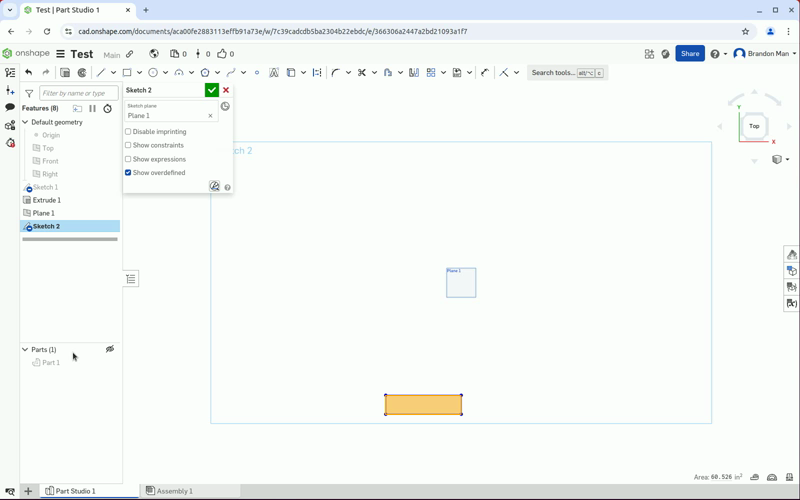
key(shift+e)
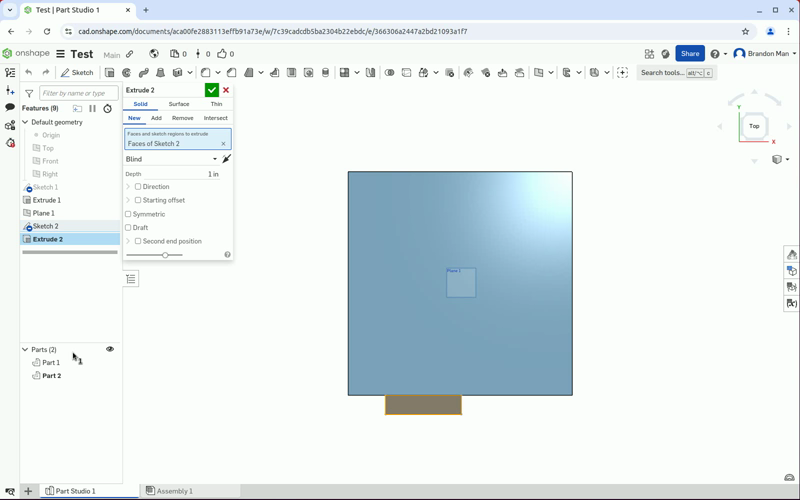
mouse_move(143, 106)
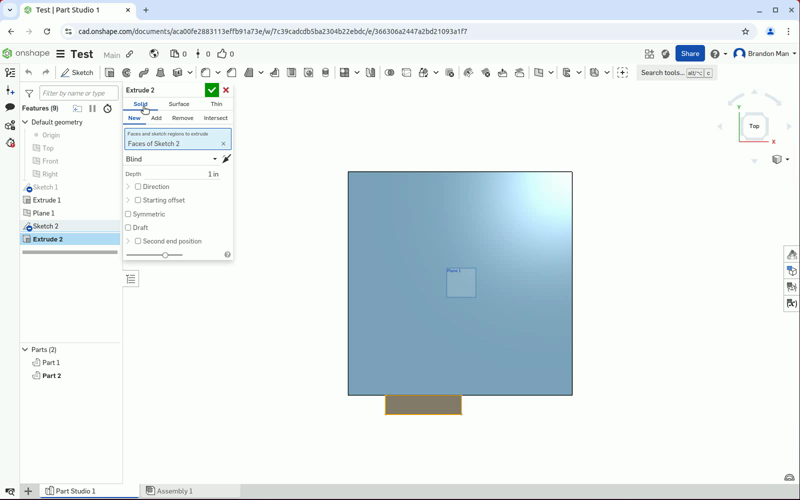
click(143, 106)
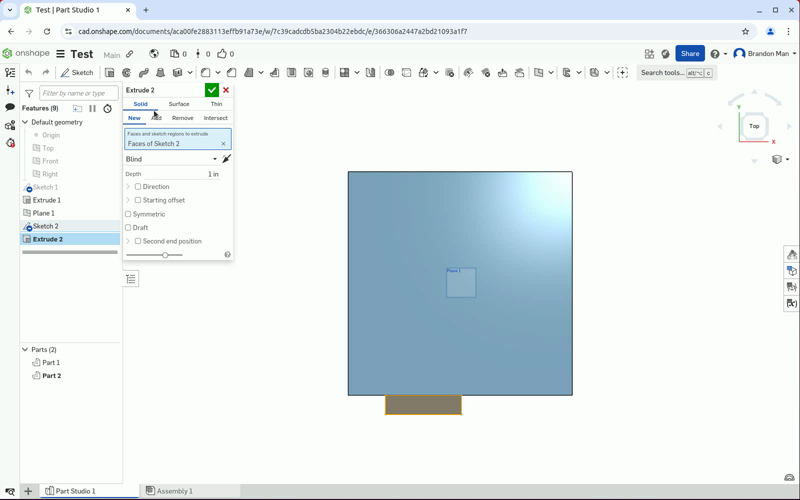
mouse_move(186, 120)
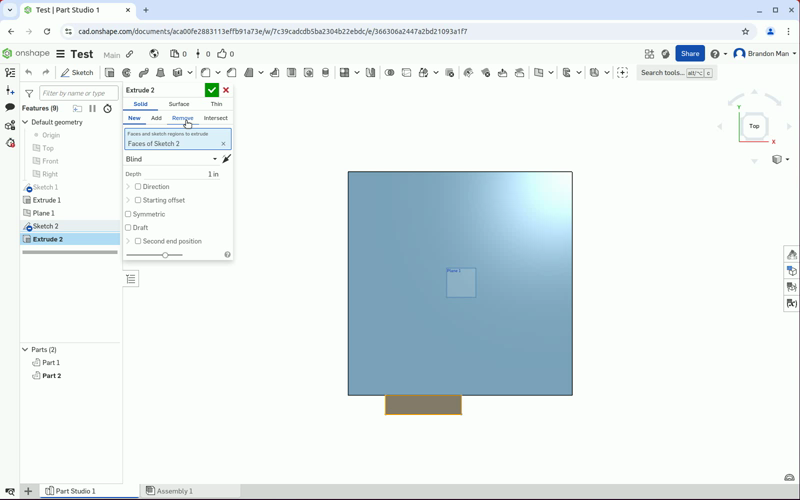
click(186, 120)
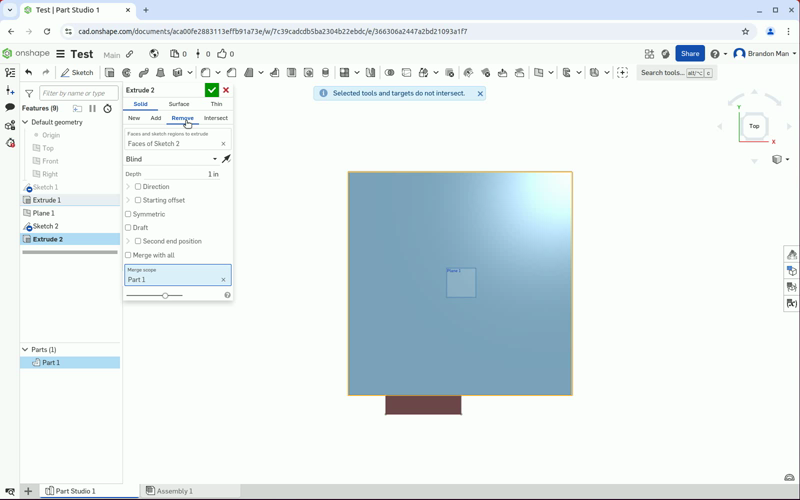
key(tab, 4)
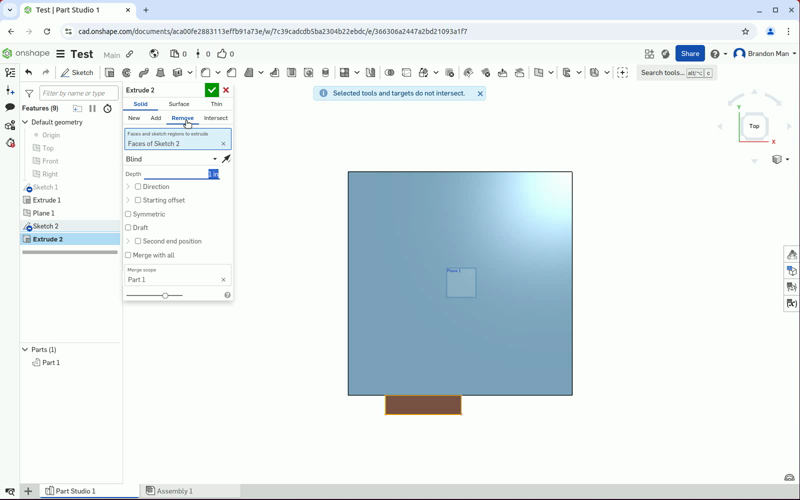
text(19.979)
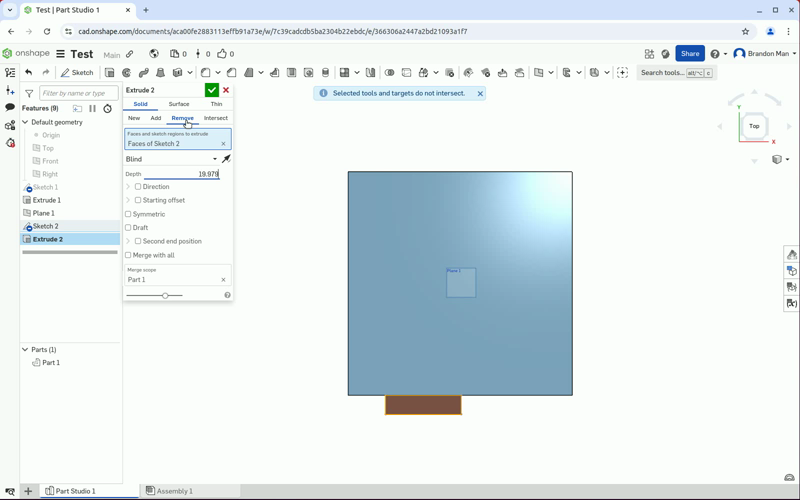
key(tab, 6)
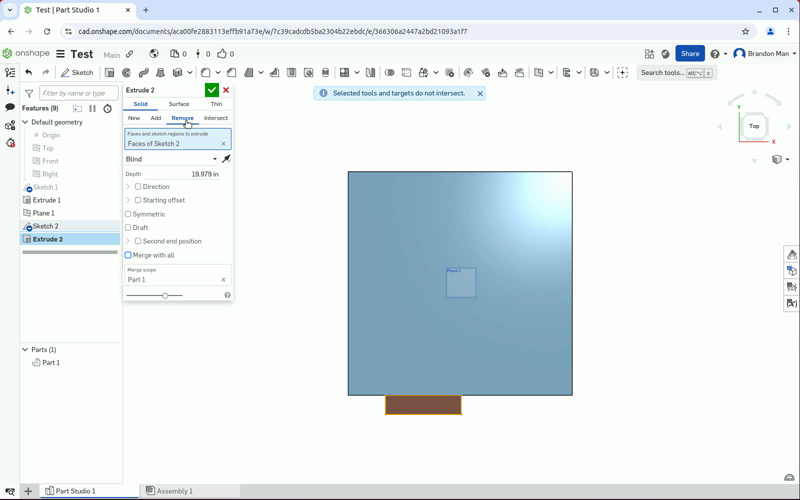
key(space)
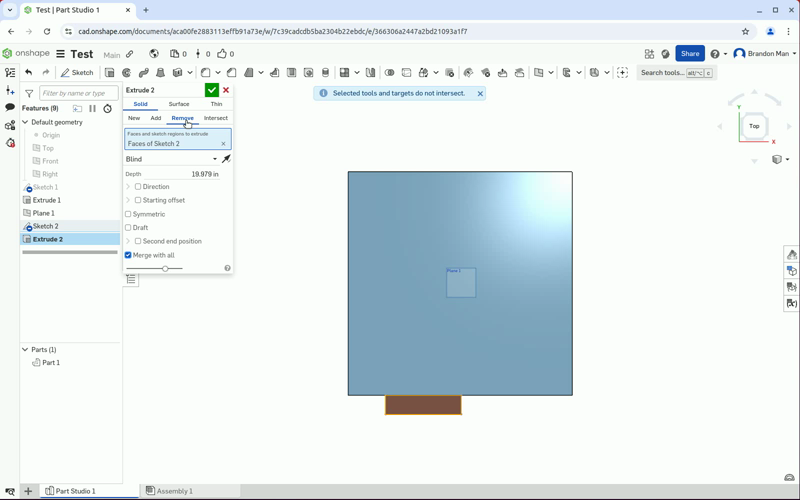
key(enter)
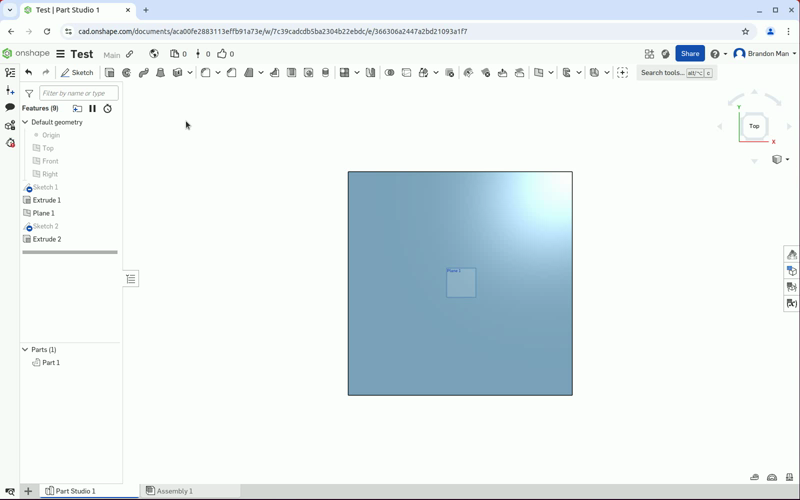
key(shift+h)
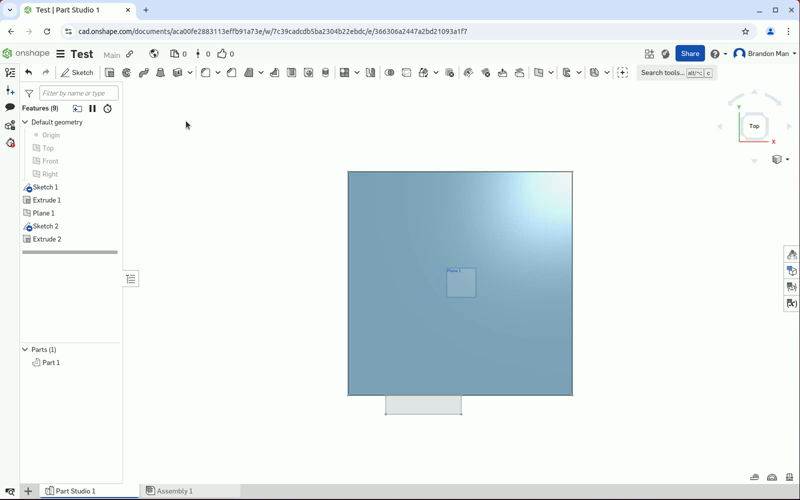
key(shift+h)
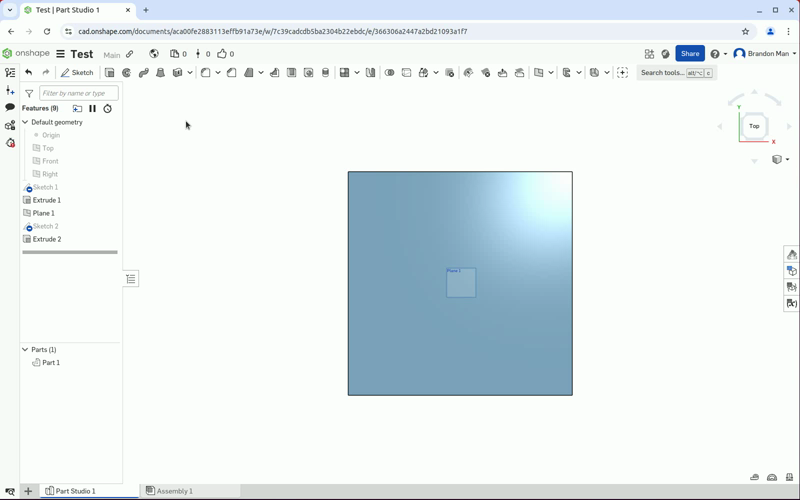
mouse_move(73, 189)
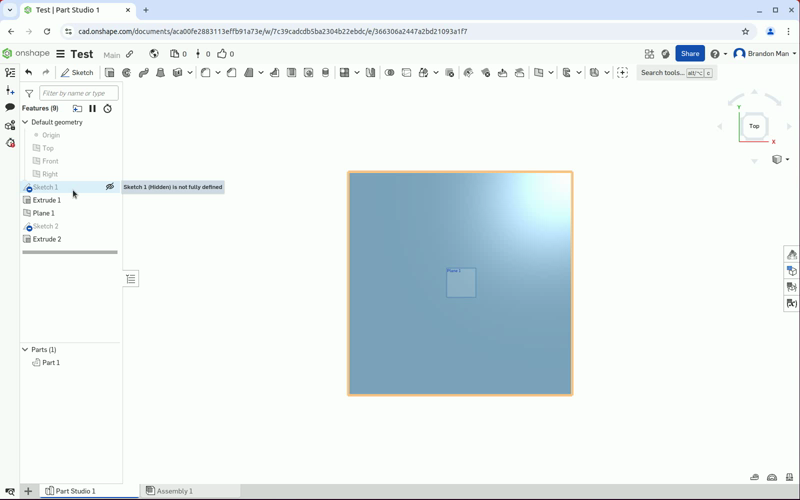
click(73, 189)
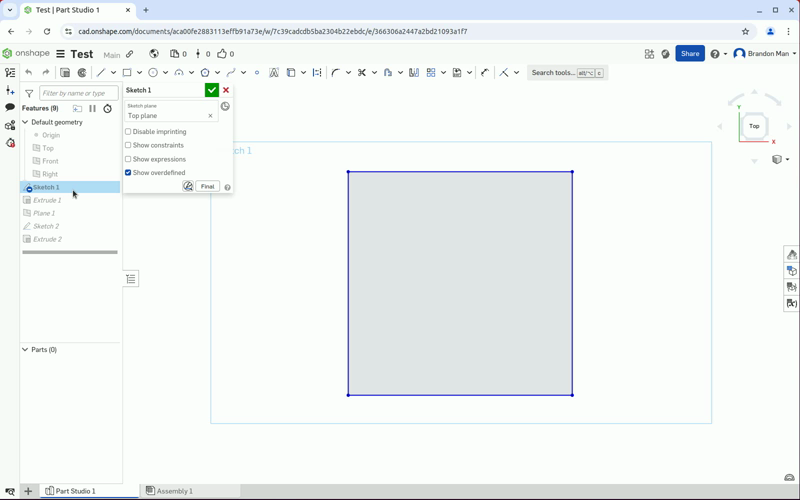
mouse_move(229, 92)
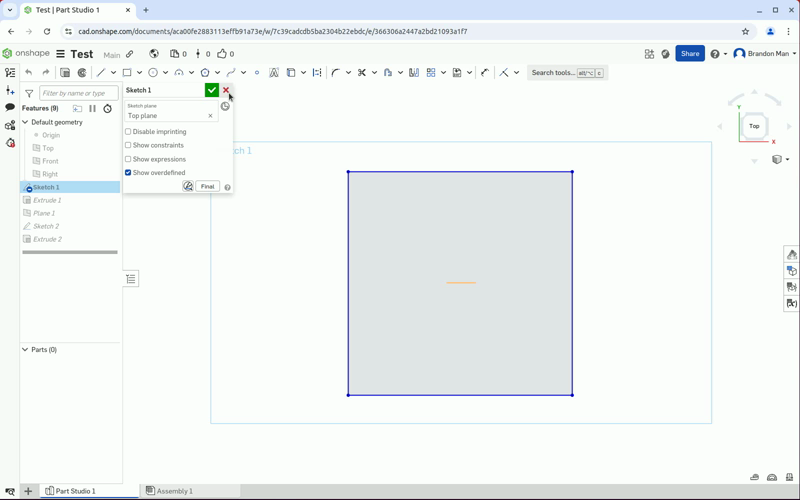
click(229, 92)
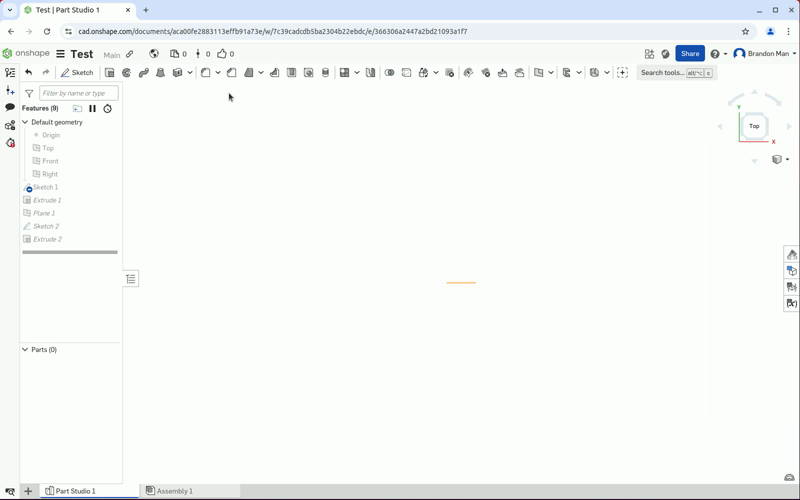
key(shift+s)
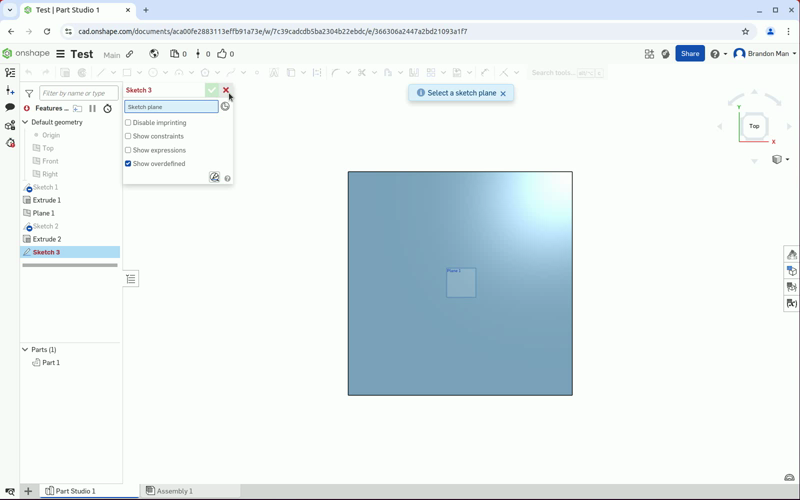
mouse_move(73, 215)
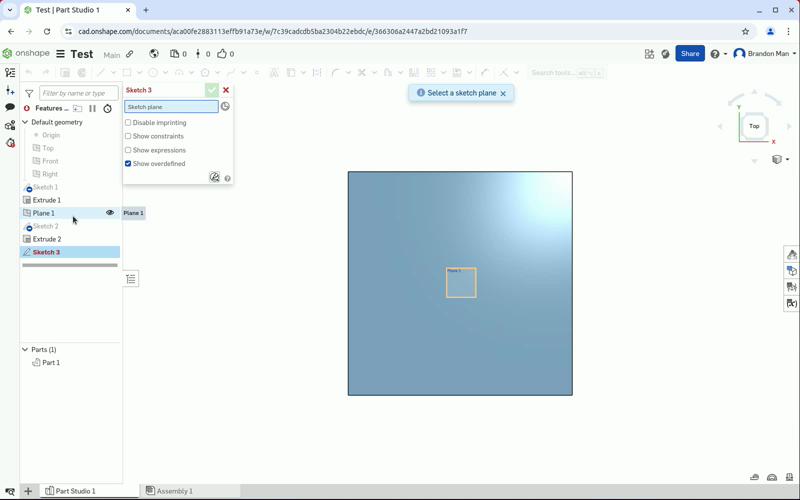
click(73, 215)
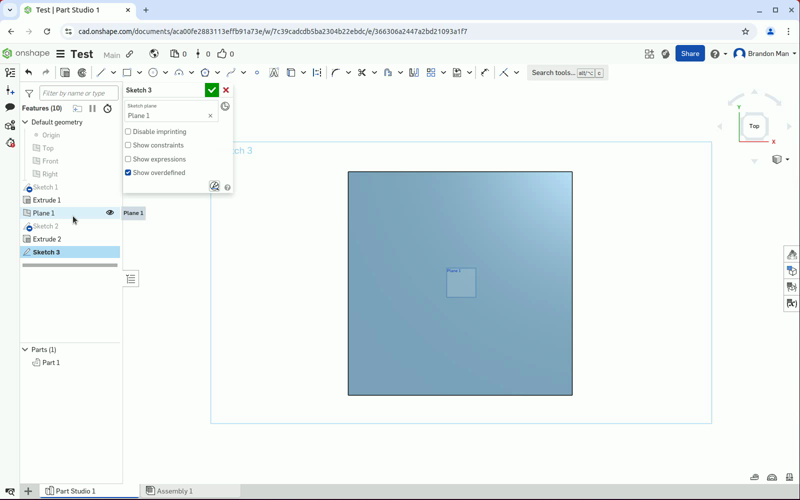
mouse_move(73, 352)
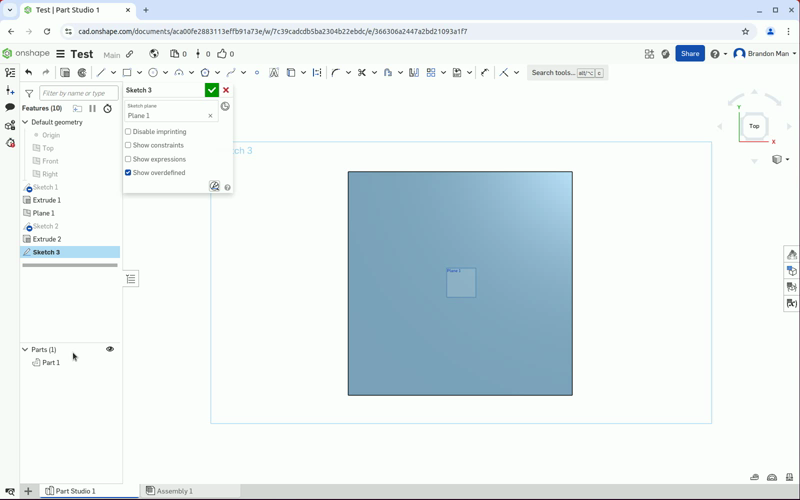
key(y)
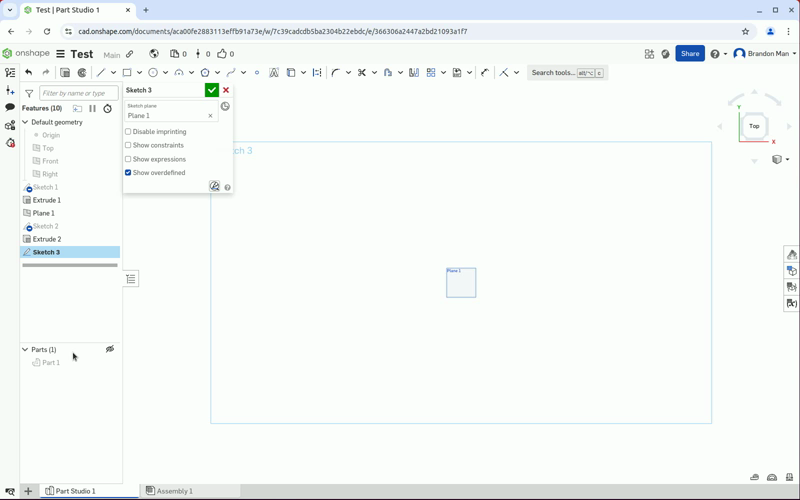
key(l)
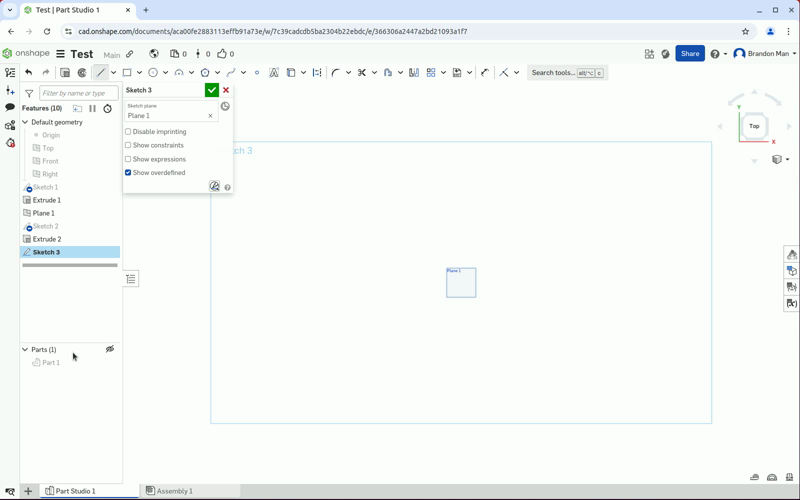
key_down(shift)
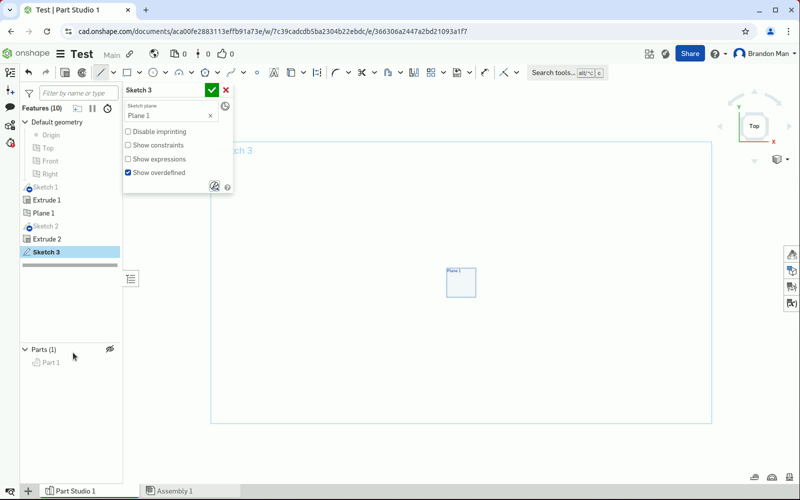
mouse_move(385, 395)
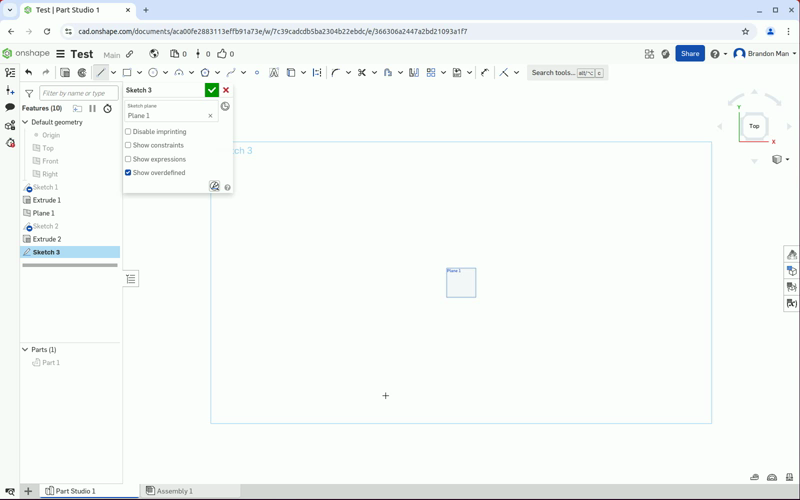
click(385, 395)
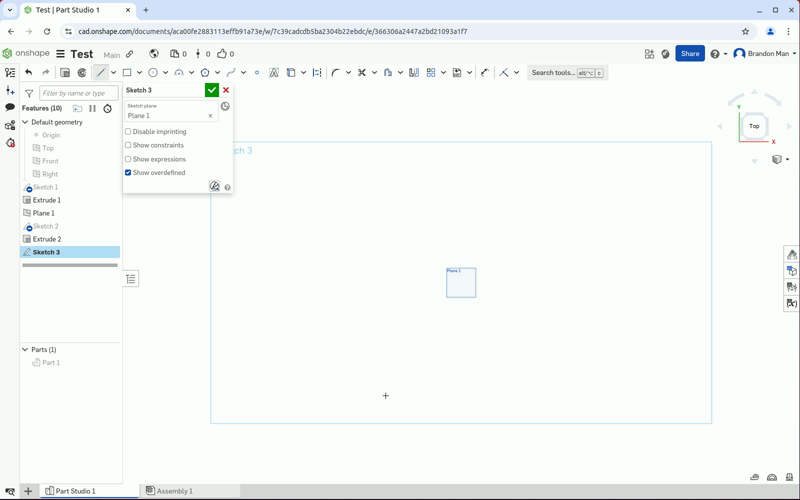
key_up(shift)
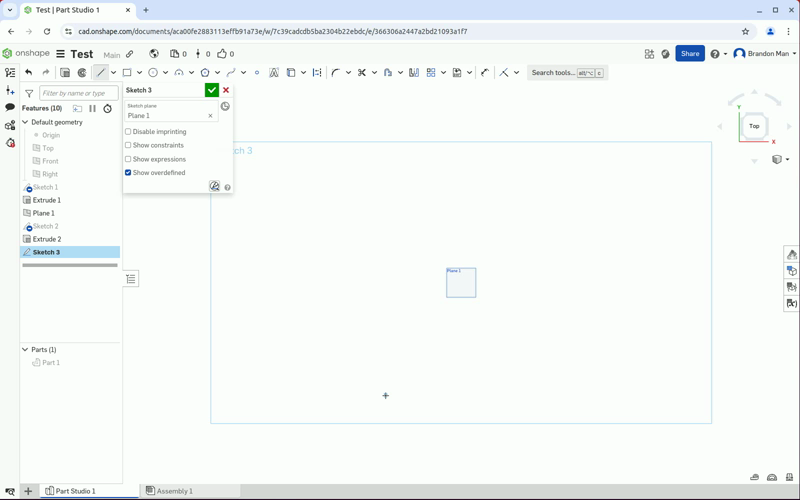
key_down(shift)
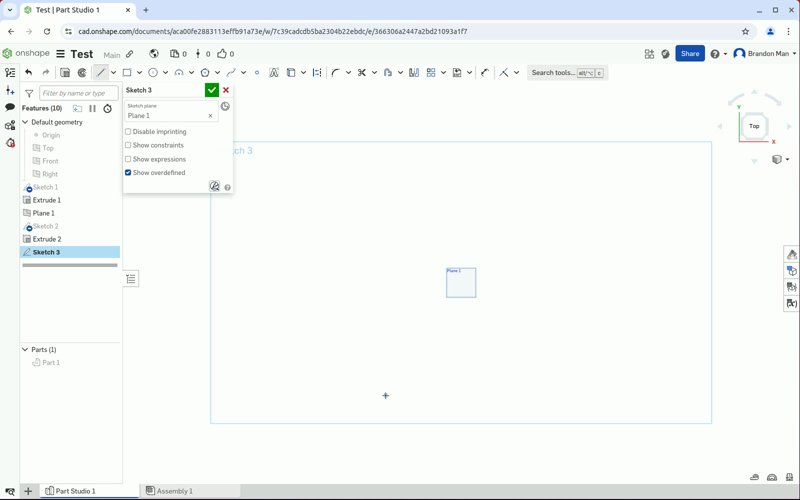
mouse_move(461, 395)
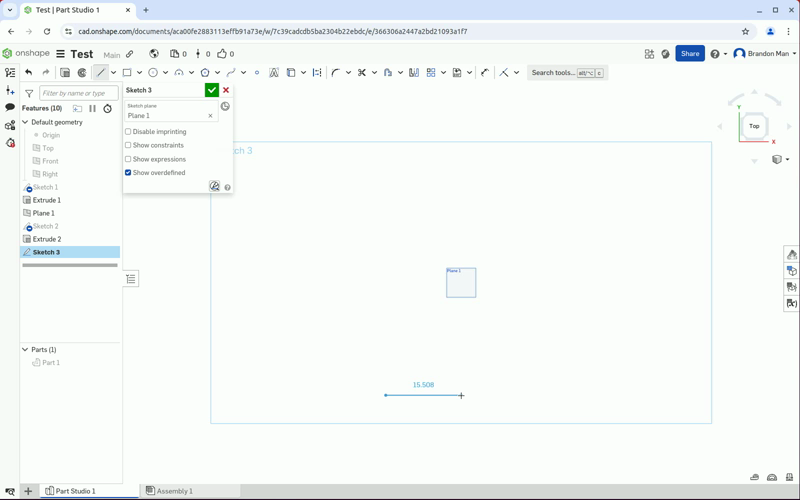
click(461, 395)
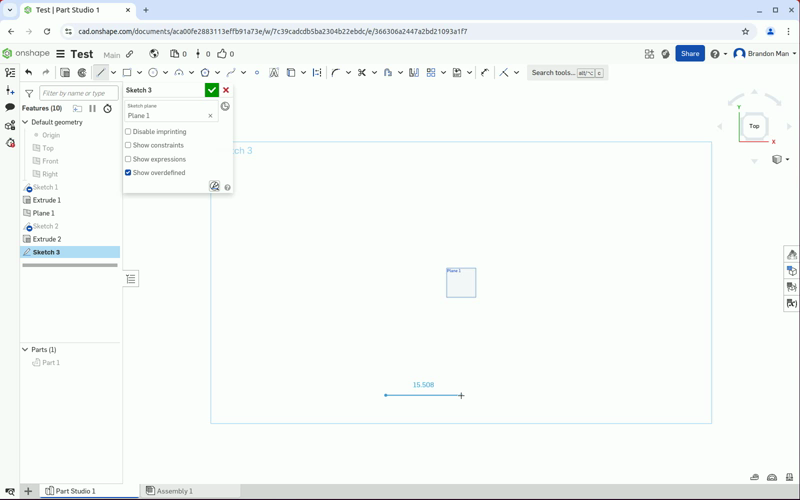
key_up(shift)
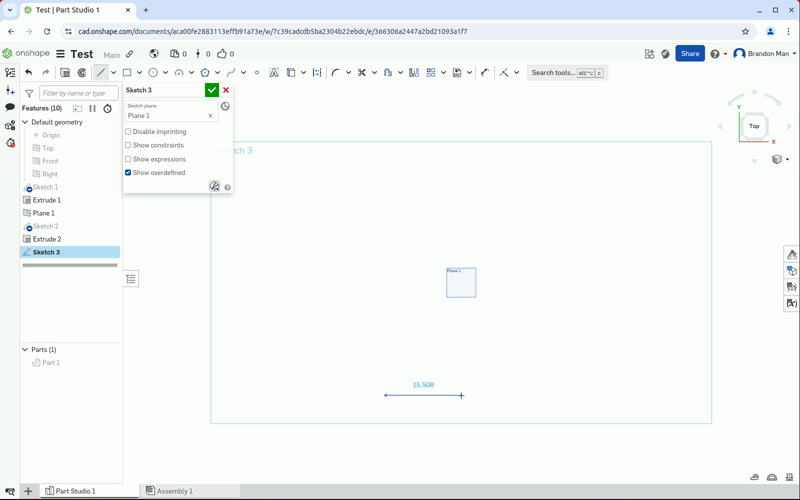
key_down(shift)
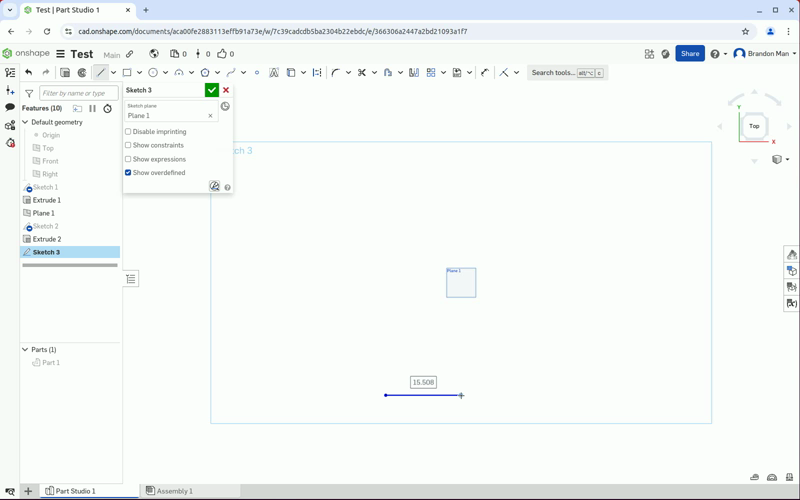
mouse_move(491, 395)
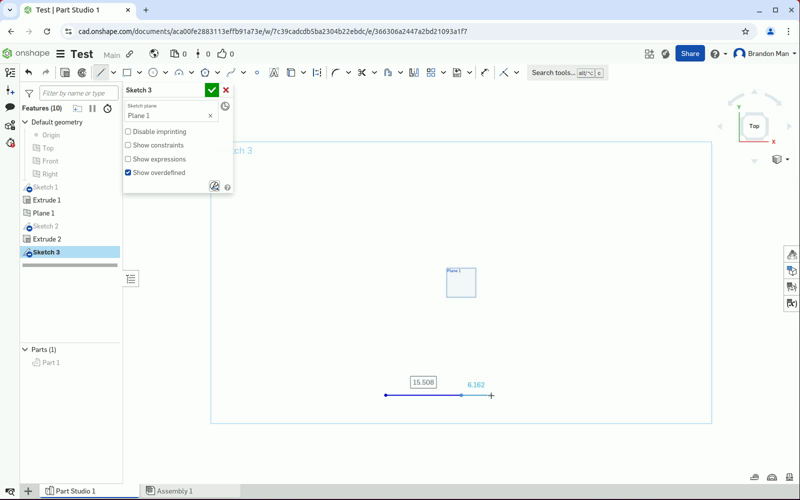
mouse_move(461, 367)
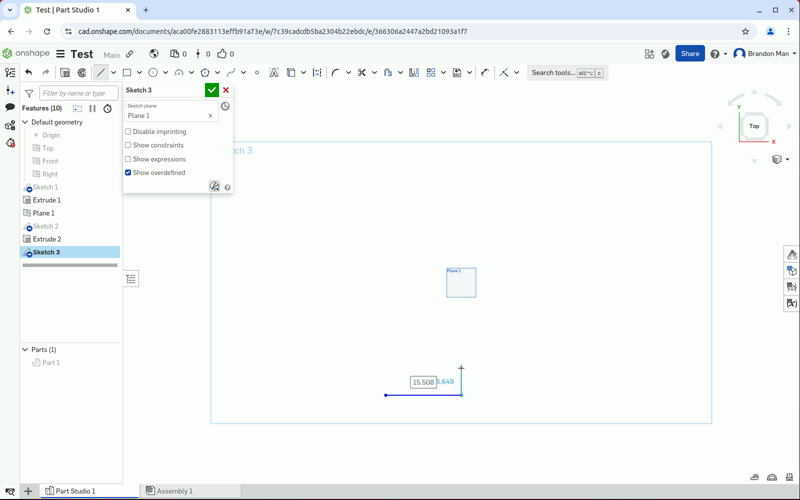
click(461, 367)
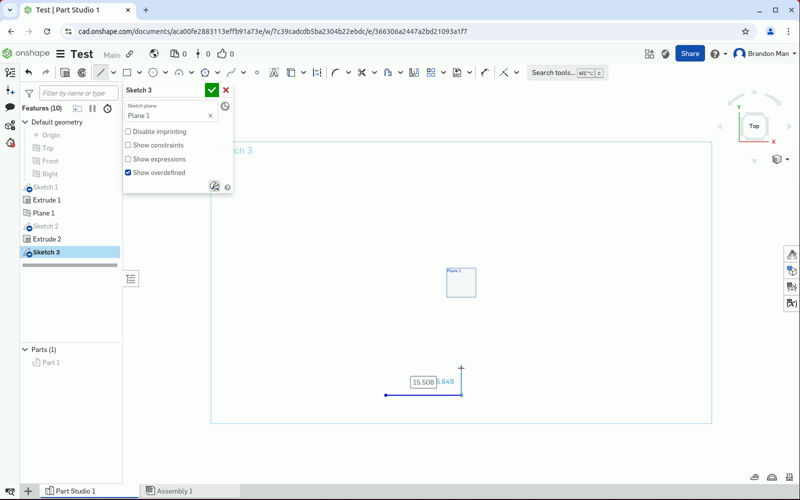
key_up(shift)
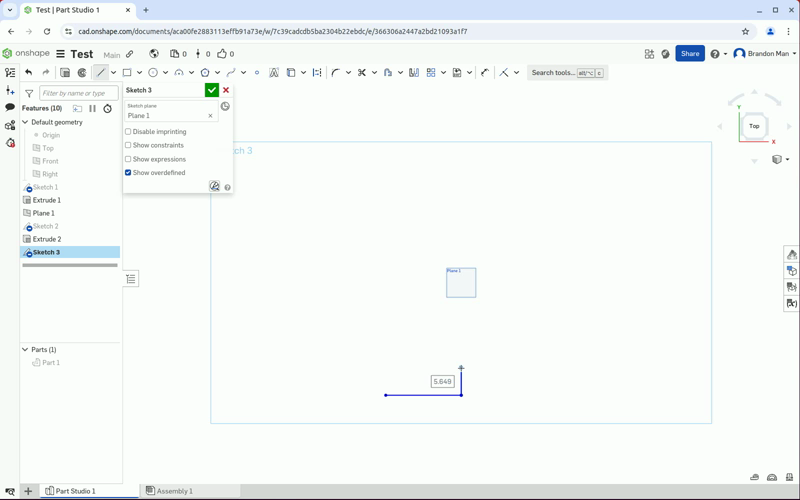
key_down(shift)
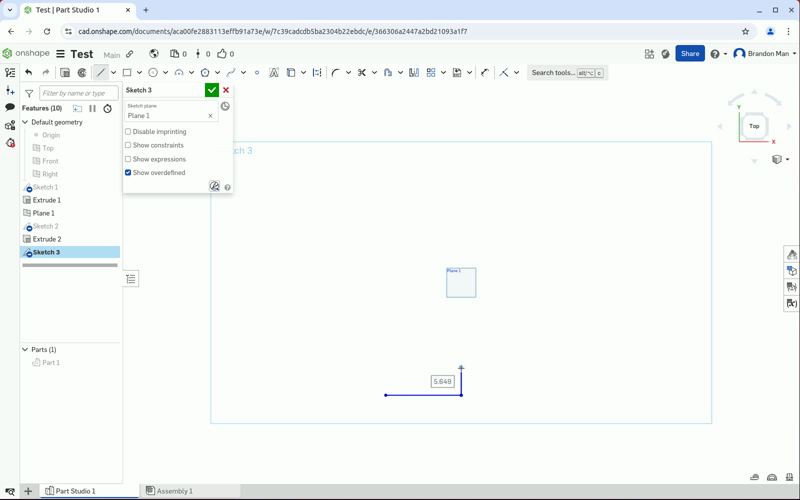
mouse_move(385, 367)
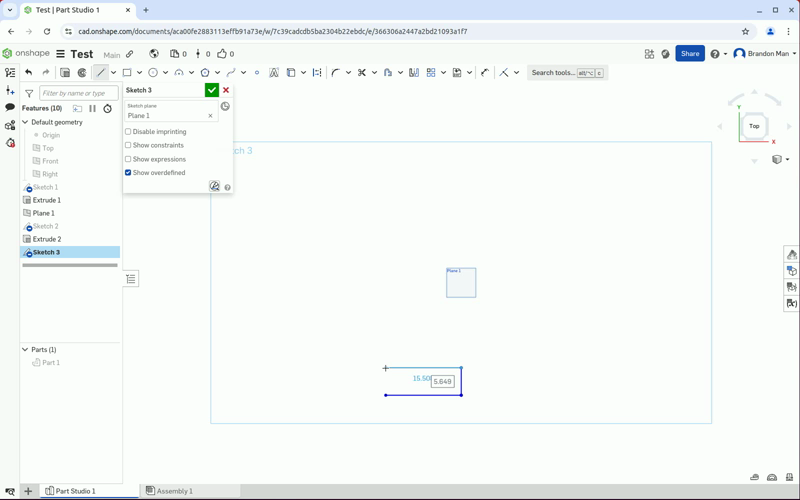
click(385, 367)
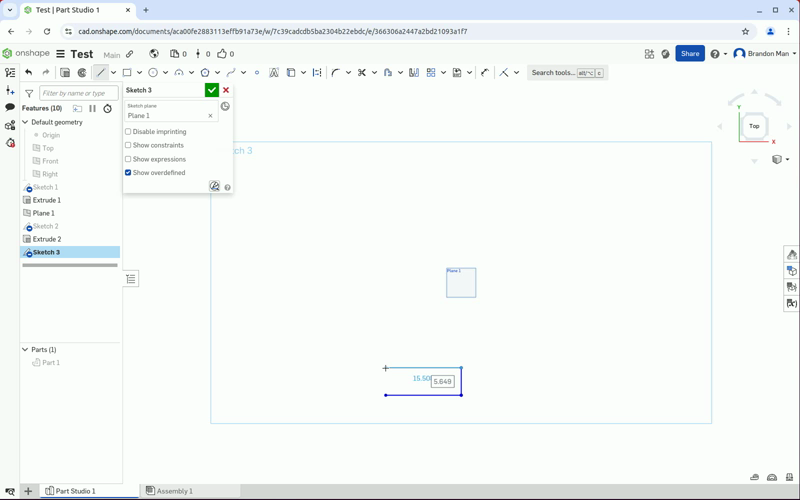
key_up(shift)
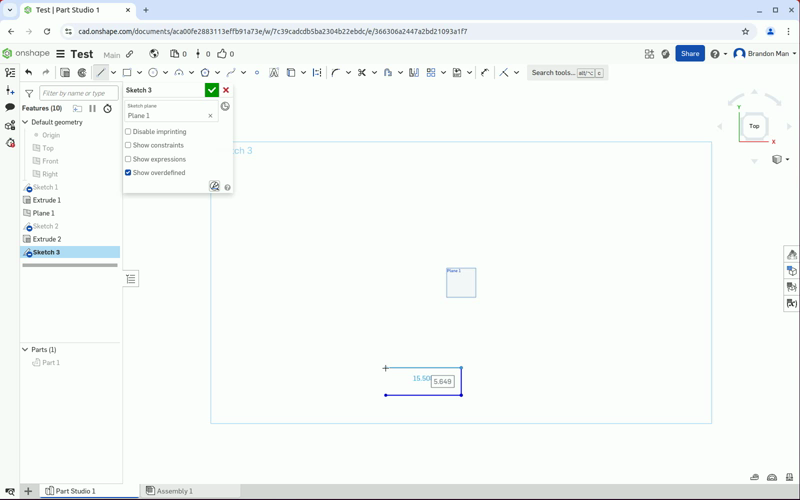
key_down(shift)
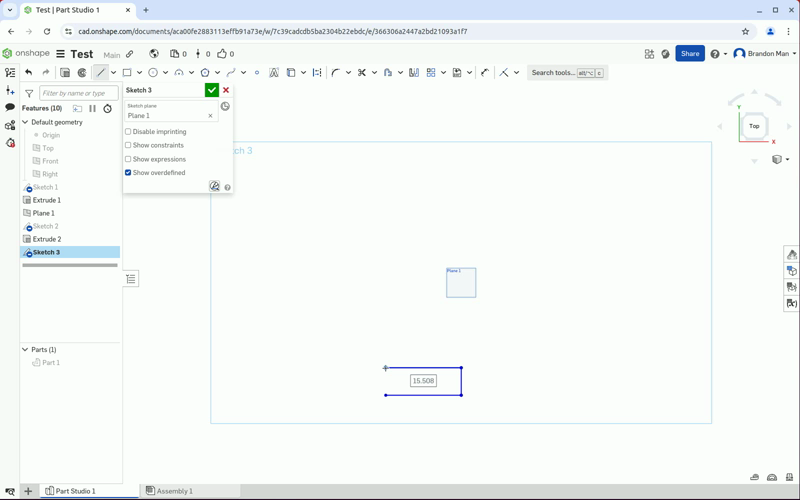
mouse_move(415, 367)
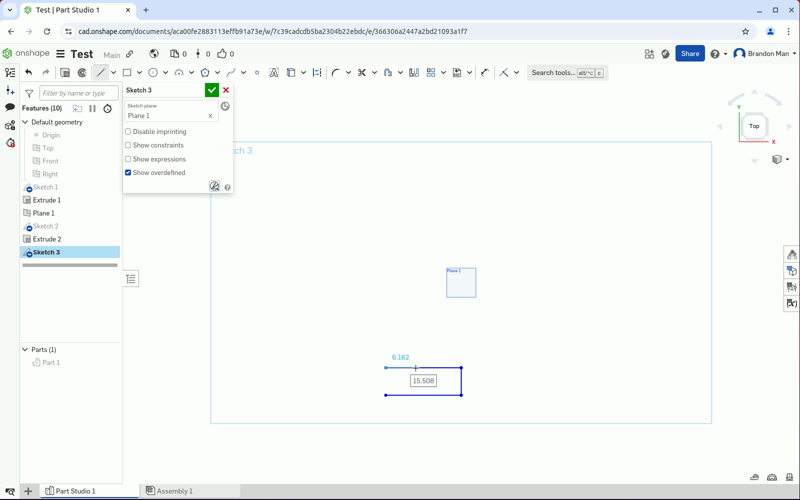
mouse_move(385, 394)
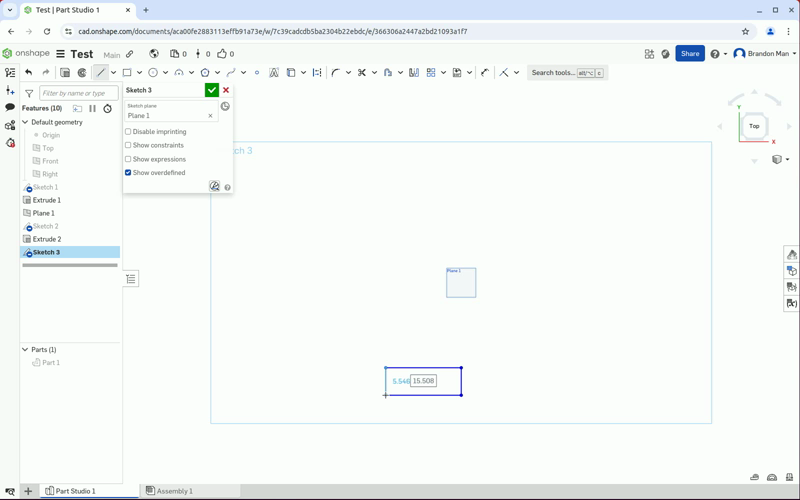
scroll(6)
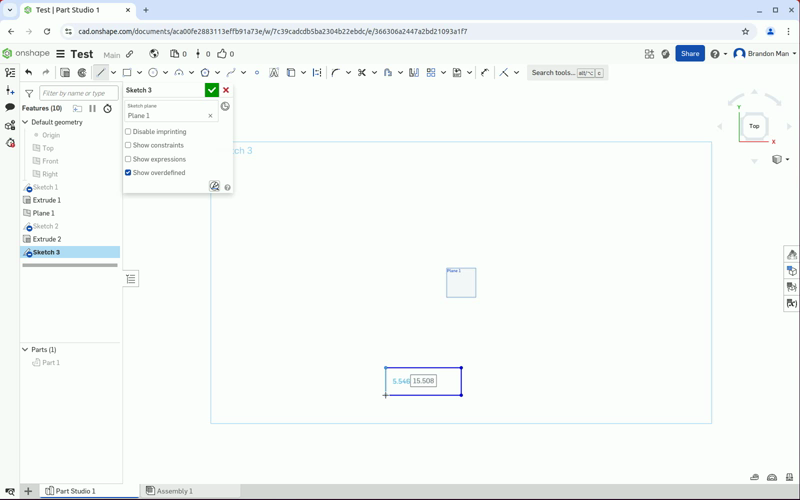
scroll(6)
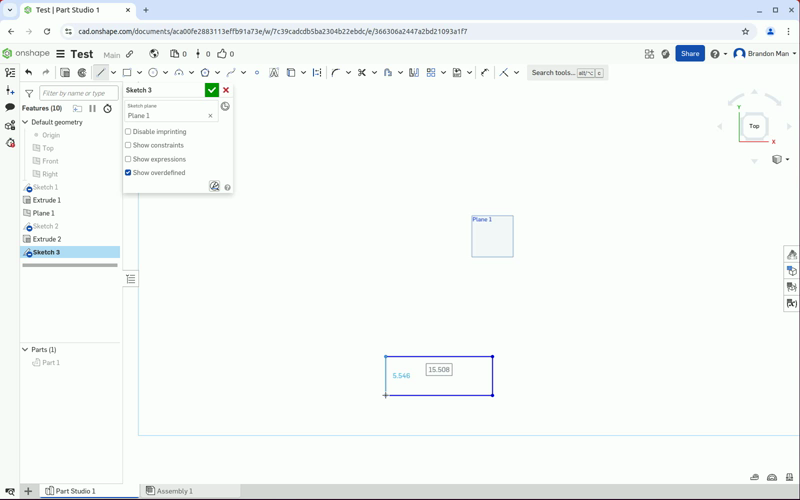
scroll(6)
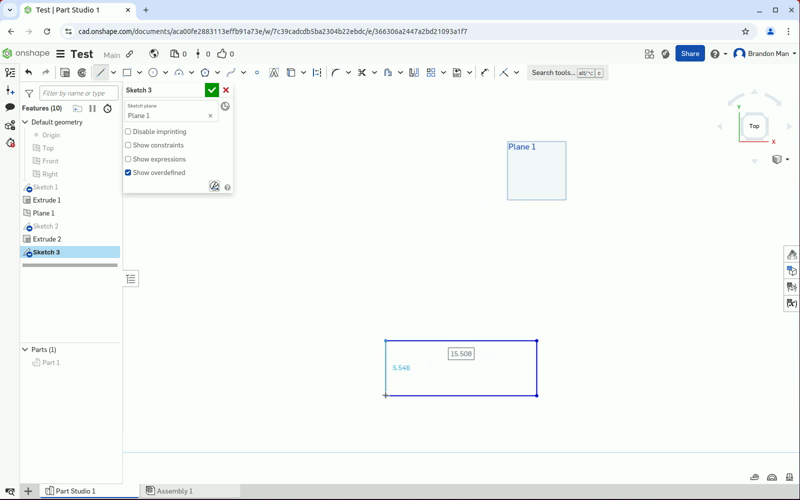
scroll(6)
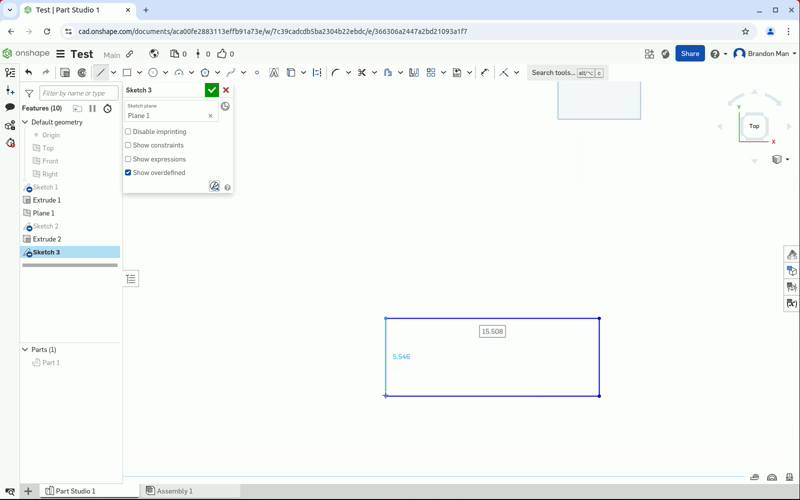
scroll(6)
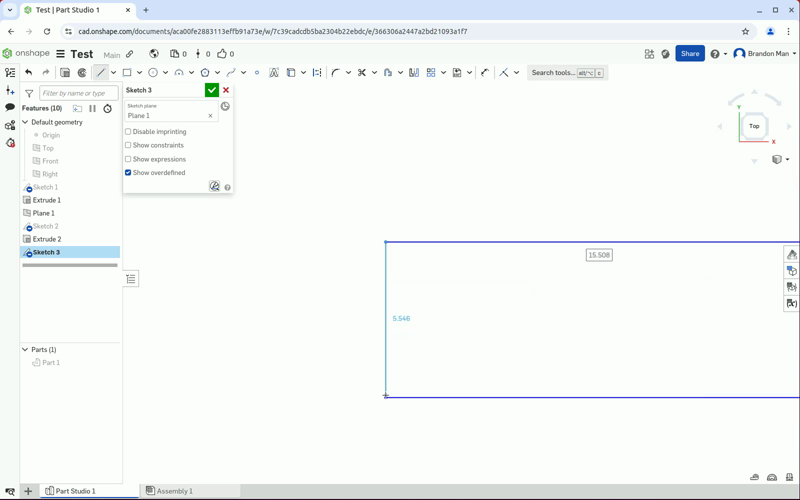
scroll(6)
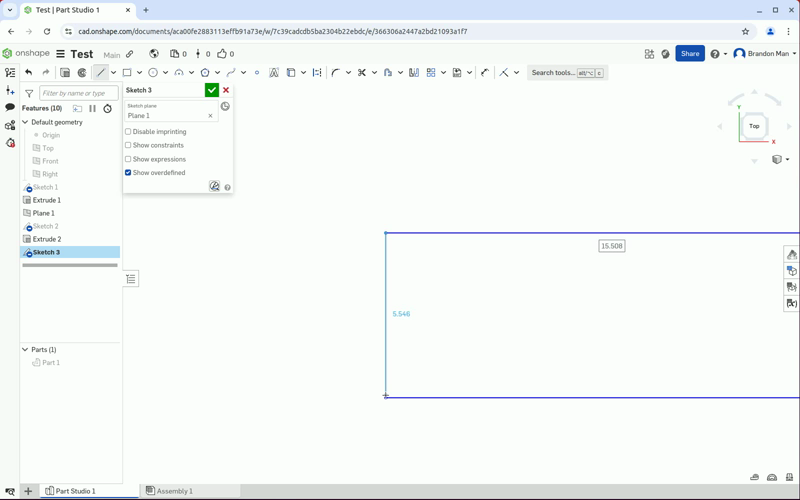
scroll(6)
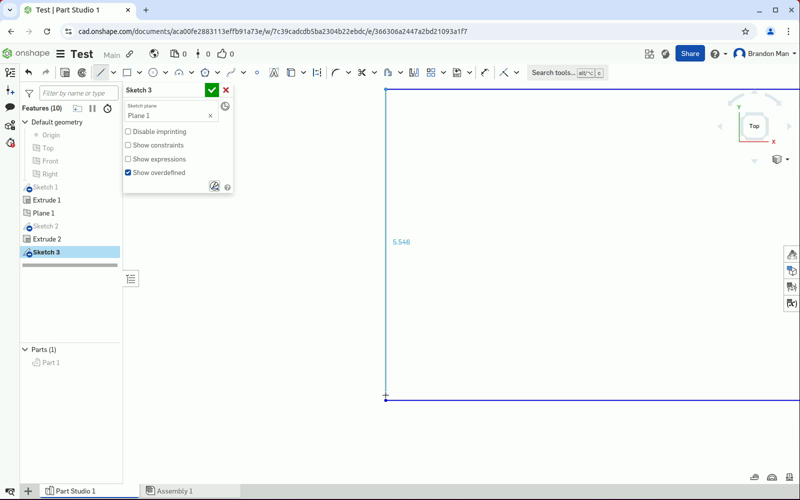
click(385, 394)
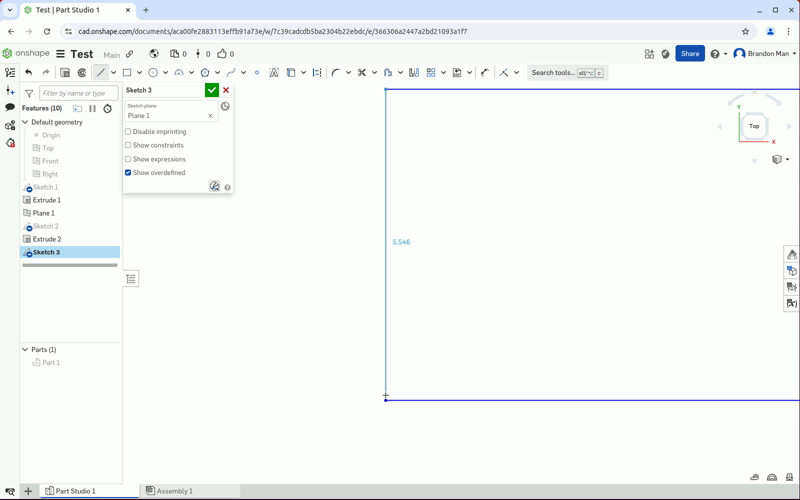
scroll(-6)
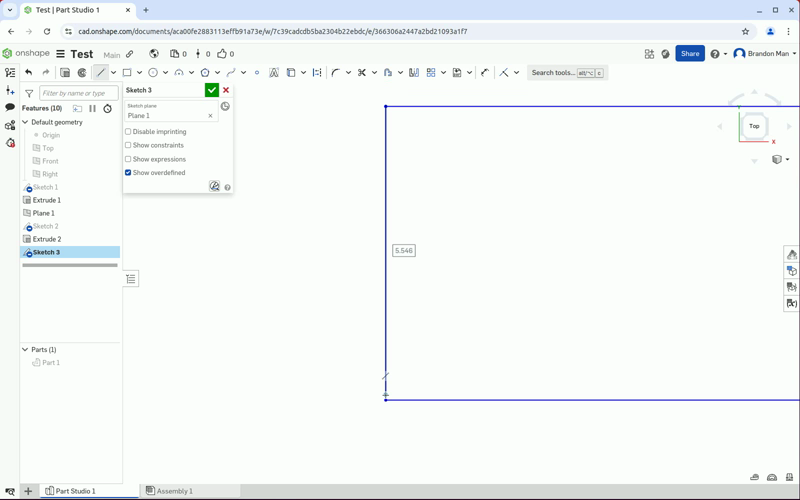
scroll(-6)
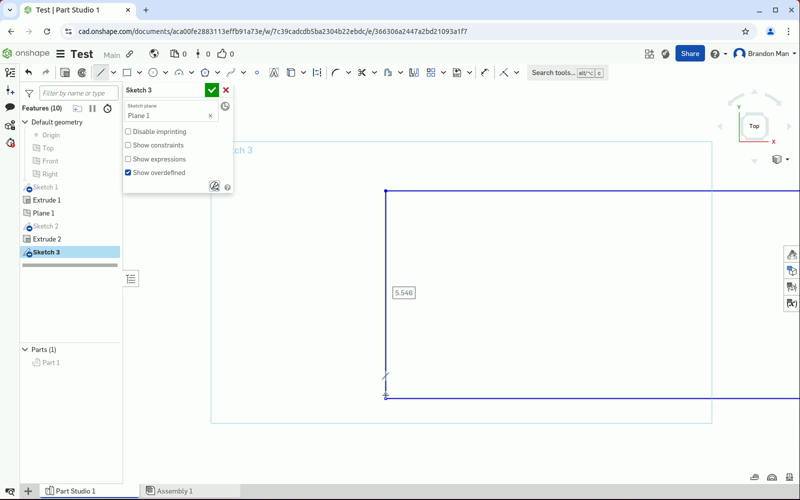
scroll(-6)
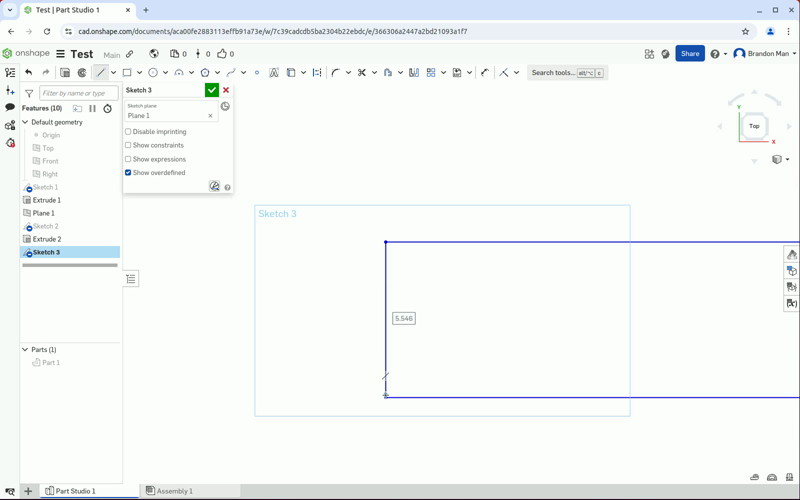
scroll(-6)
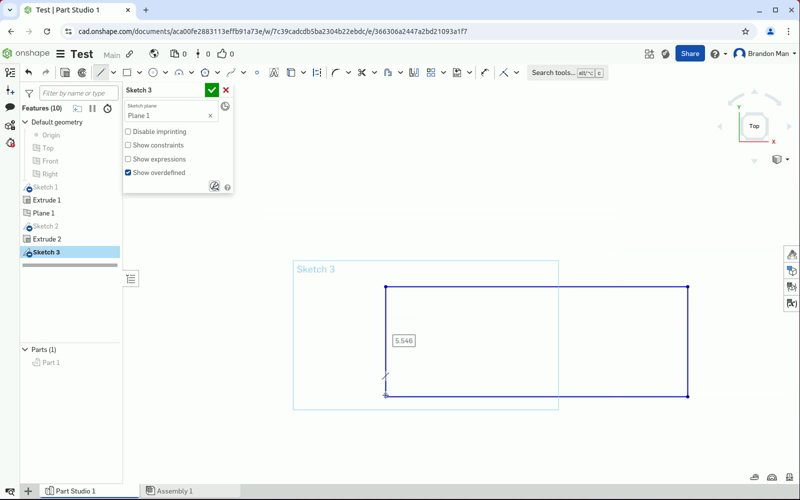
scroll(-6)
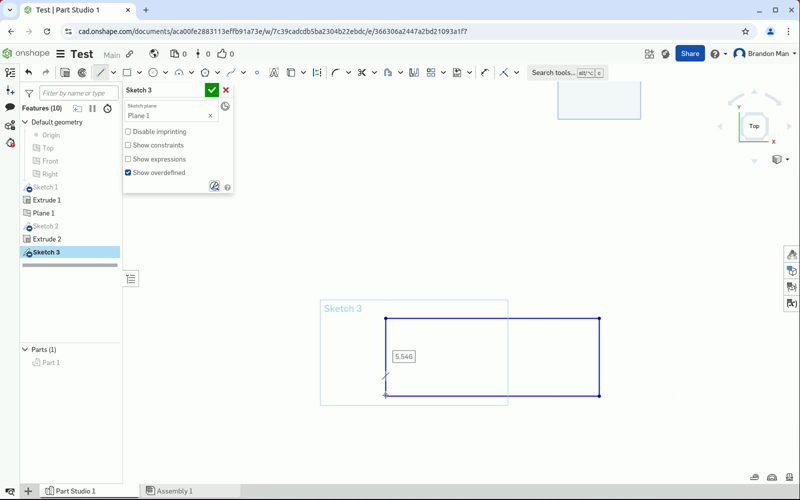
scroll(-6)
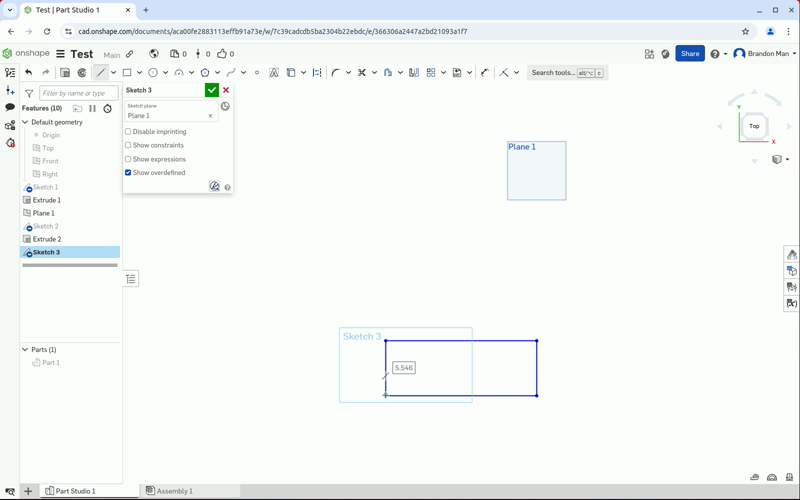
scroll(-6)
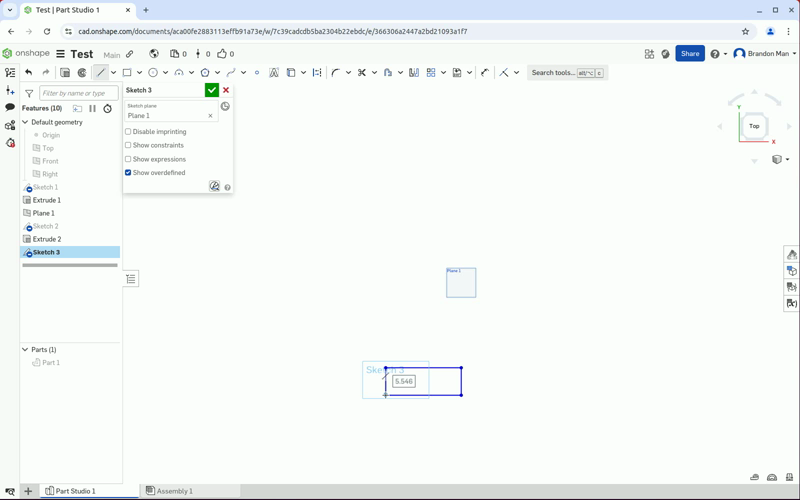
key_up(shift)
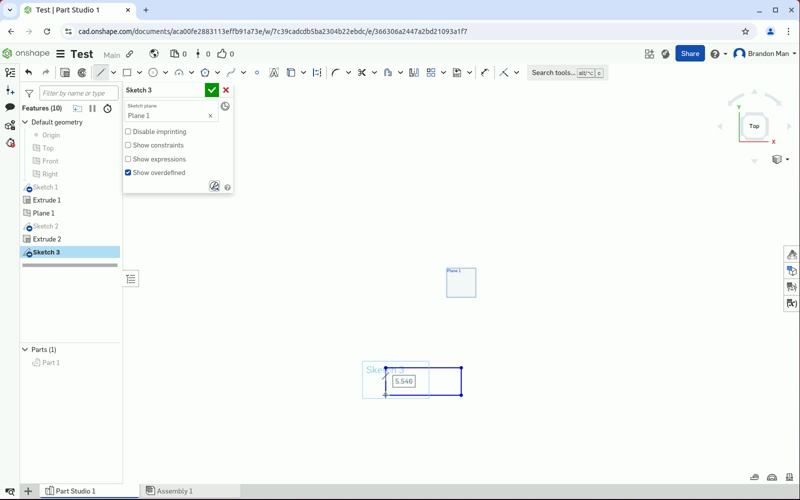
mouse_move(415, 394)
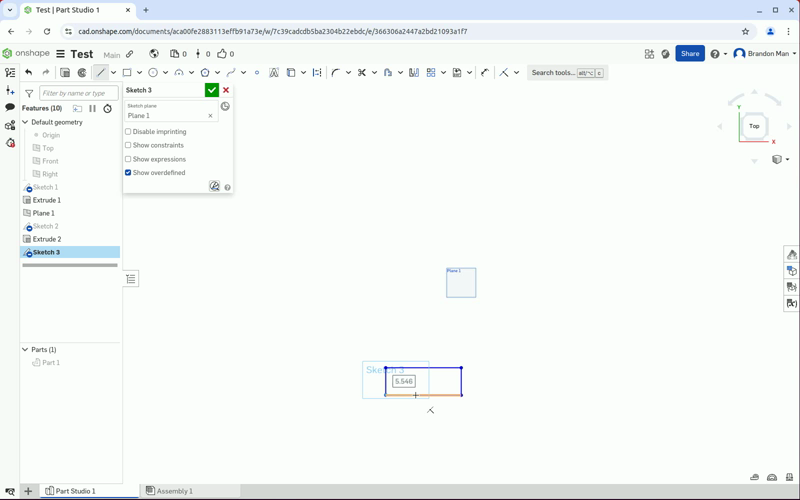
key_down(shift)
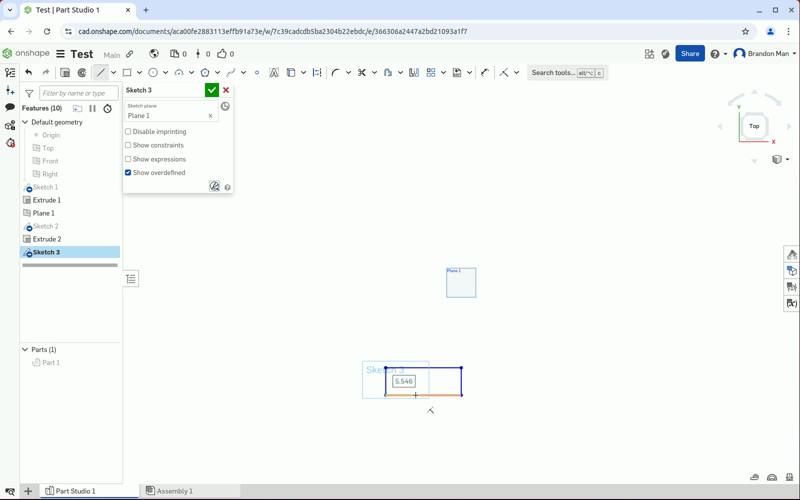
mouse_move(385, 395)
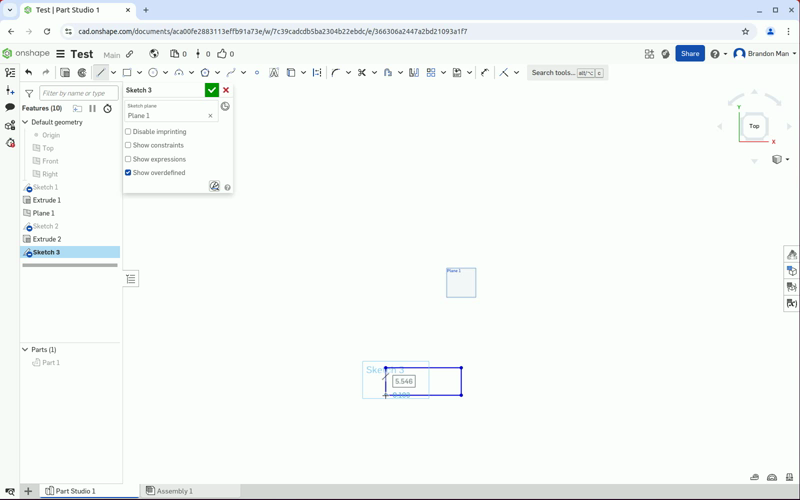
scroll(6)
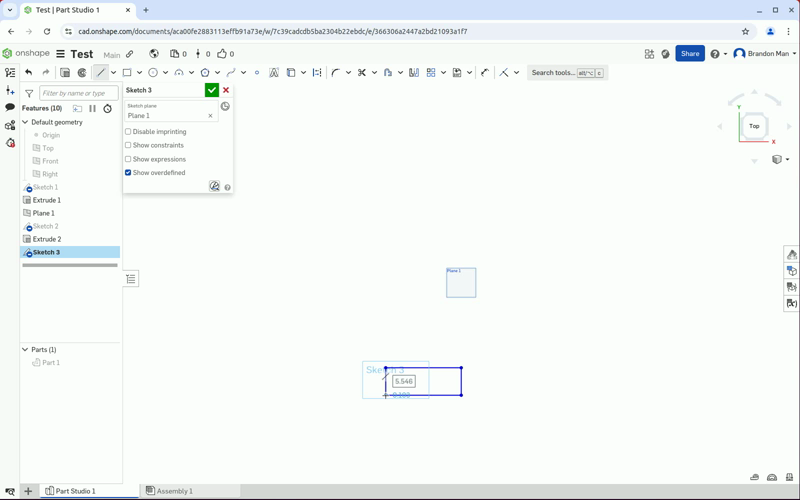
scroll(6)
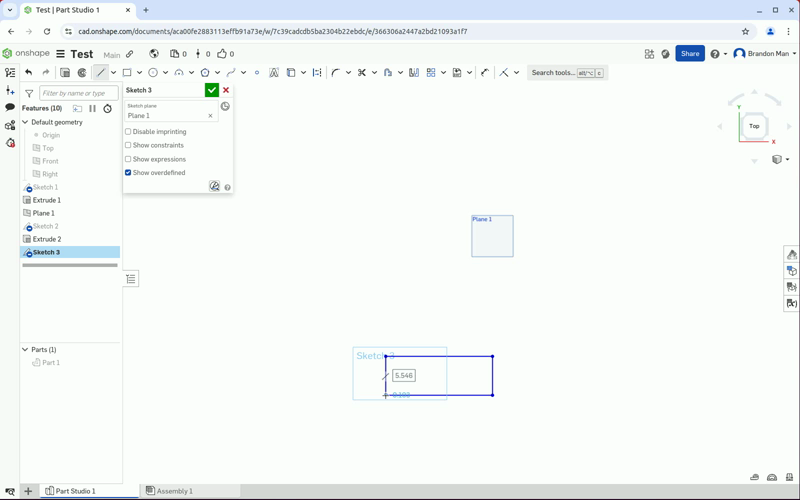
scroll(6)
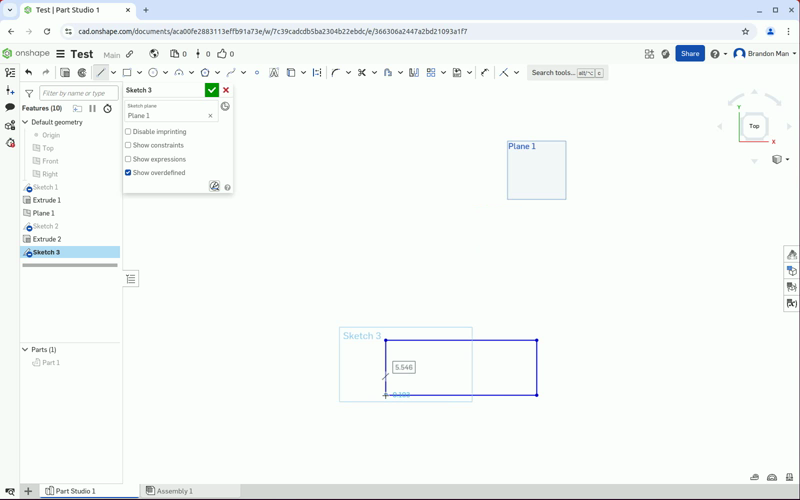
scroll(6)
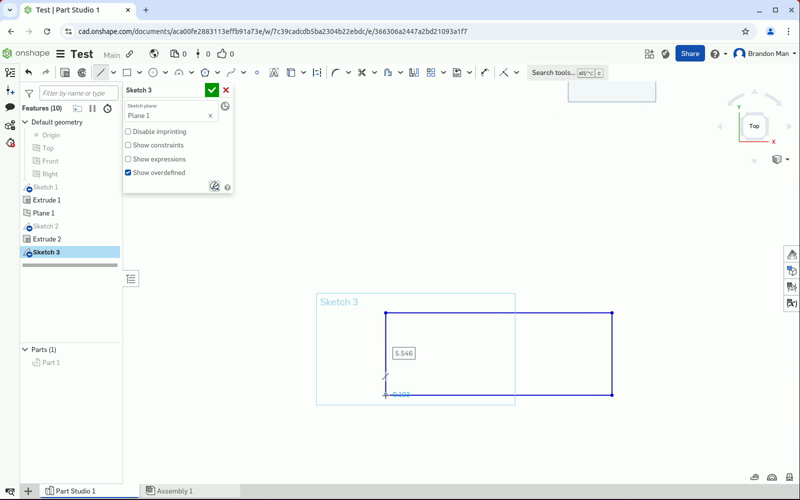
scroll(6)
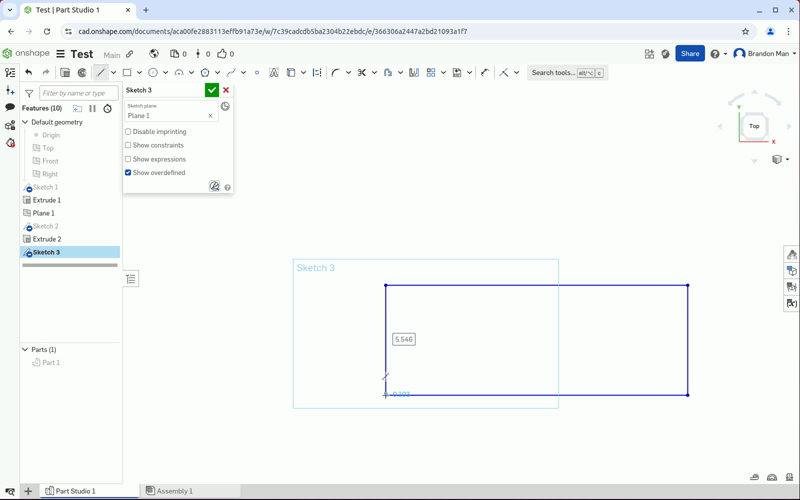
scroll(6)
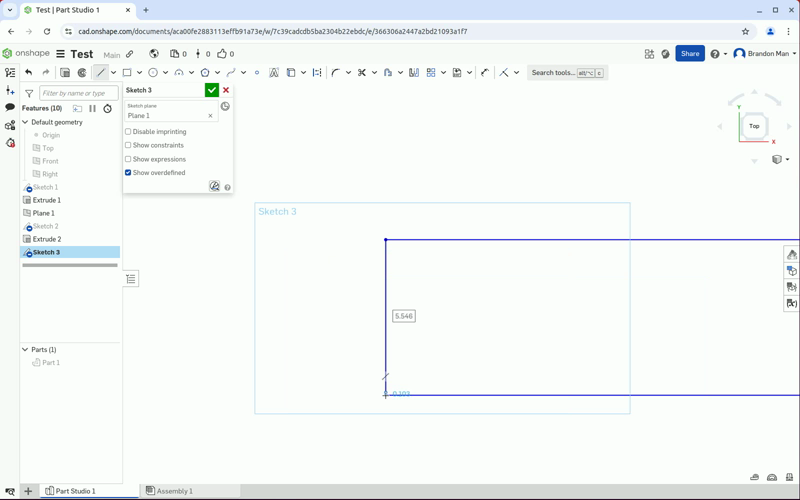
scroll(6)
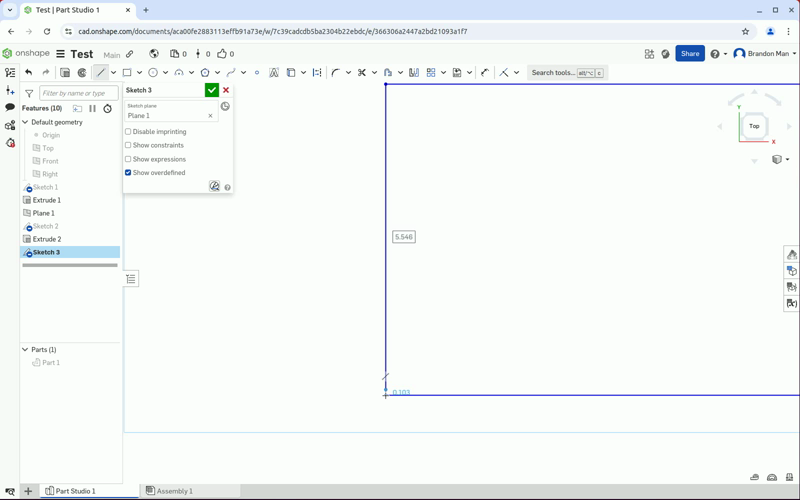
key_up(shift)
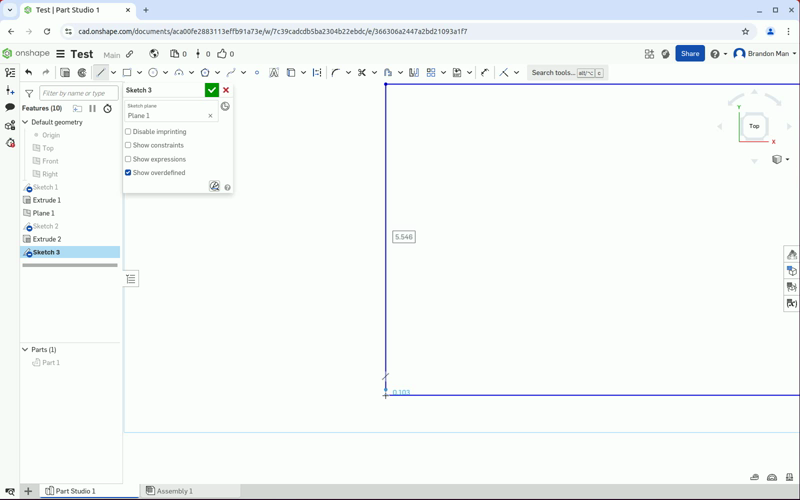
click(385, 395)
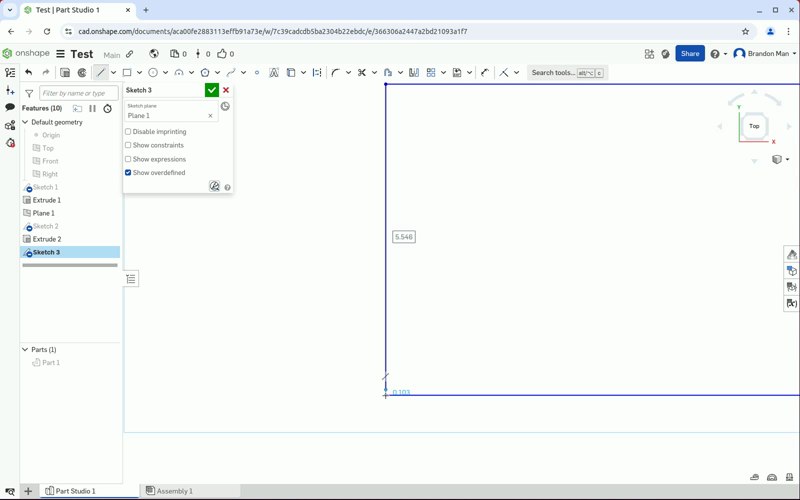
scroll(-6)
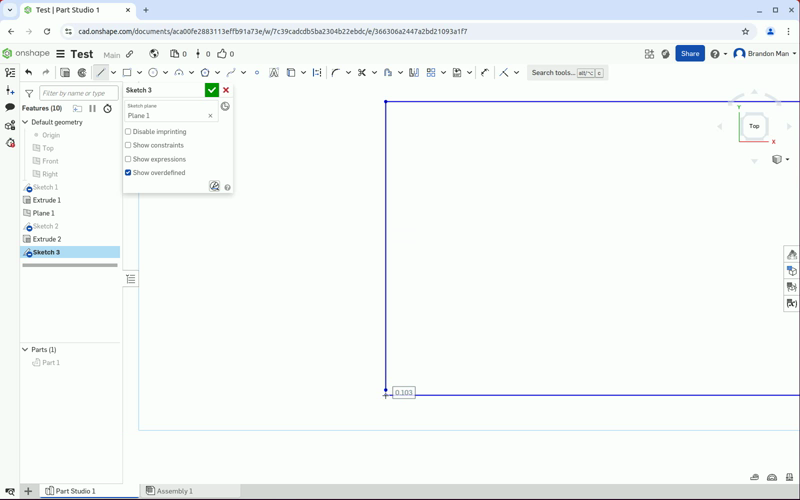
scroll(-6)
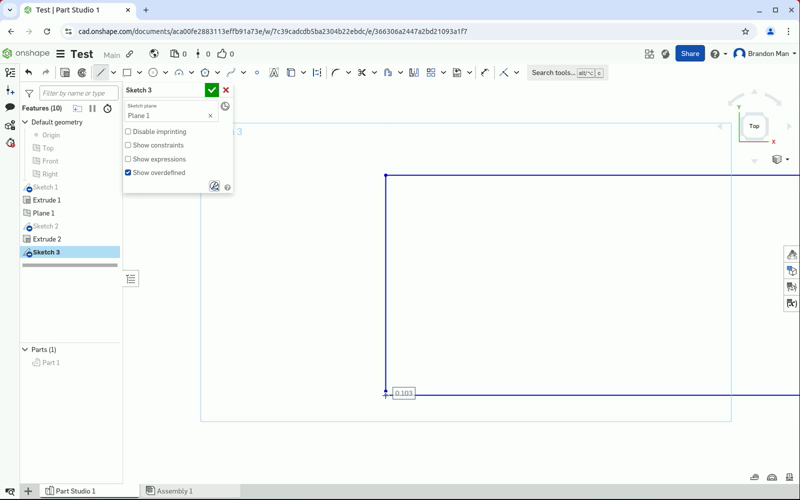
scroll(-6)
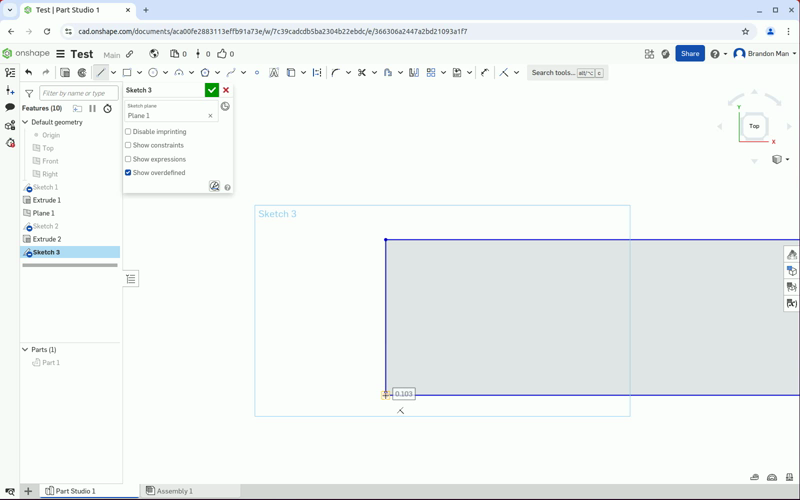
scroll(-6)
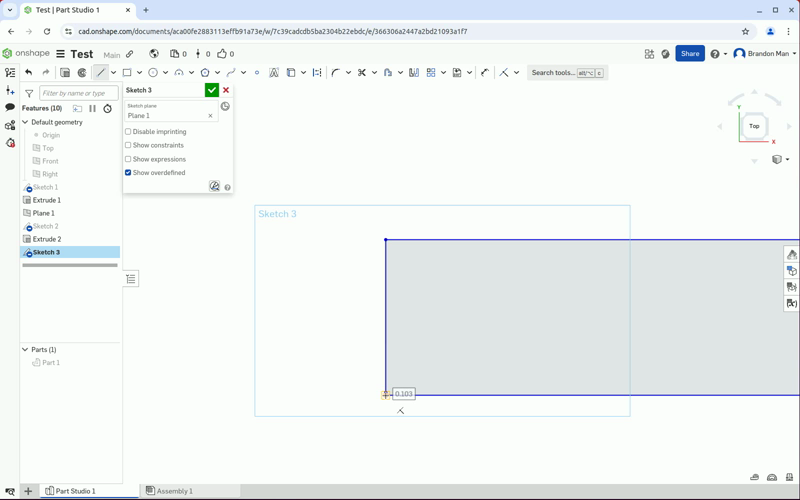
scroll(-6)
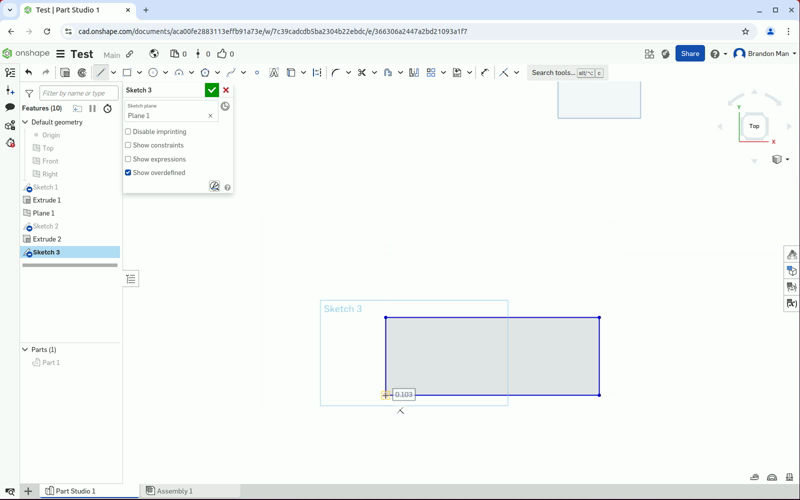
scroll(-6)
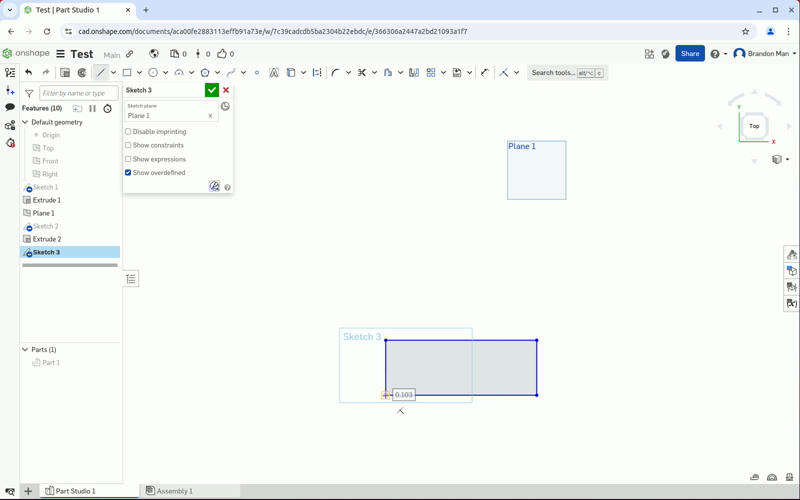
scroll(-6)
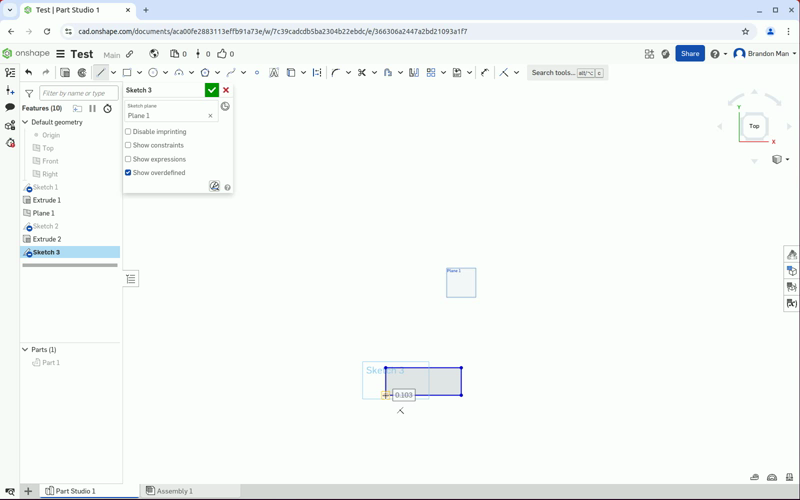
key(esc)
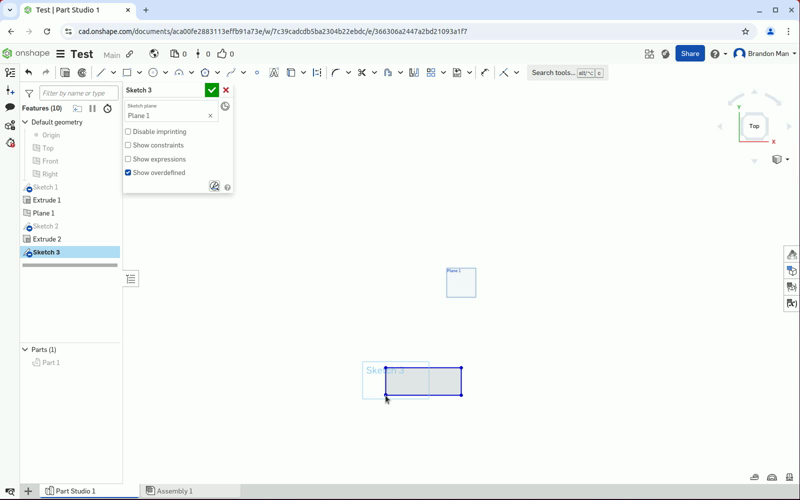
mouse_move(391, 389)
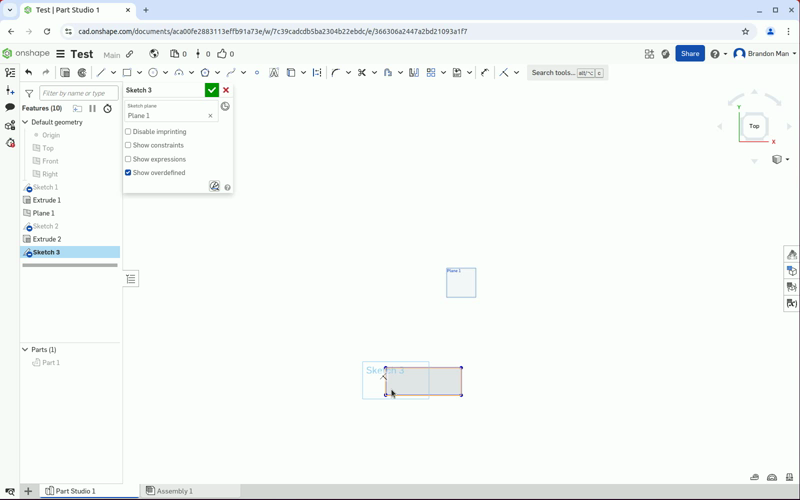
click(391, 389)
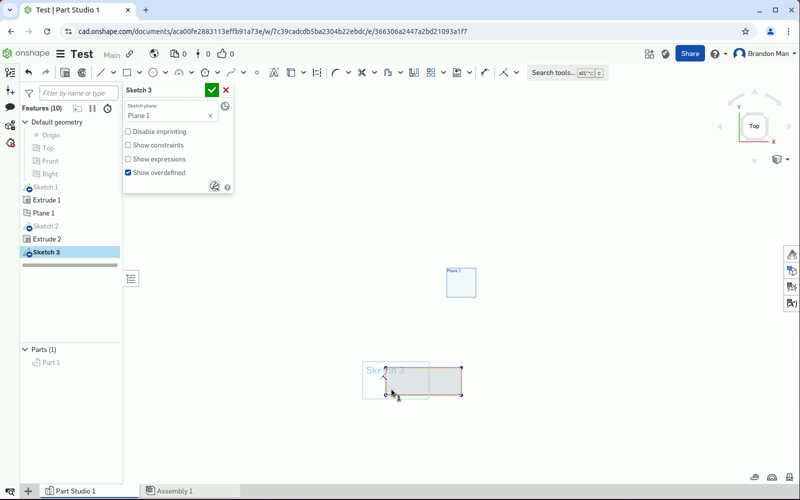
mouse_move(73, 352)
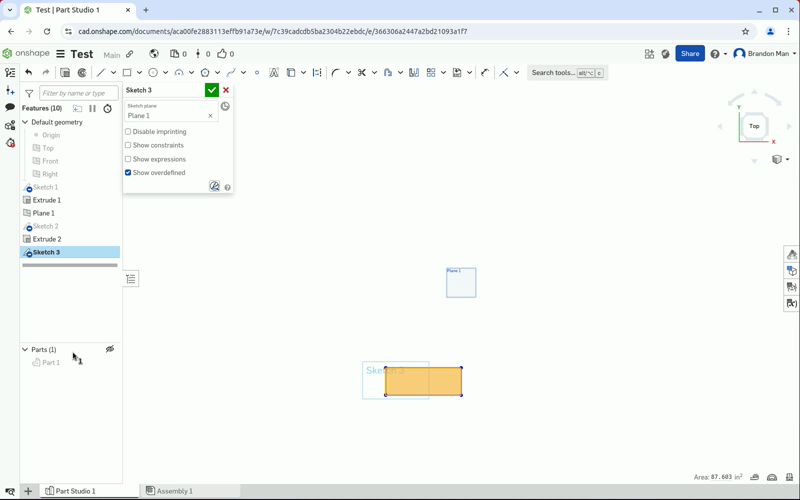
key(shift+y)
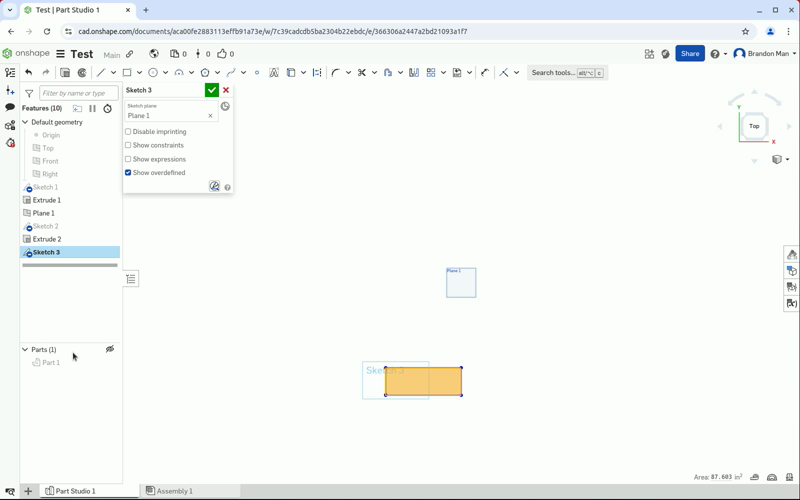
key(shift+e)
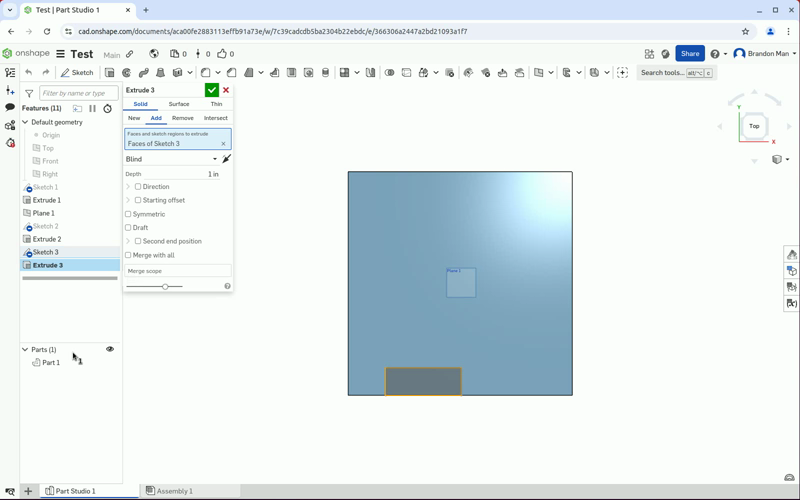
mouse_move(143, 106)
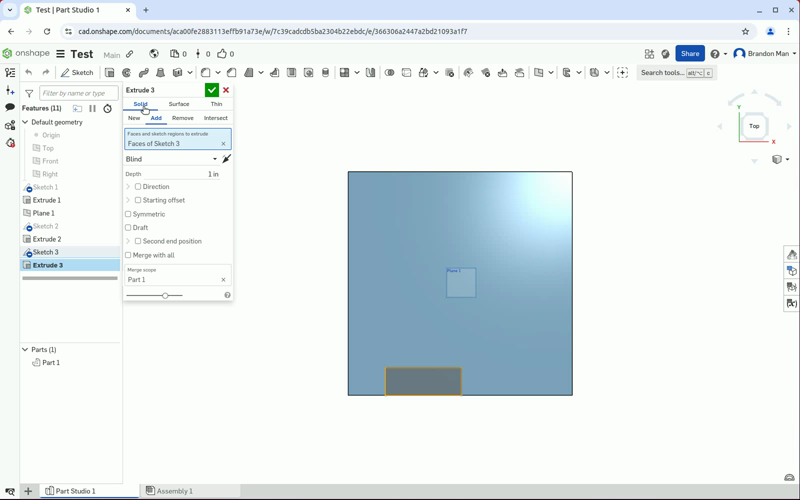
click(143, 106)
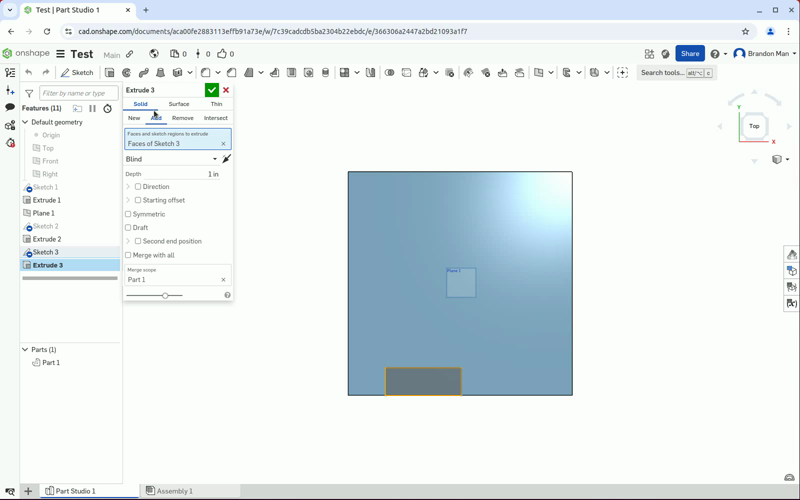
mouse_move(186, 120)
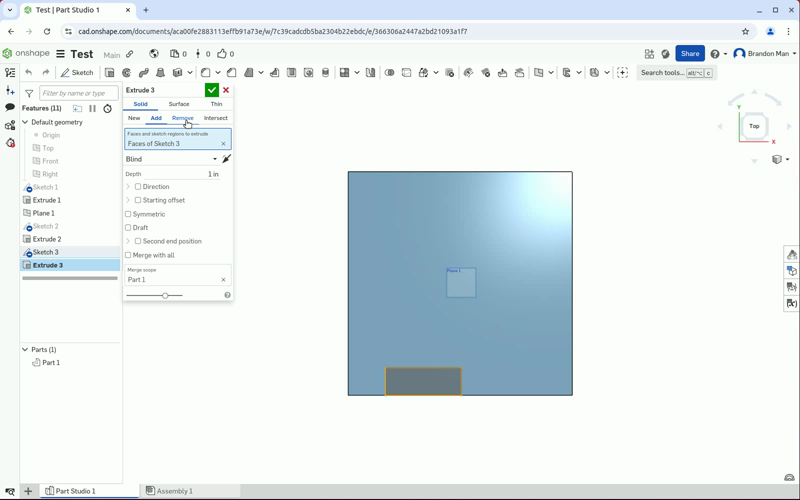
click(186, 120)
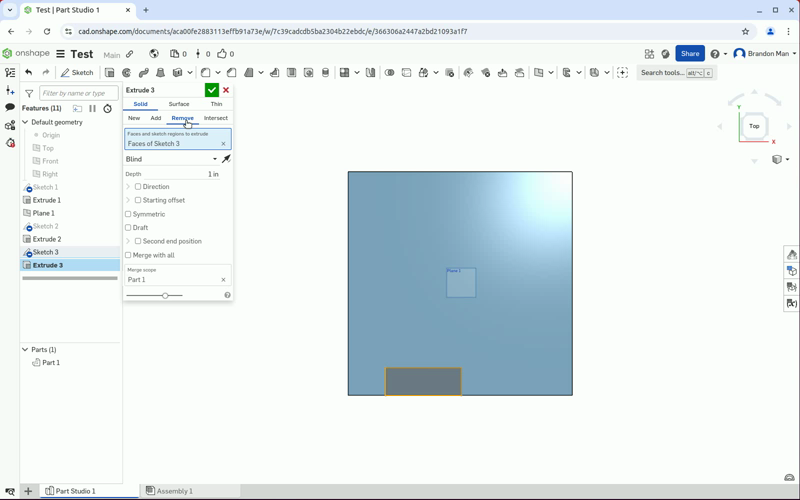
key(tab, 4)
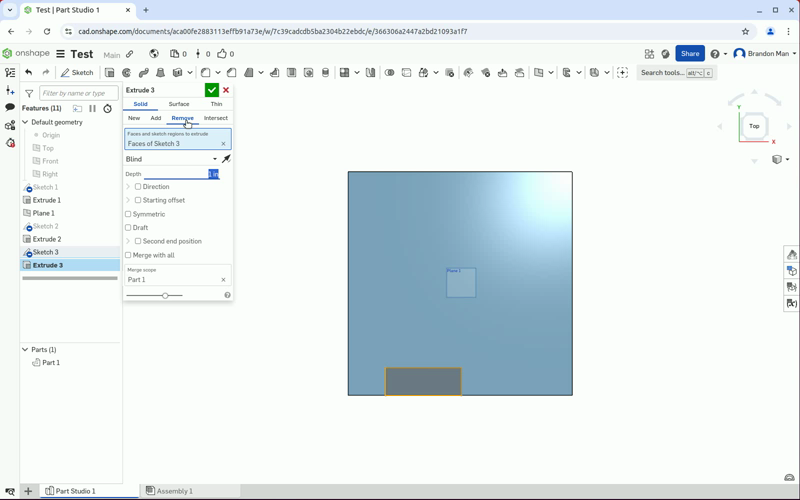
text(19.979)
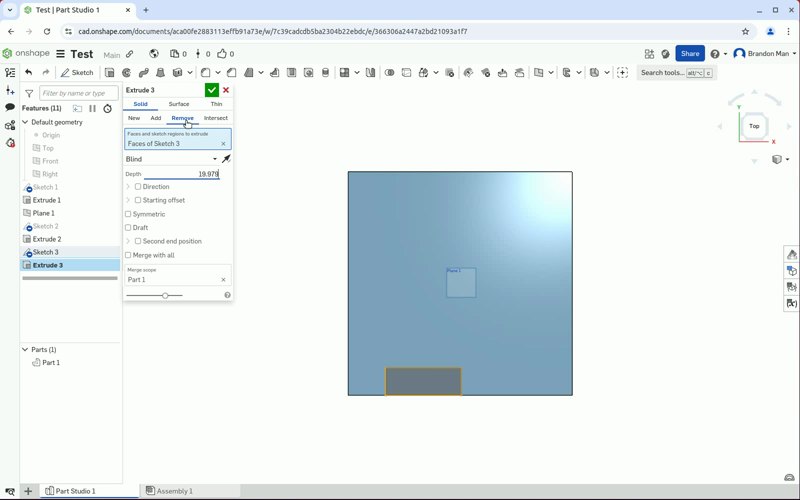
key(tab, 6)
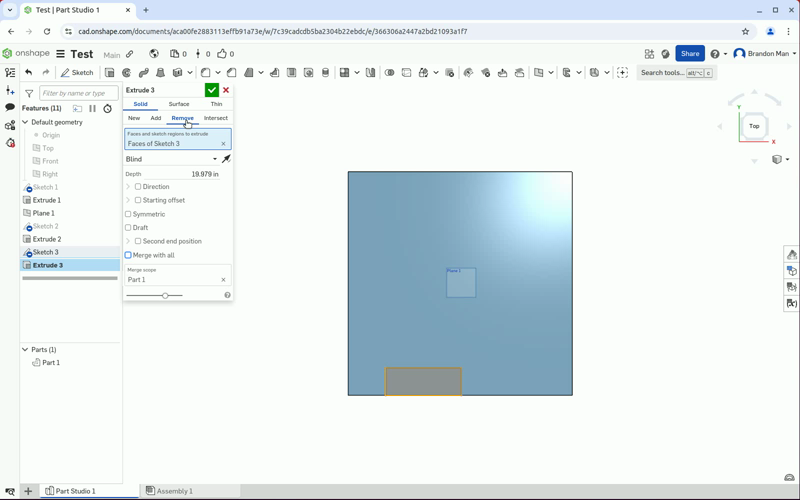
key(space)
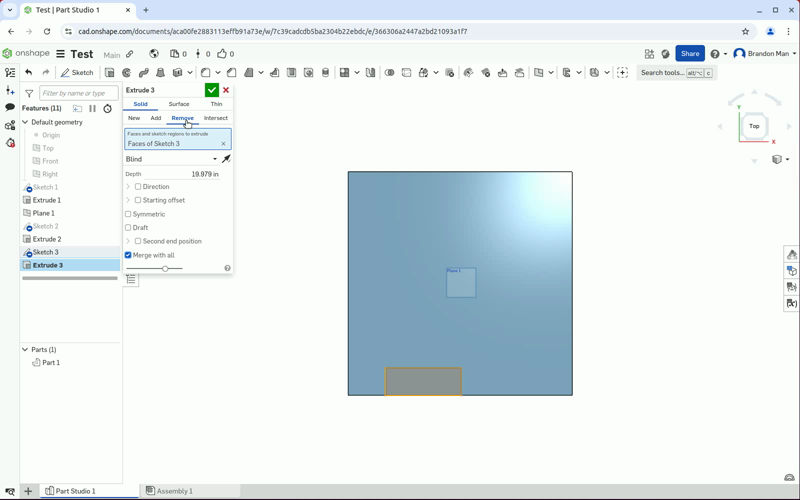
key(enter)
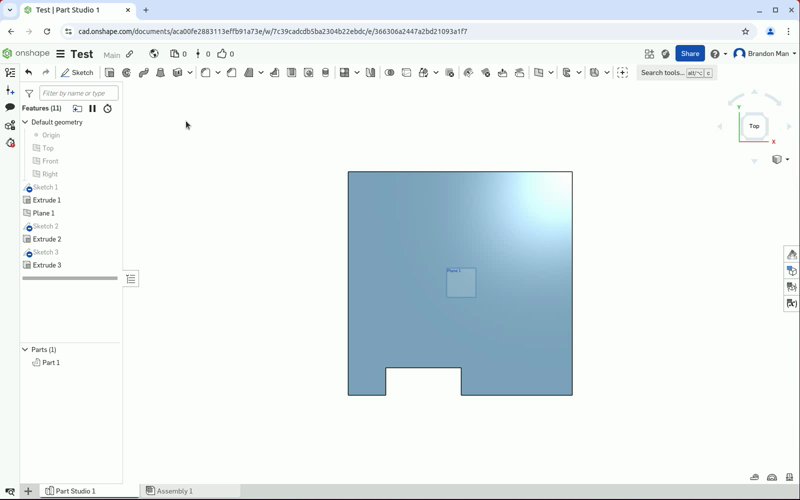
key(shift+h)
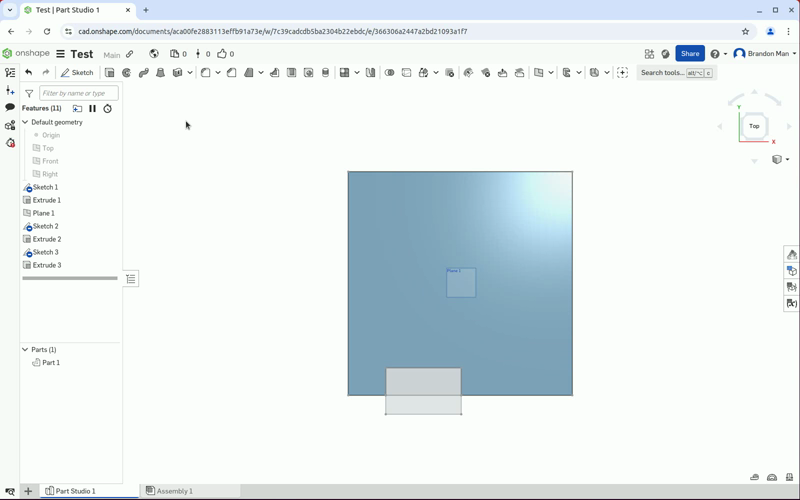
key(shift+h)
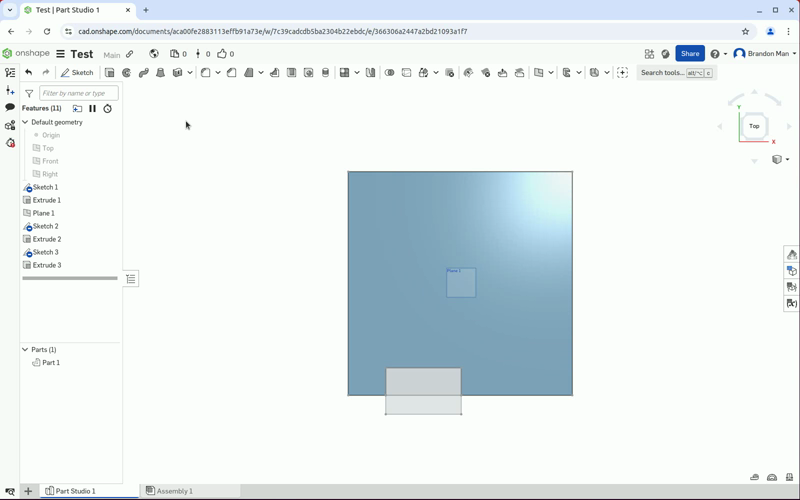
key(shift+7)
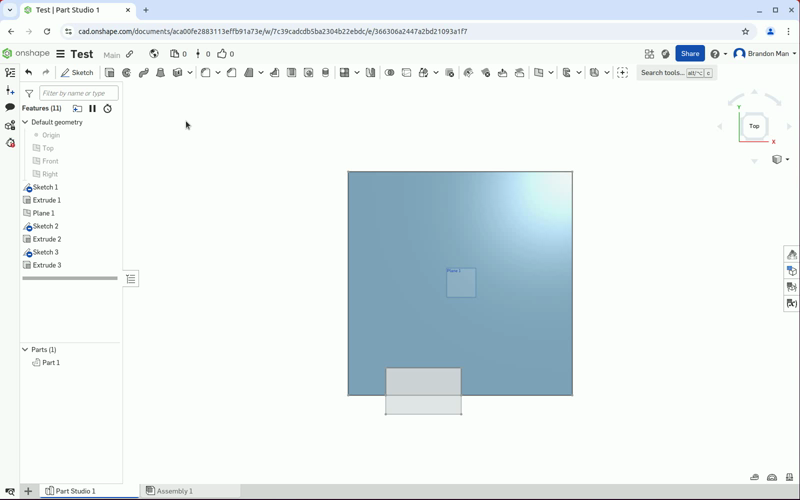
key(up, 3)
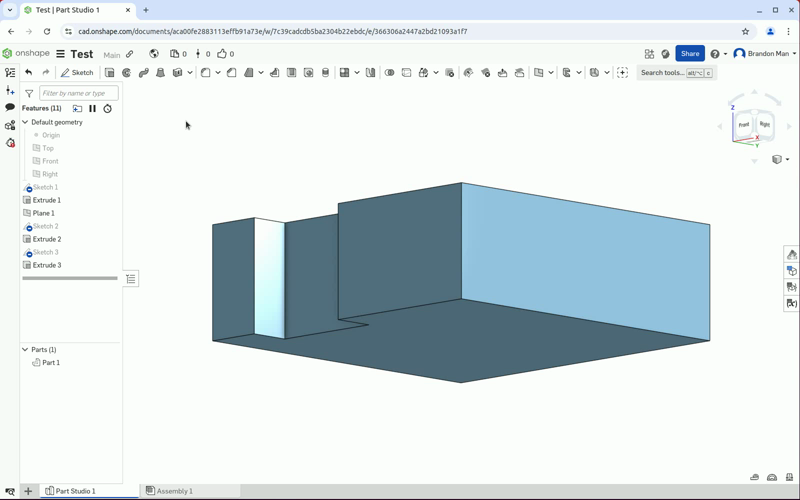
key(left, 3)
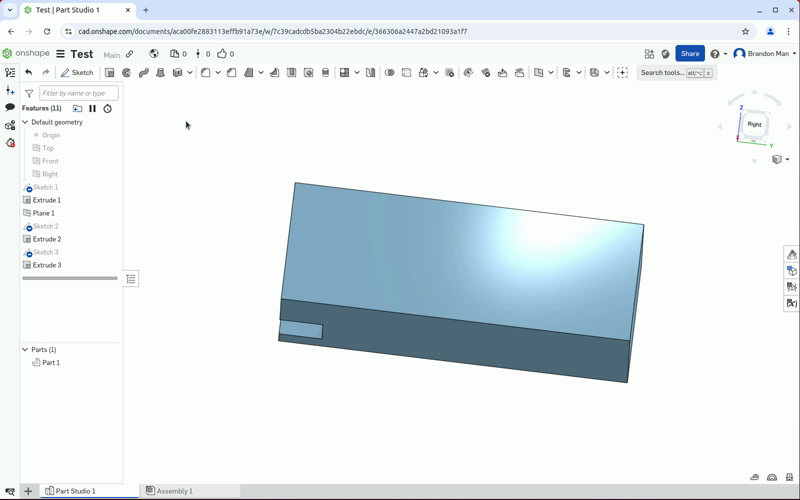
key(right, 3)
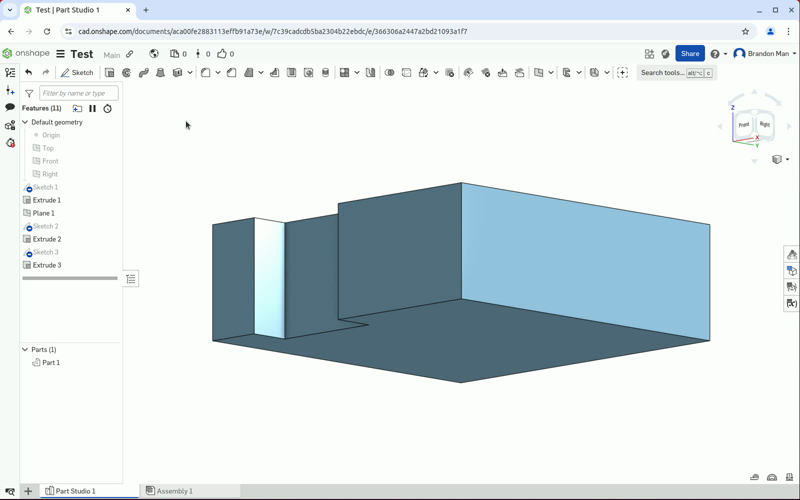
key(down, 3)
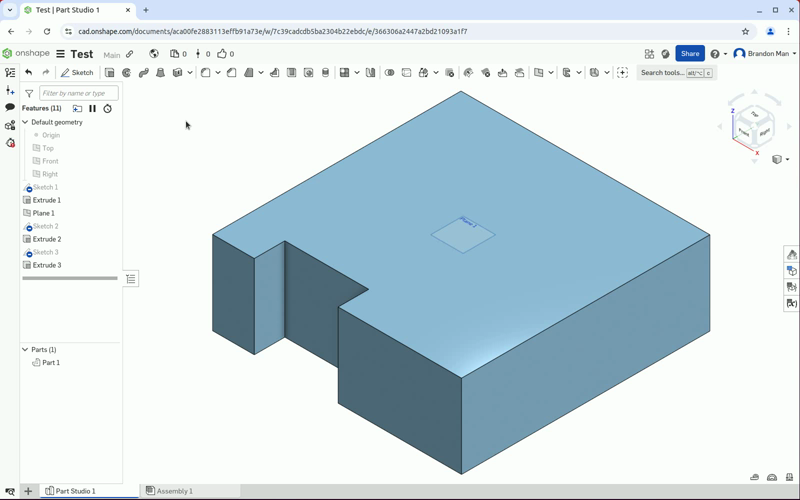
mouse_move(73, 189)
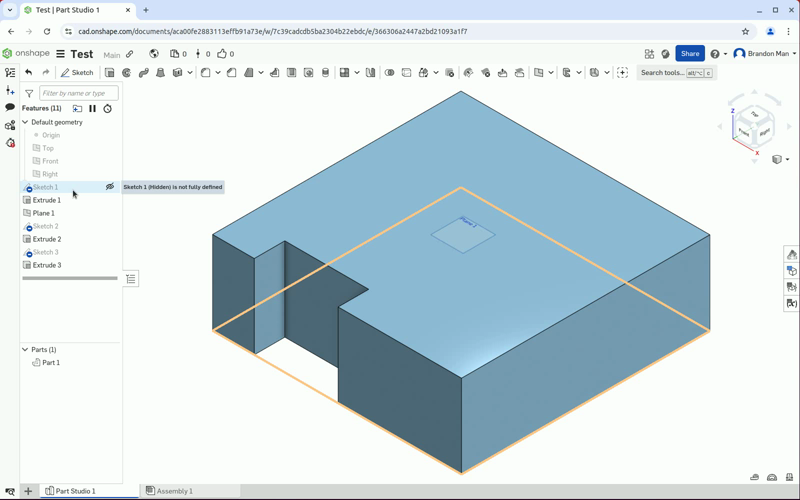
click(73, 189)